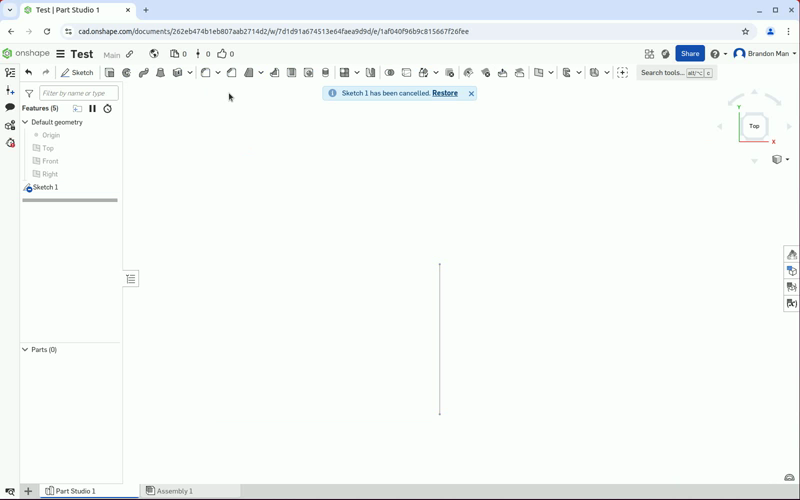
key(shift+h)
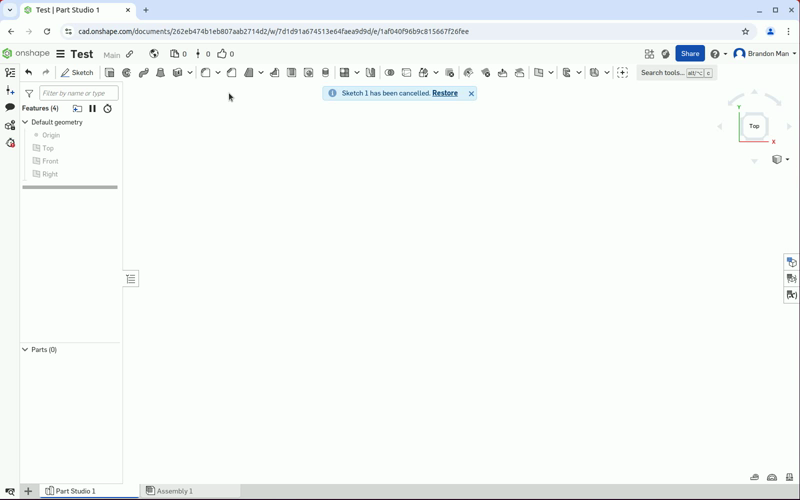
mouse_move(73, 352)
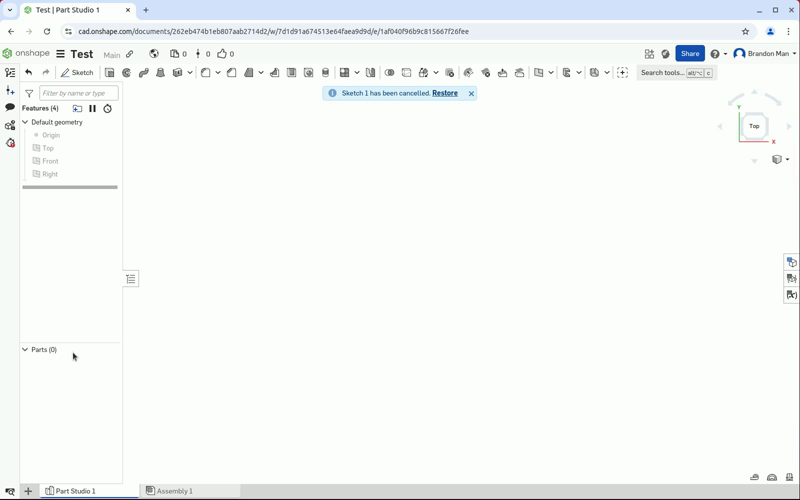
key(y)
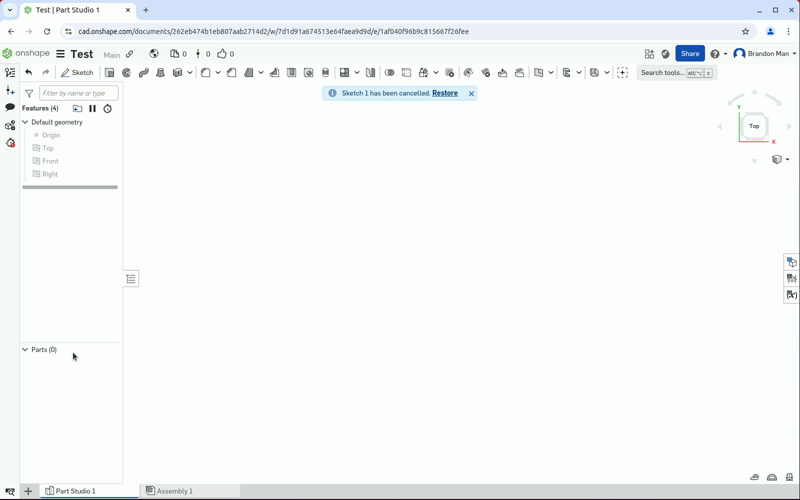
key(shift+p)
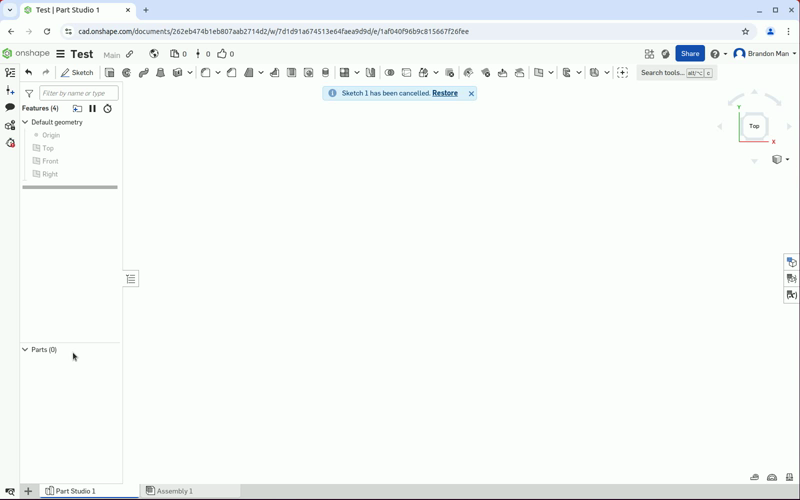
key(space)
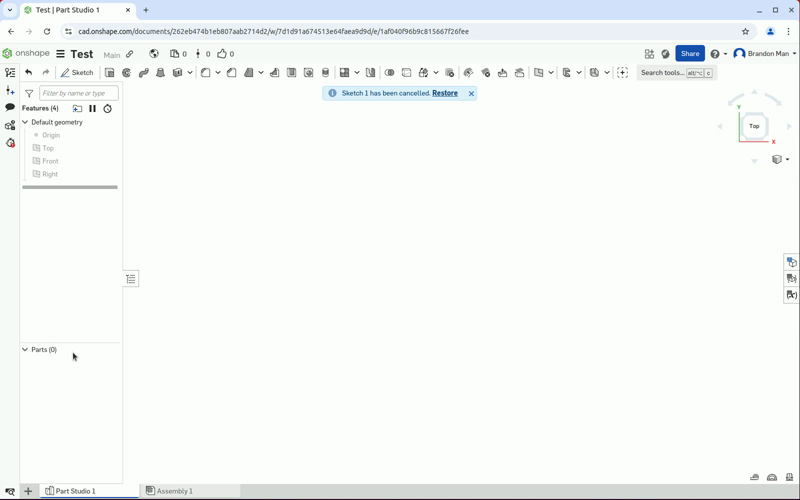
key_down(shift)
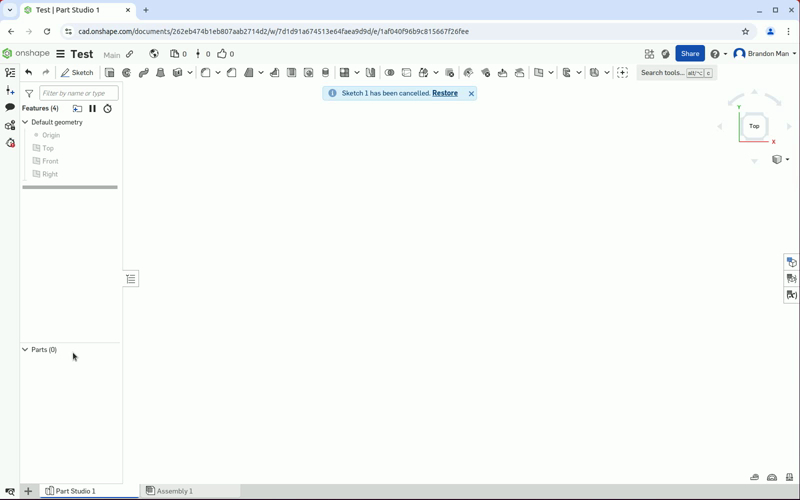
key(up)
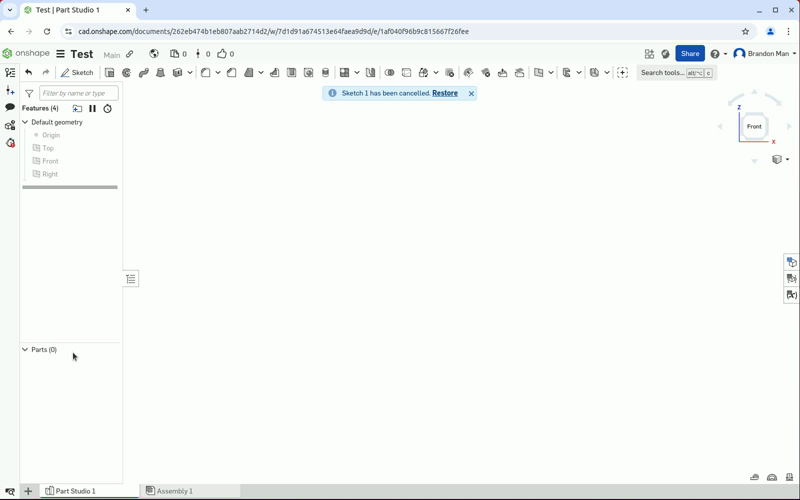
key_up(shift)
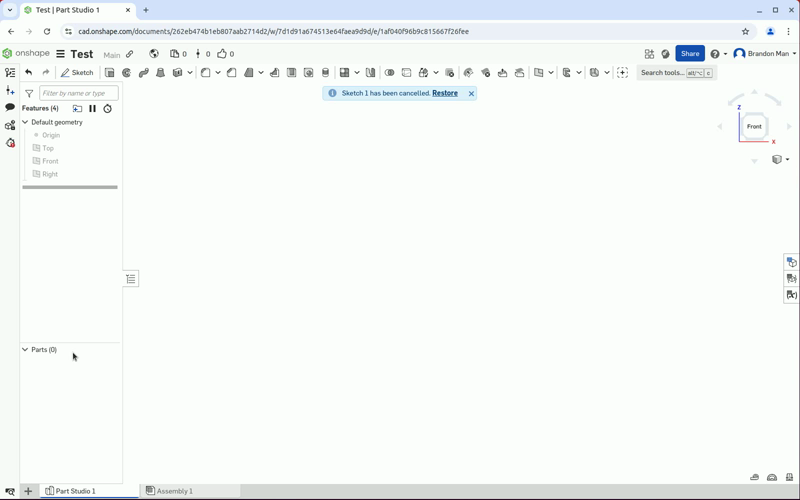
mouse_move(73, 352)
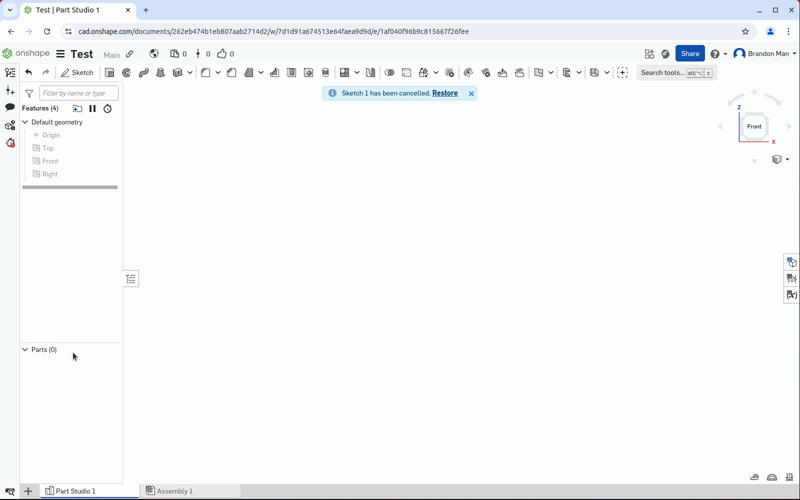
key(shift+y)
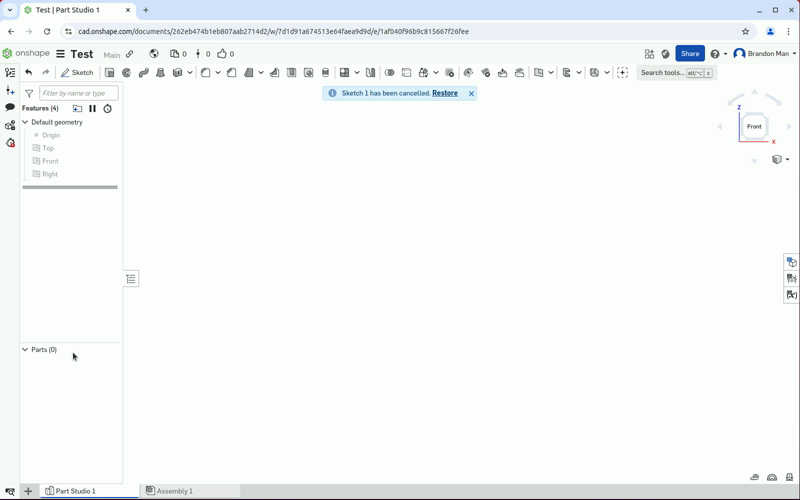
key(shift+s)
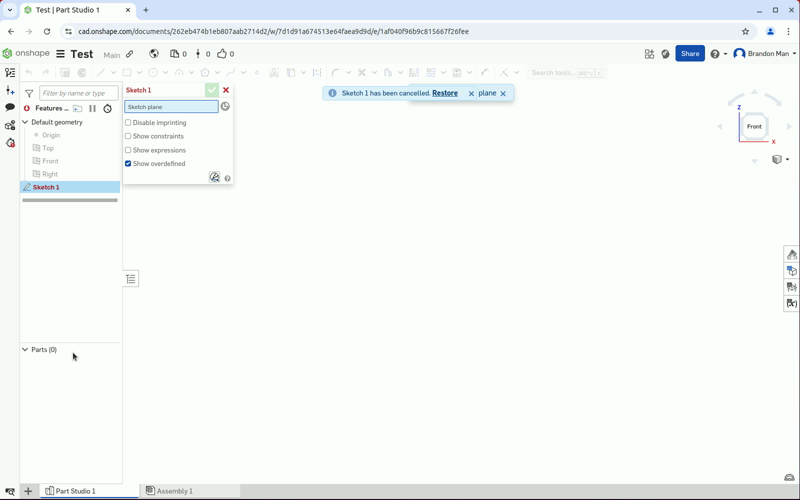
mouse_move(73, 163)
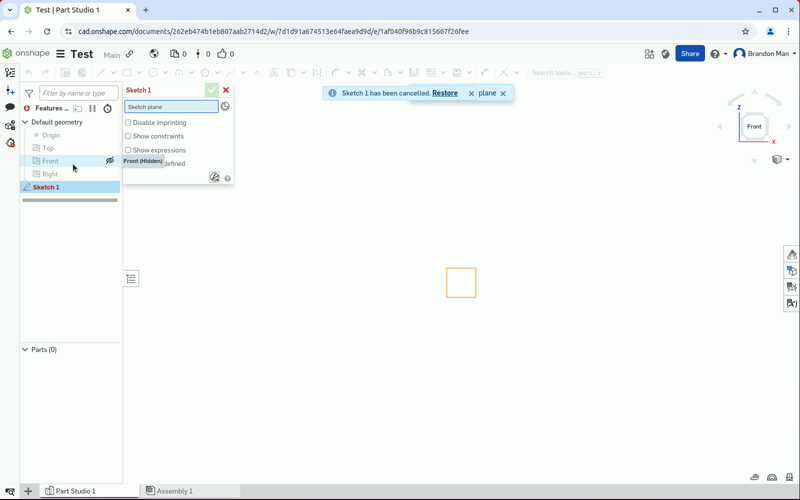
click(73, 163)
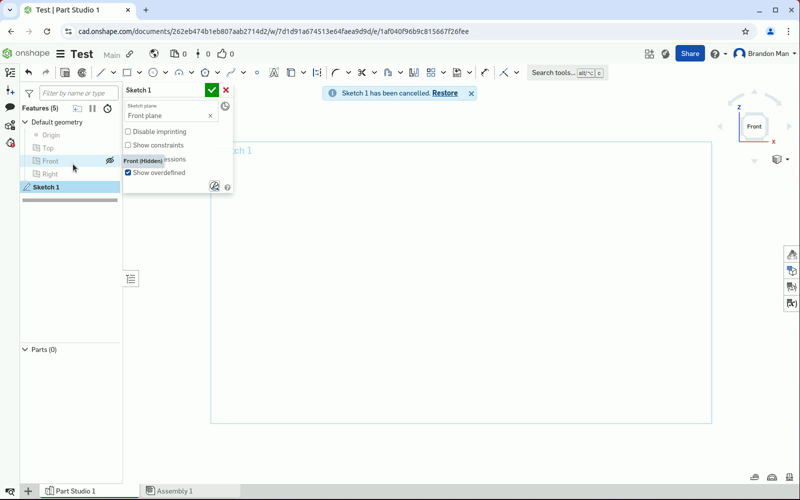
mouse_move(73, 352)
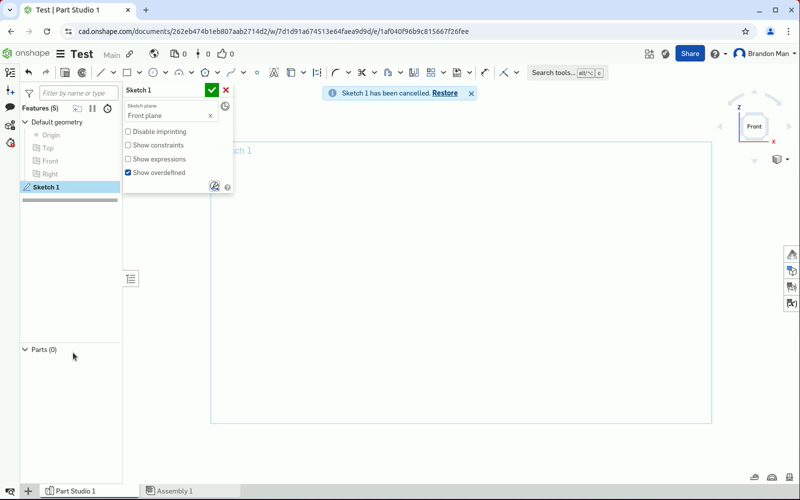
key(y)
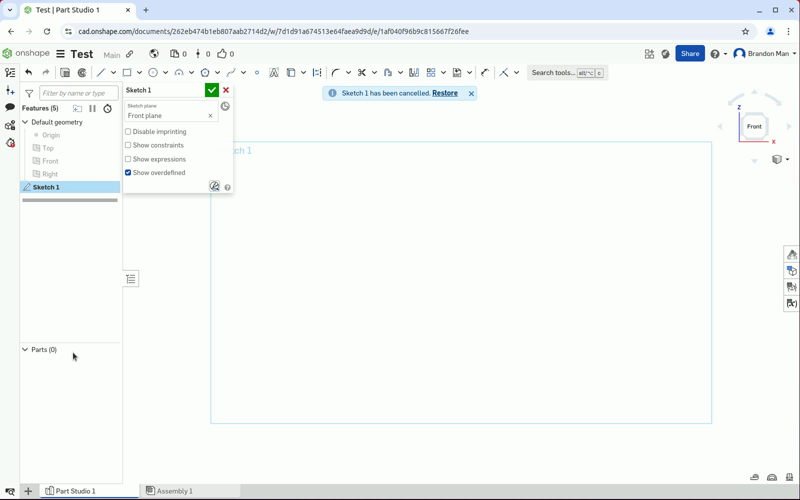
key(a)
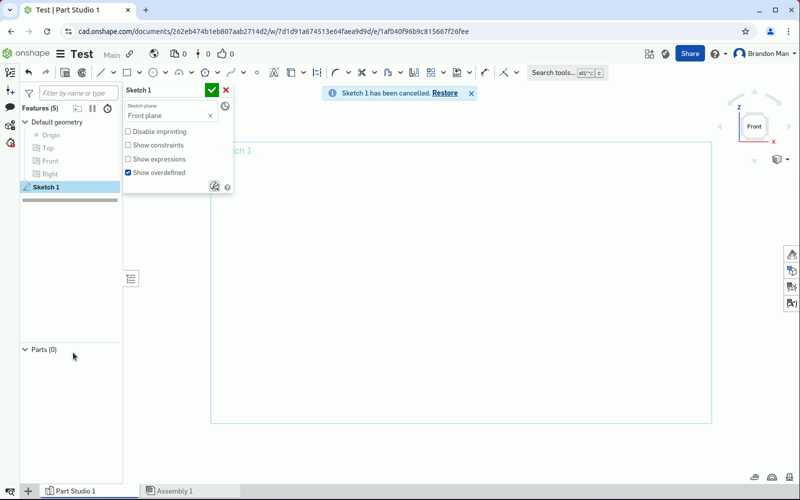
key_down(shift)
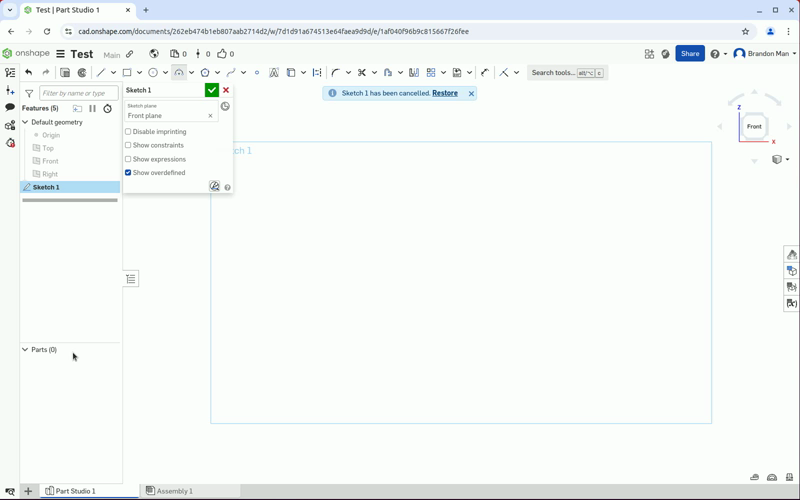
mouse_move(357, 366)
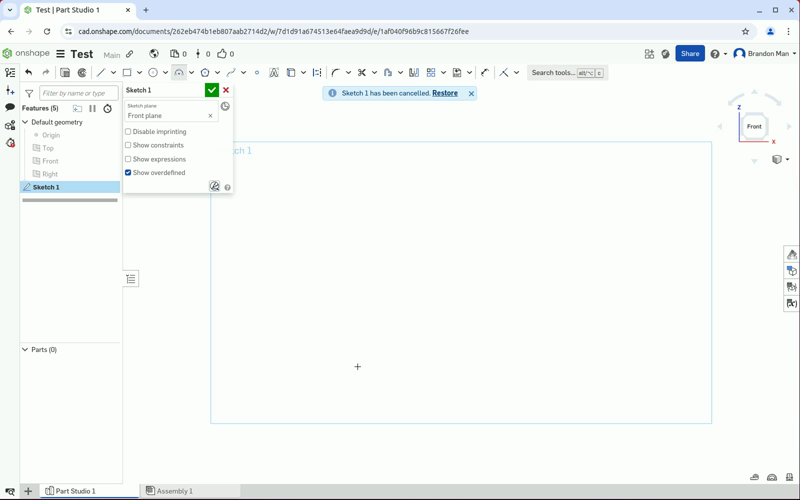
click(357, 366)
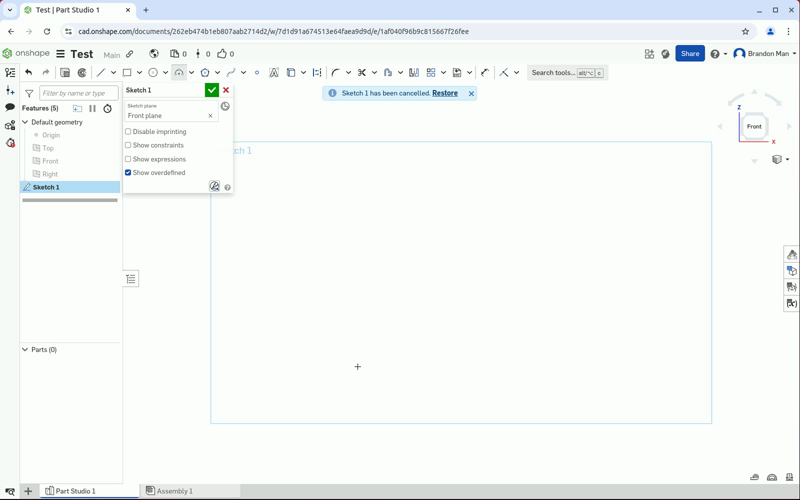
key_up(shift)
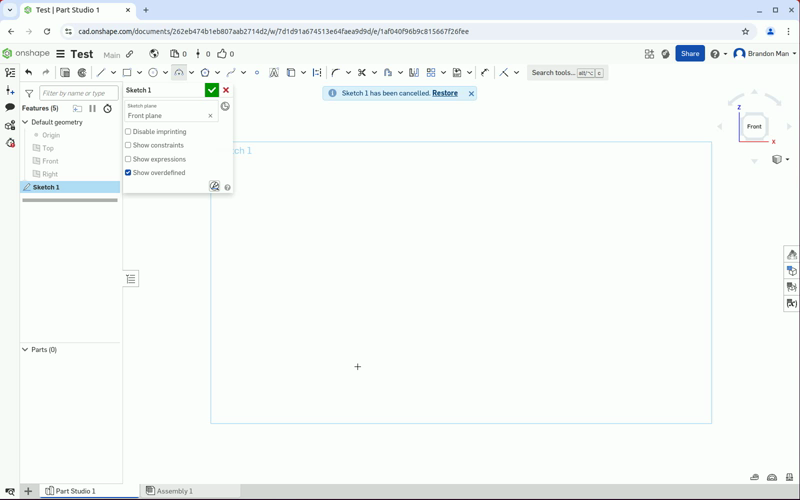
key_down(shift)
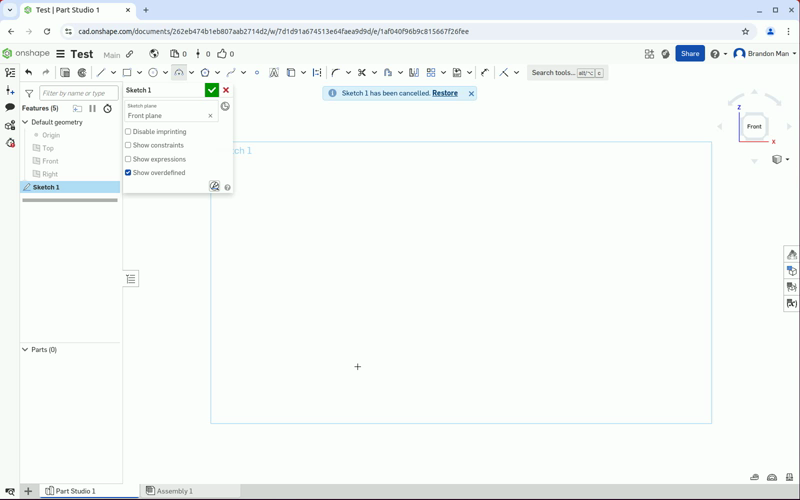
mouse_move(376, 385)
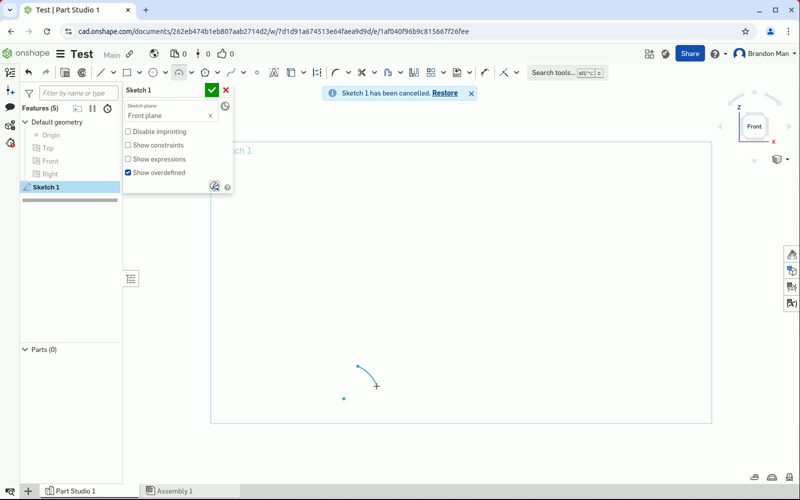
click(376, 385)
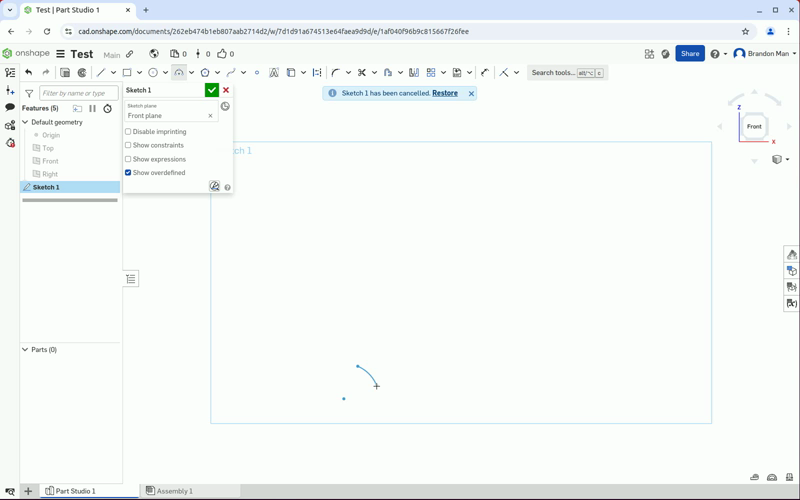
mouse_move(363, 379)
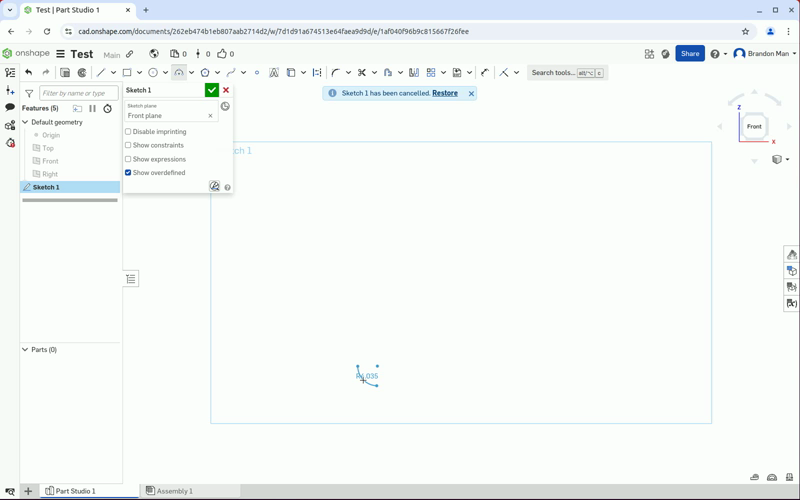
click(363, 379)
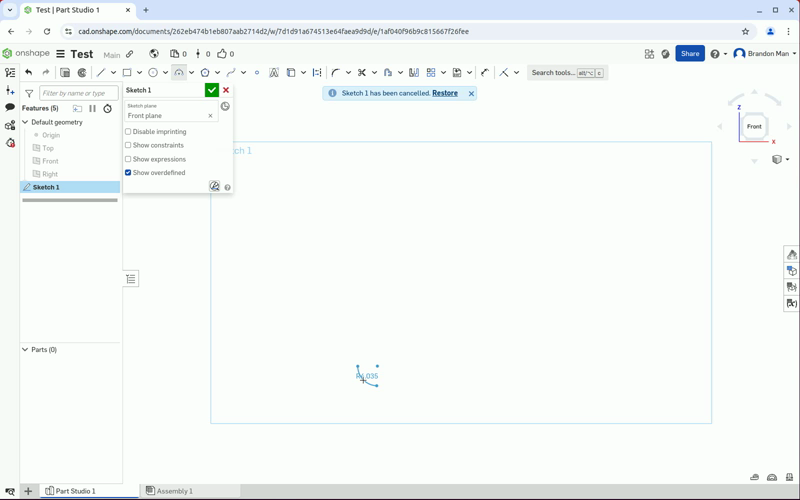
key_up(shift)
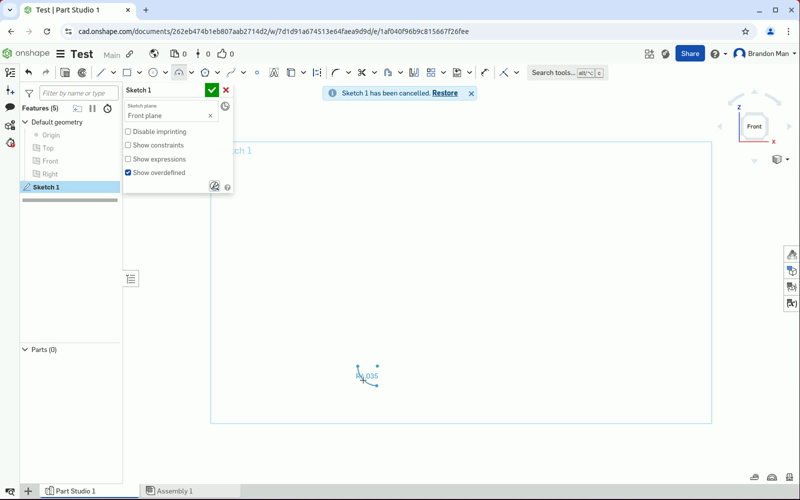
key(esc)
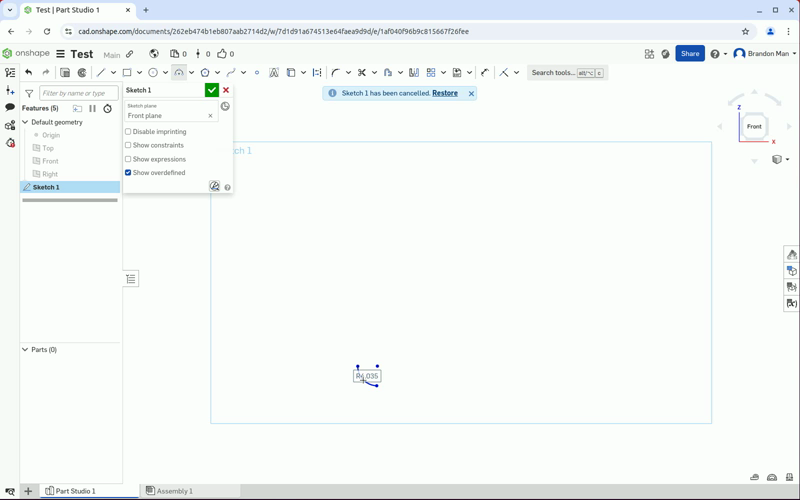
key(l)
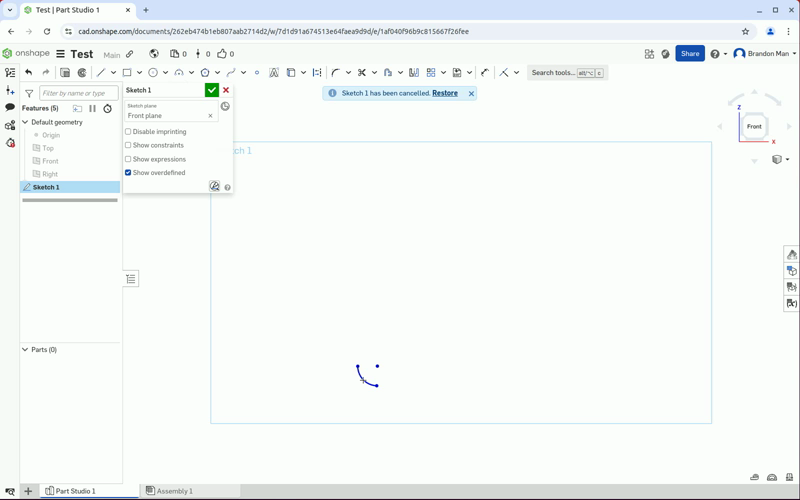
mouse_move(376, 385)
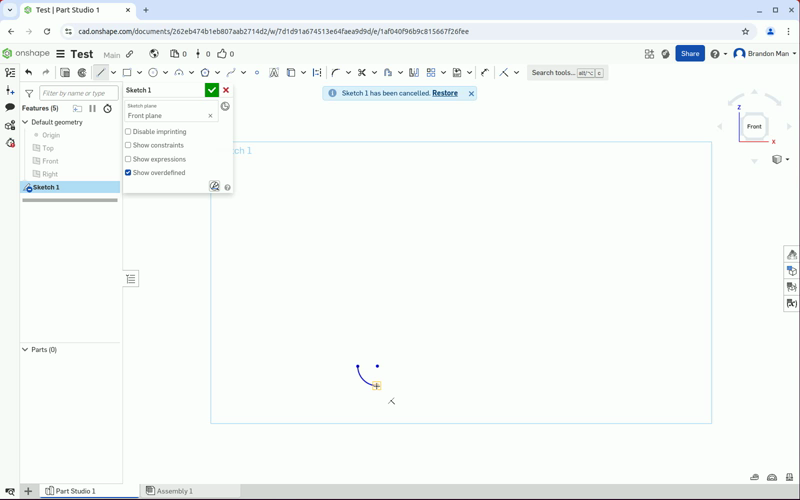
click(376, 385)
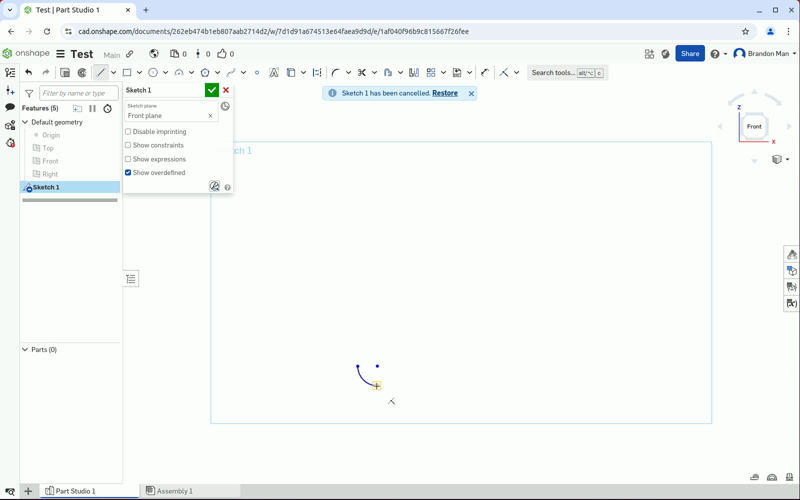
key_down(shift)
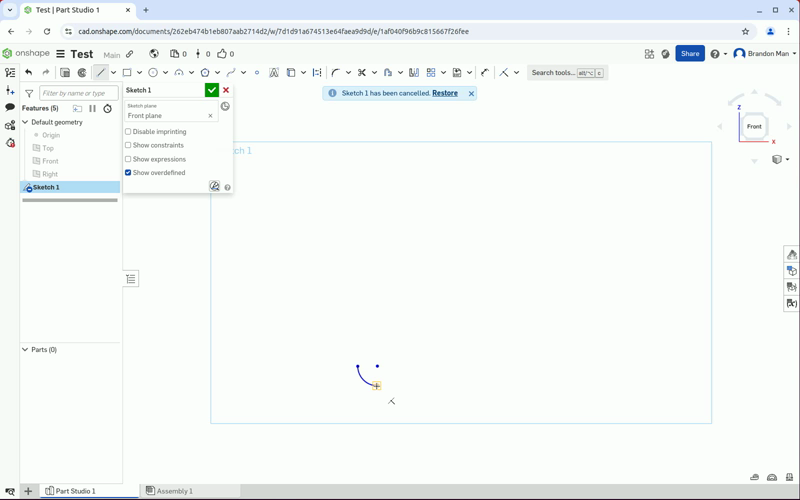
mouse_move(542, 385)
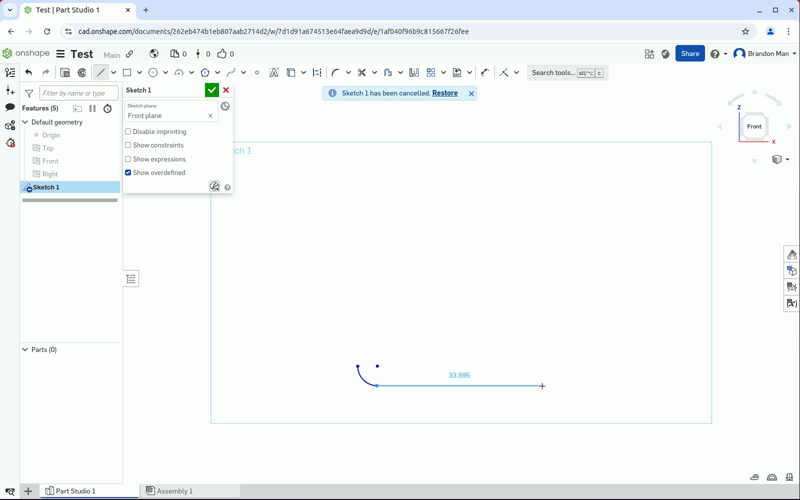
click(542, 385)
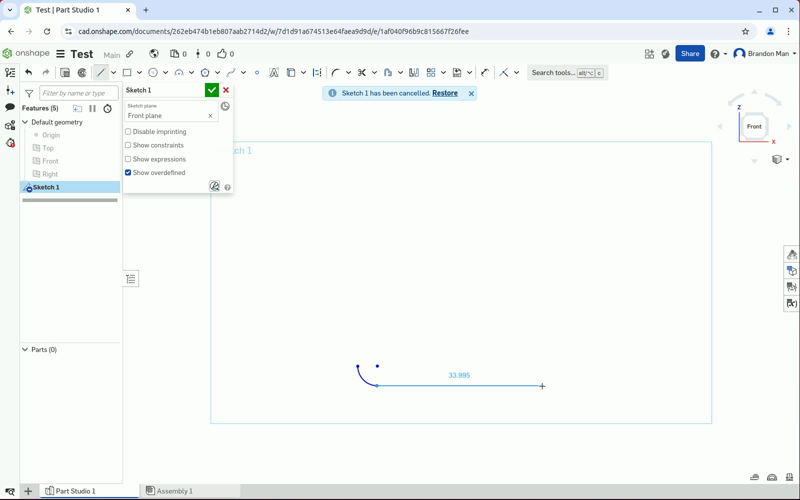
key_up(shift)
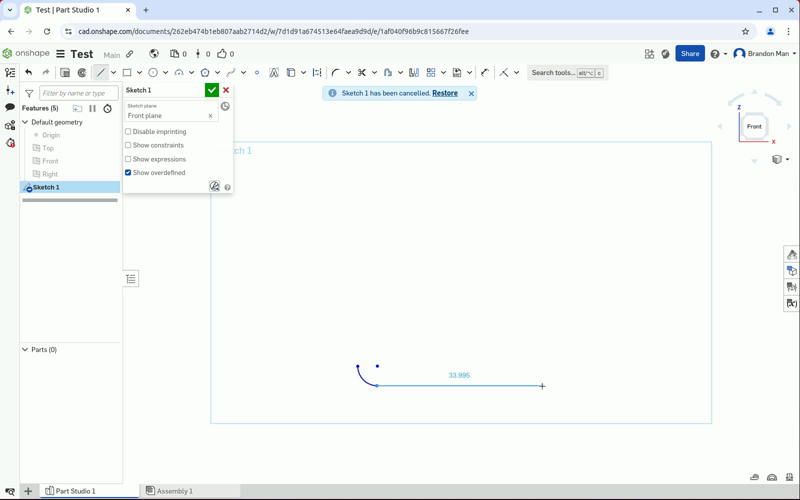
key(esc)
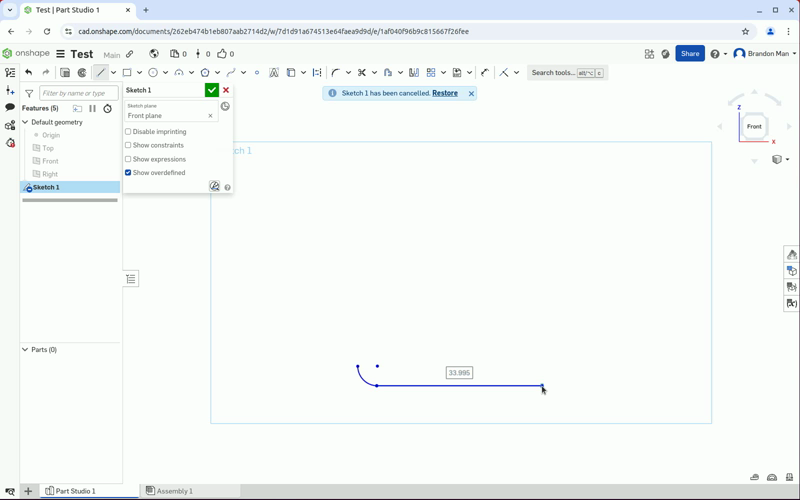
key(a)
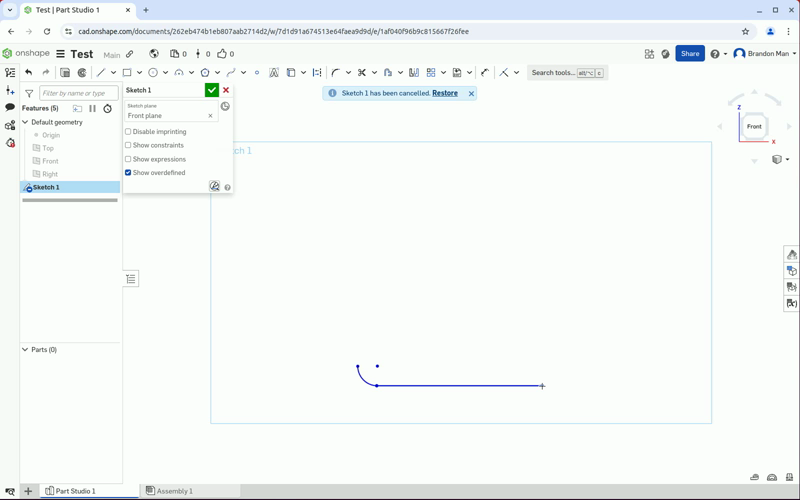
mouse_move(542, 385)
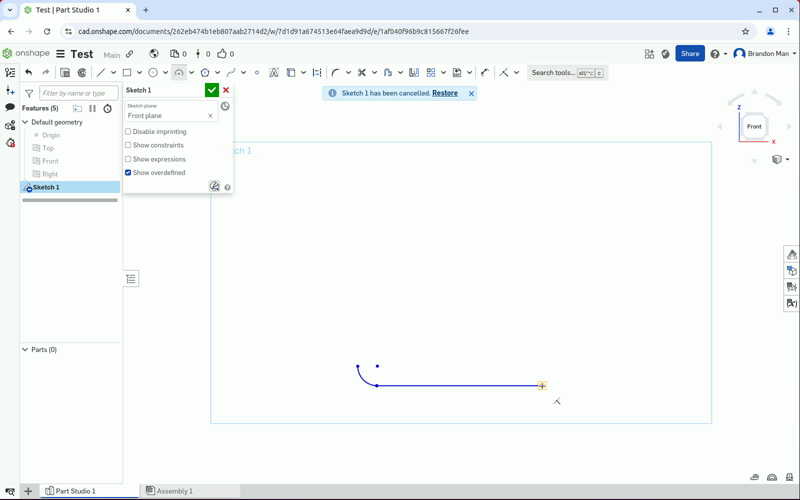
click(542, 385)
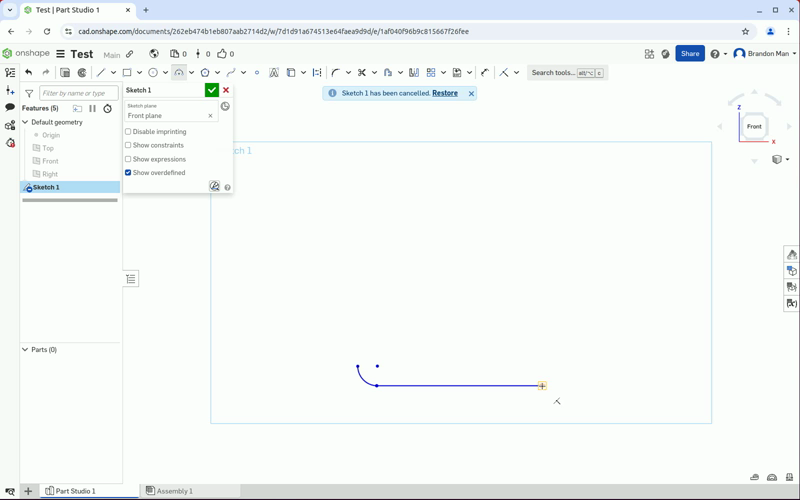
key_down(shift)
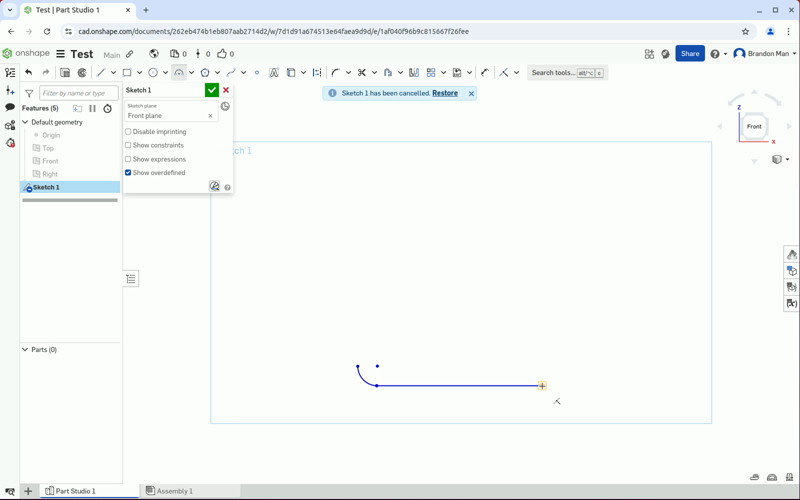
mouse_move(561, 366)
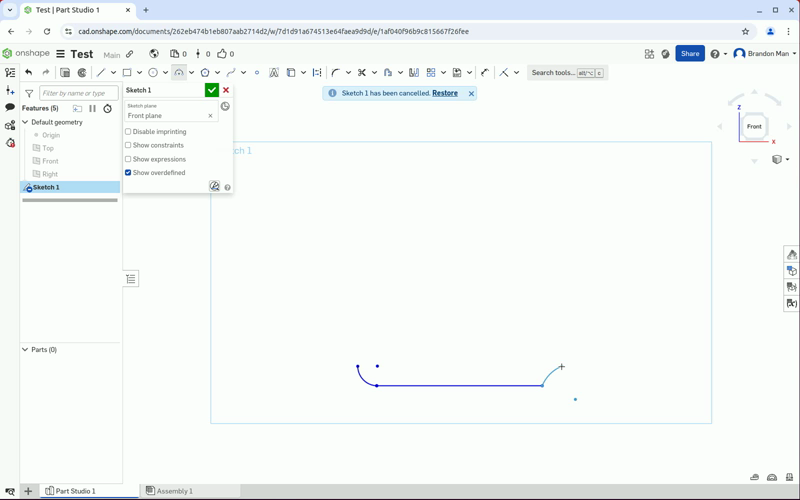
click(561, 366)
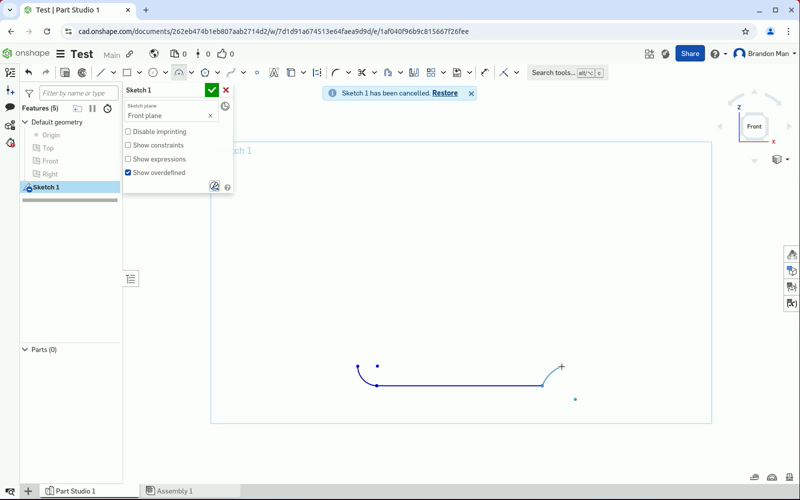
mouse_move(555, 379)
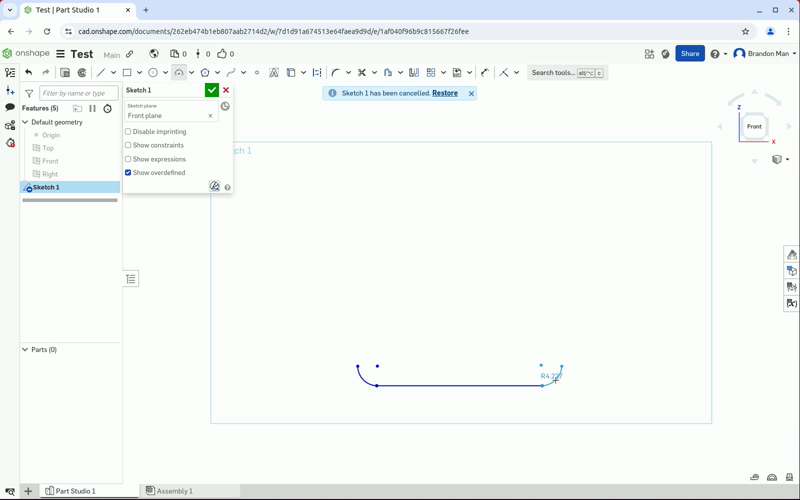
click(555, 379)
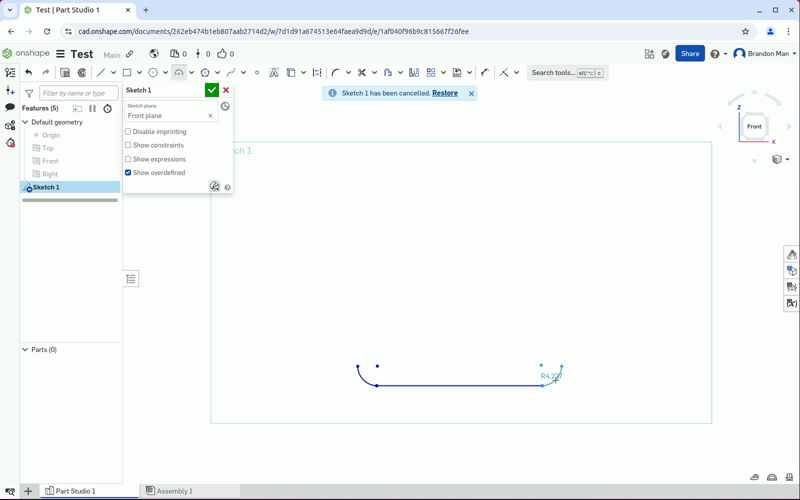
key_up(shift)
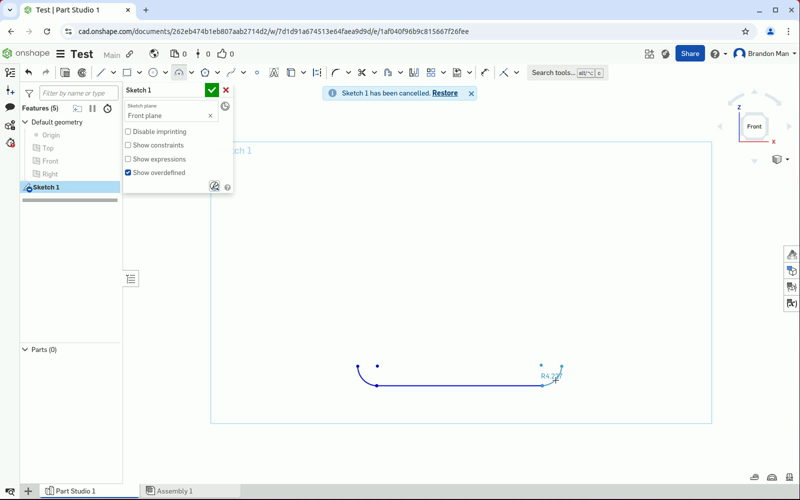
key(esc)
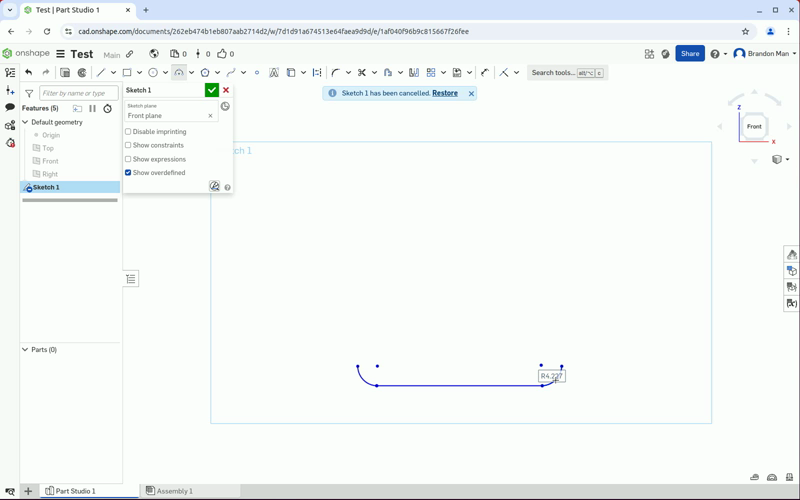
key(l)
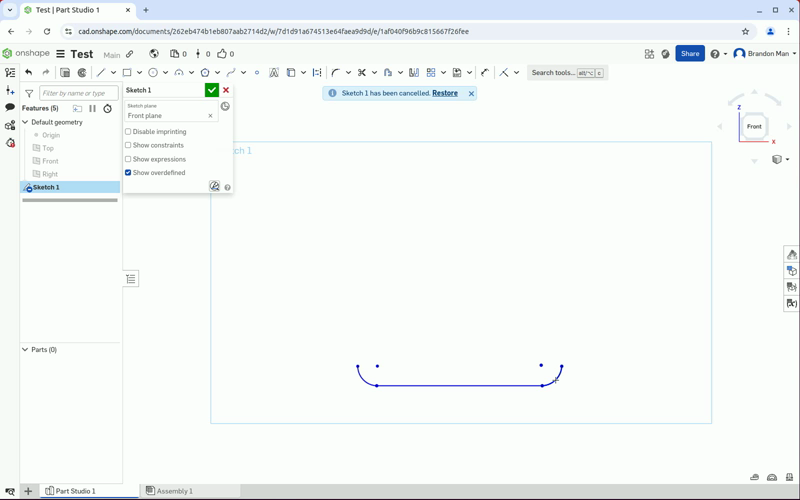
mouse_move(561, 366)
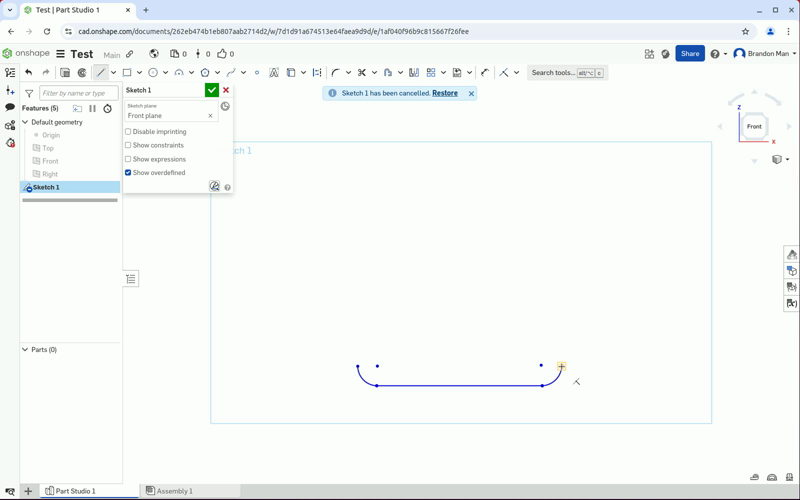
click(561, 366)
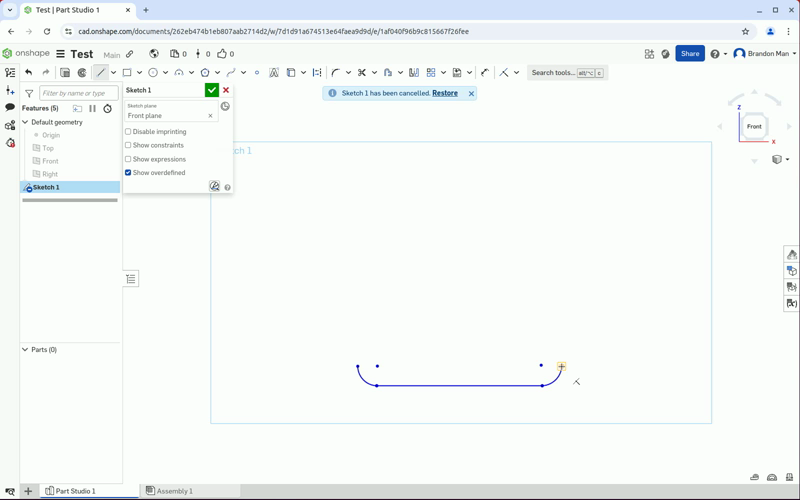
key_down(shift)
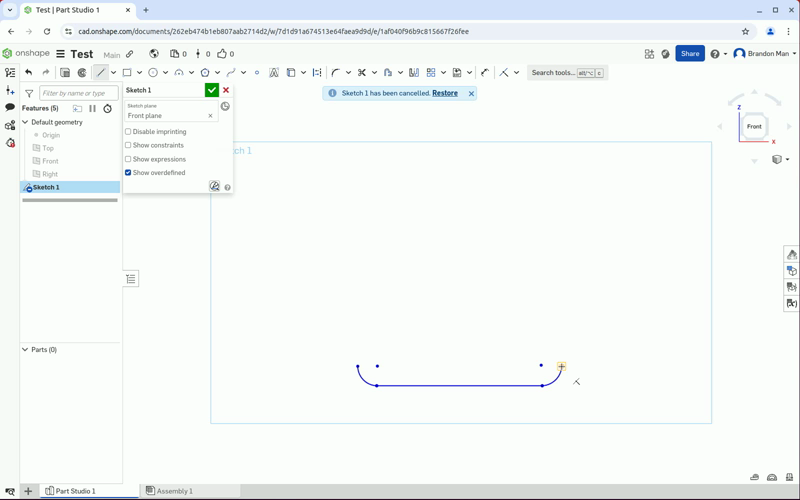
mouse_move(561, 200)
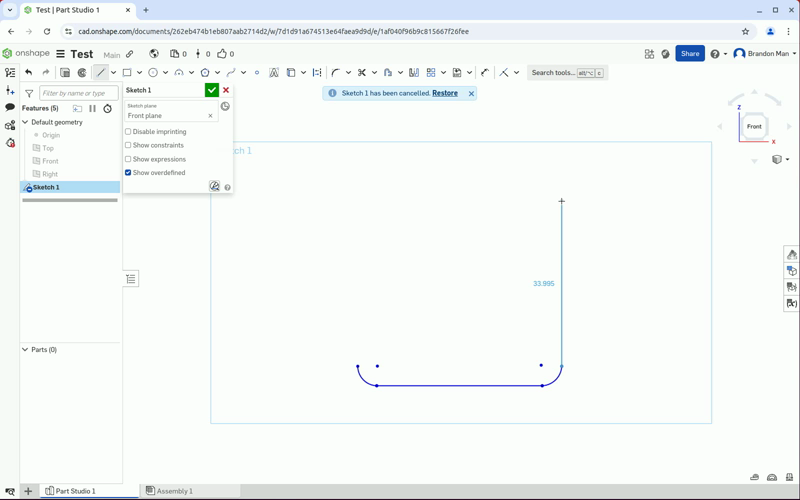
click(561, 200)
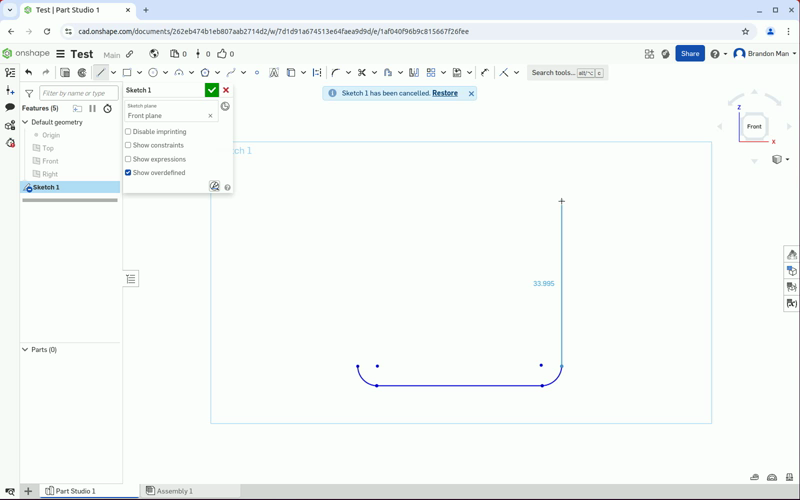
key_up(shift)
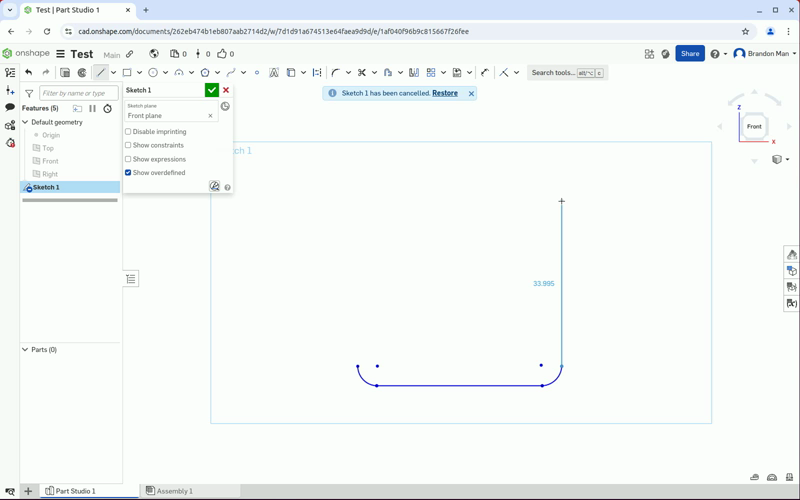
key(esc)
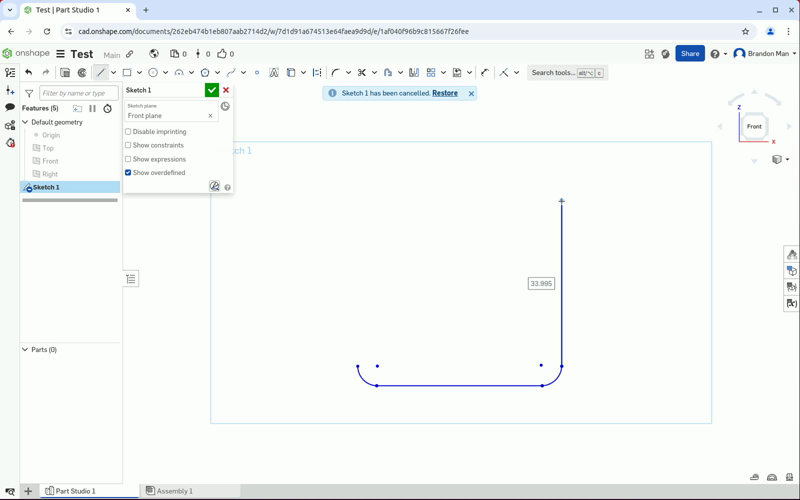
key(a)
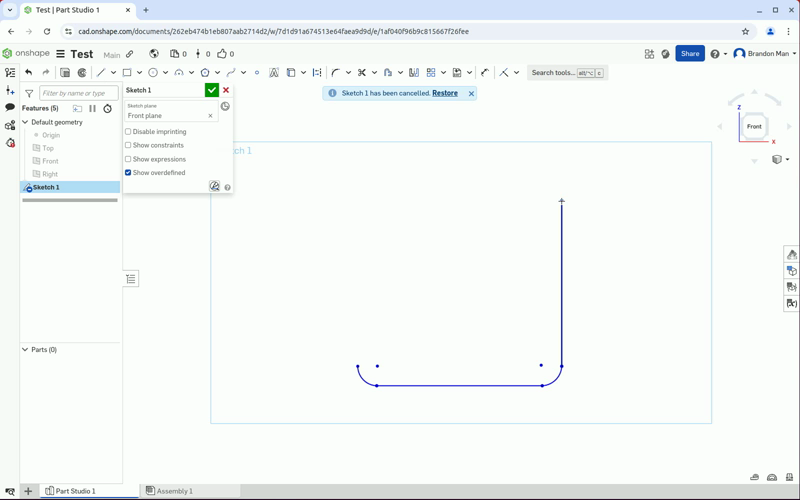
mouse_move(561, 200)
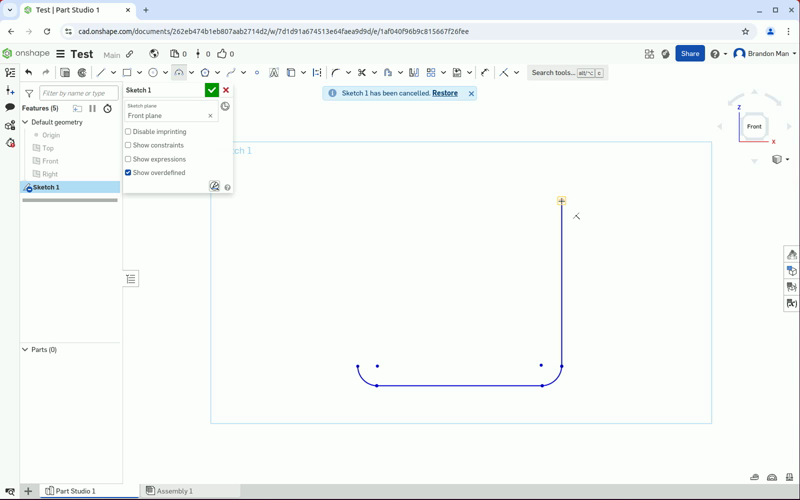
click(561, 200)
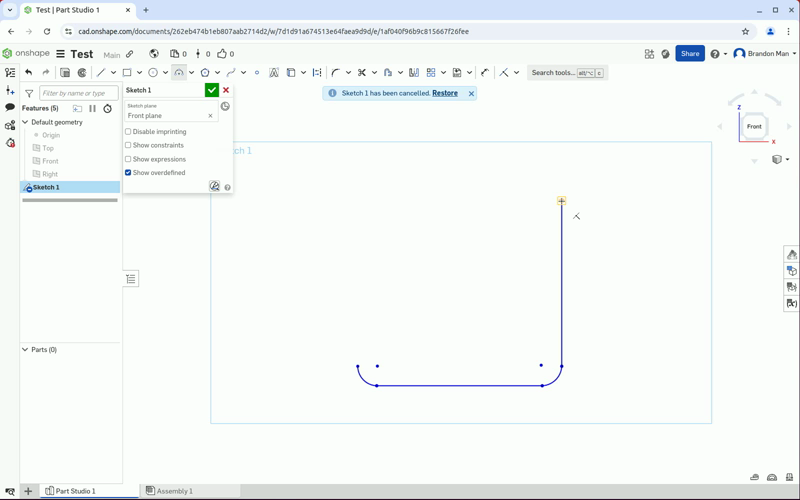
key_down(shift)
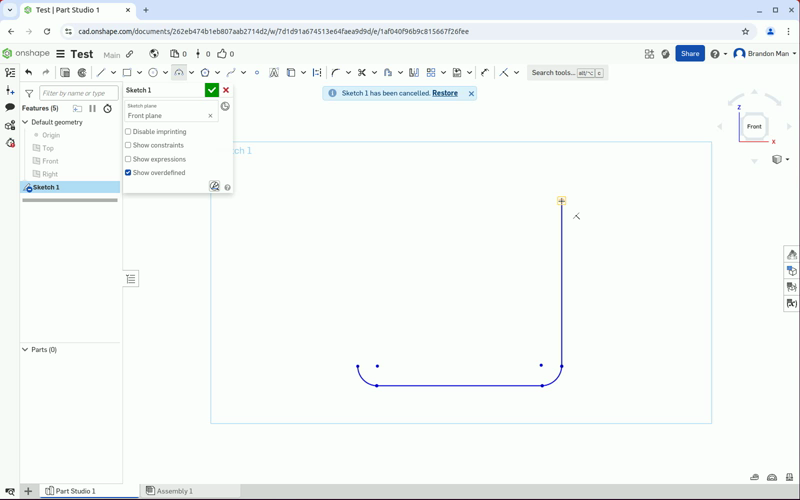
mouse_move(542, 181)
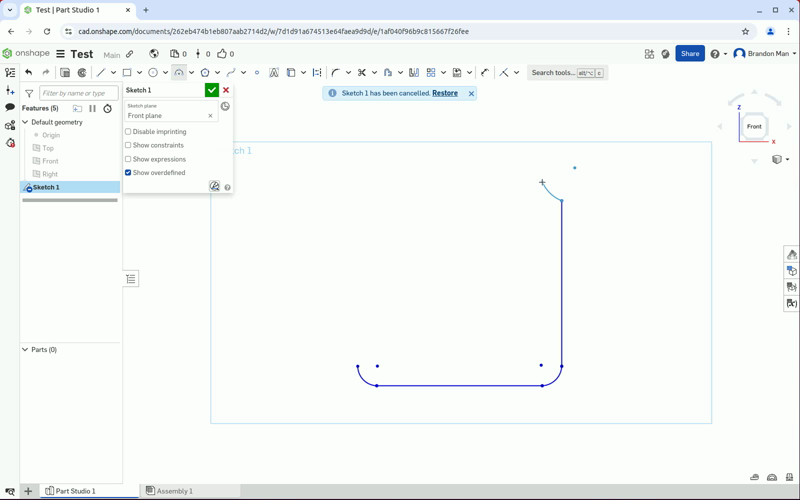
click(542, 181)
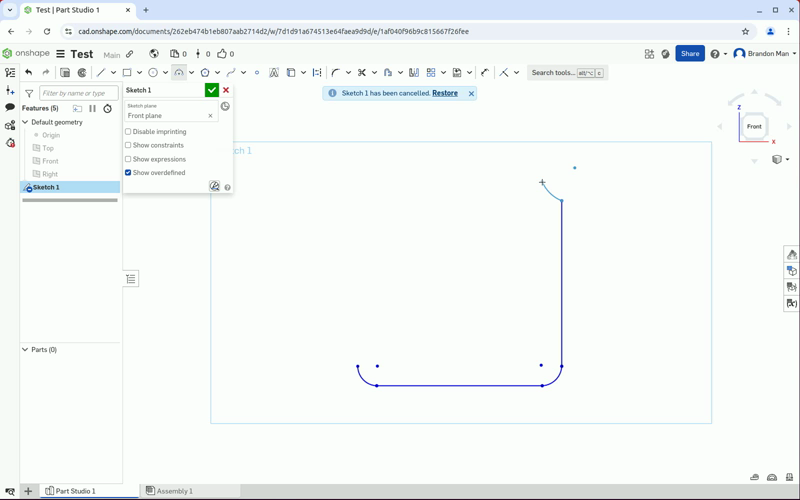
mouse_move(555, 186)
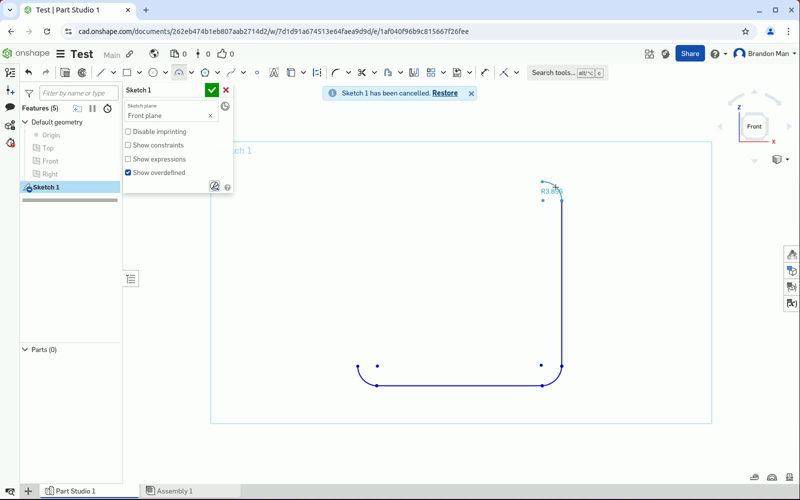
click(555, 186)
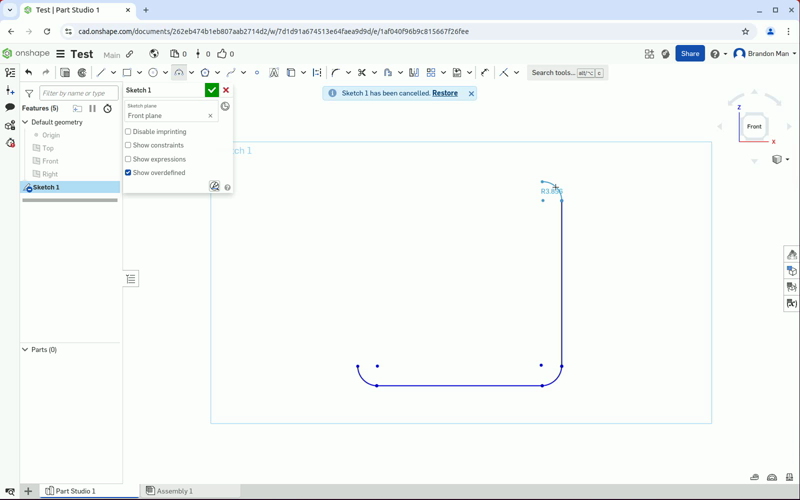
key_up(shift)
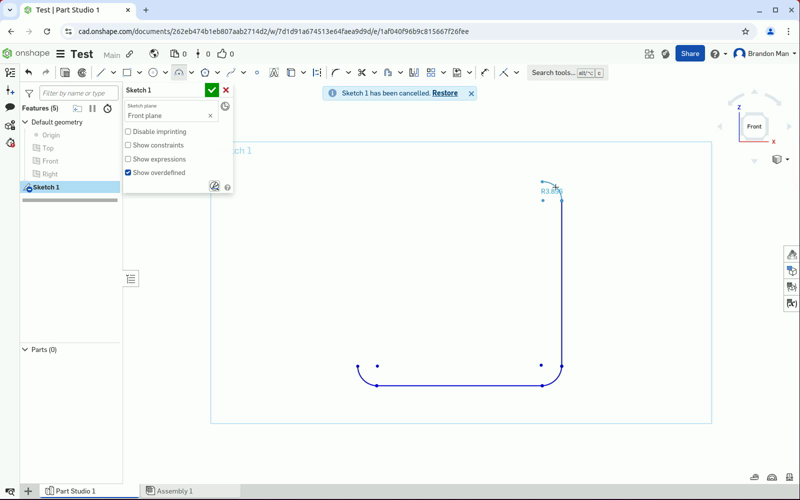
key(esc)
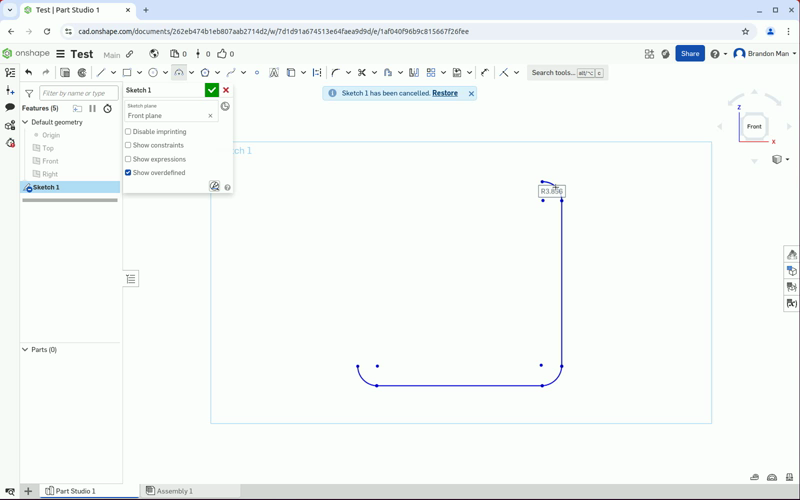
key(l)
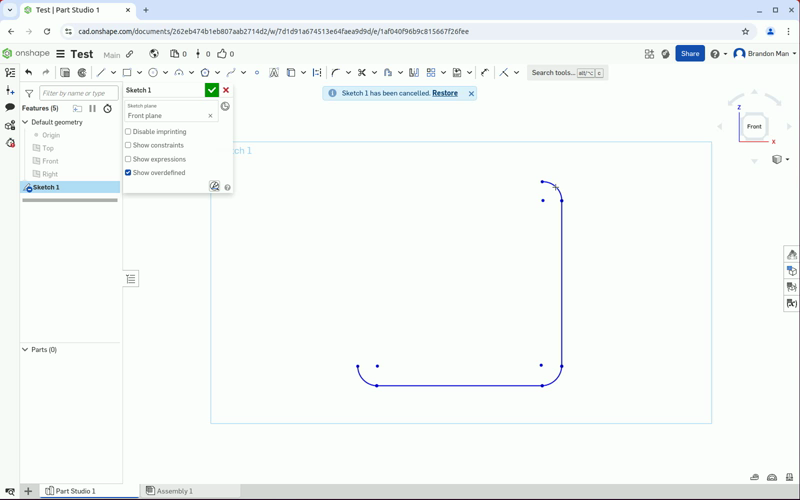
mouse_move(542, 181)
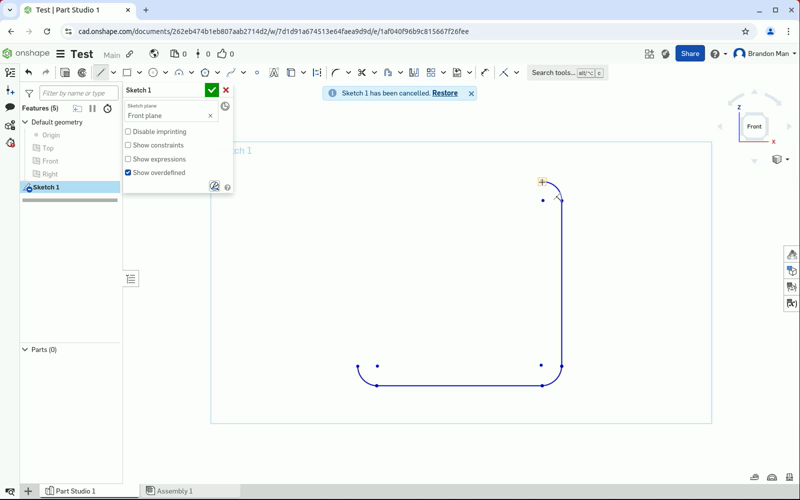
click(542, 181)
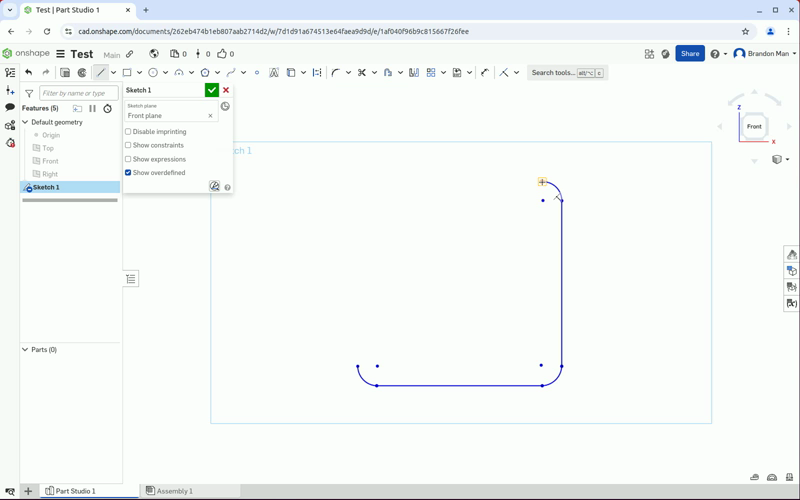
key_down(shift)
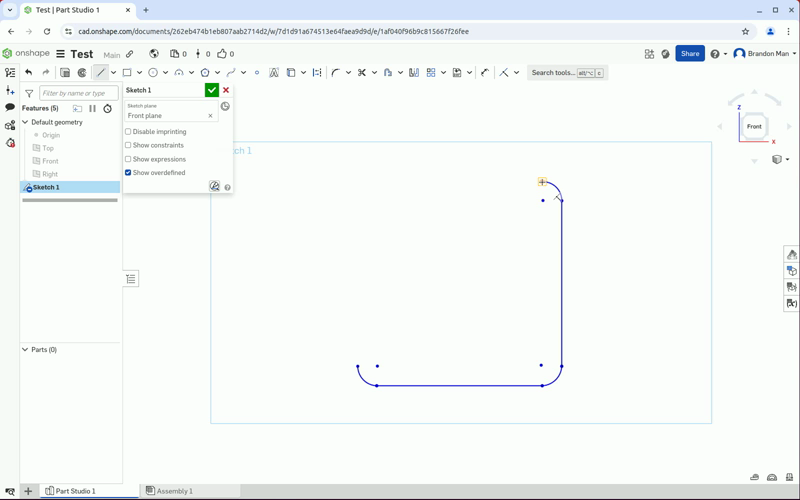
mouse_move(376, 181)
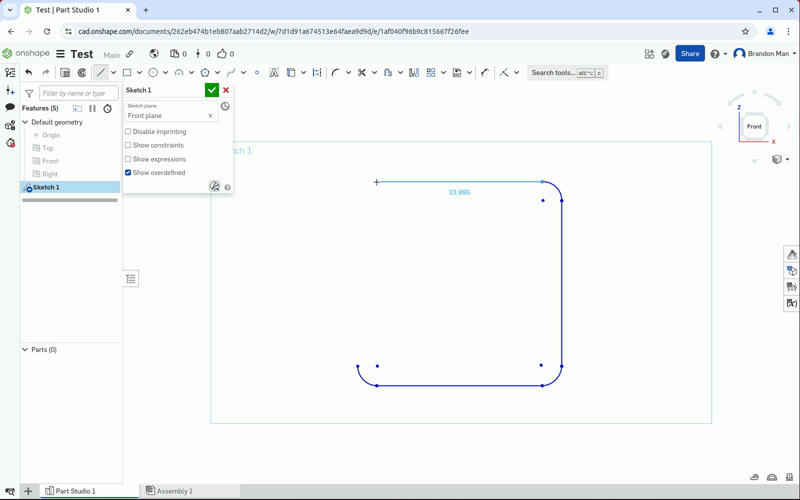
click(376, 181)
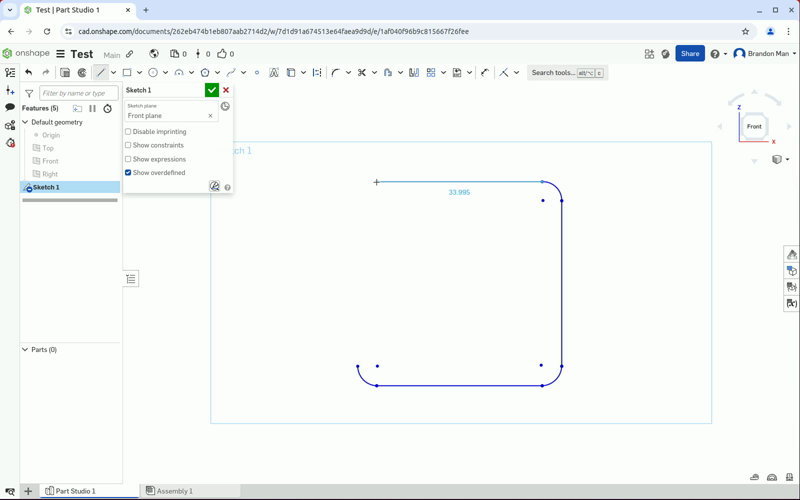
key_up(shift)
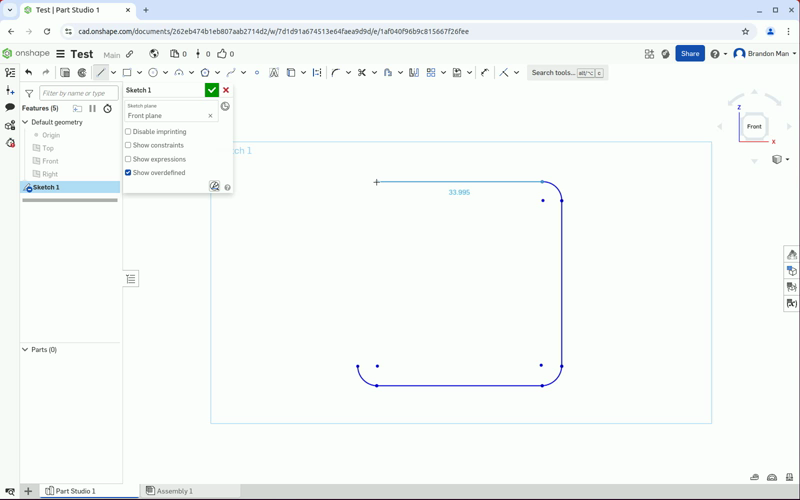
key(esc)
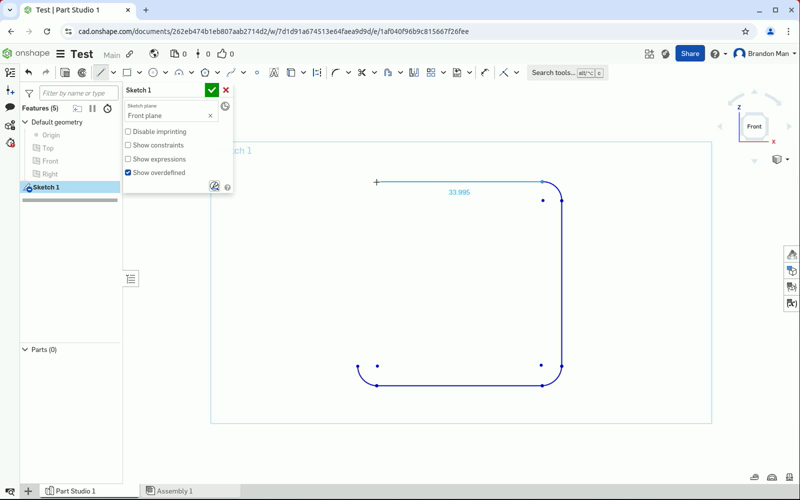
key(a)
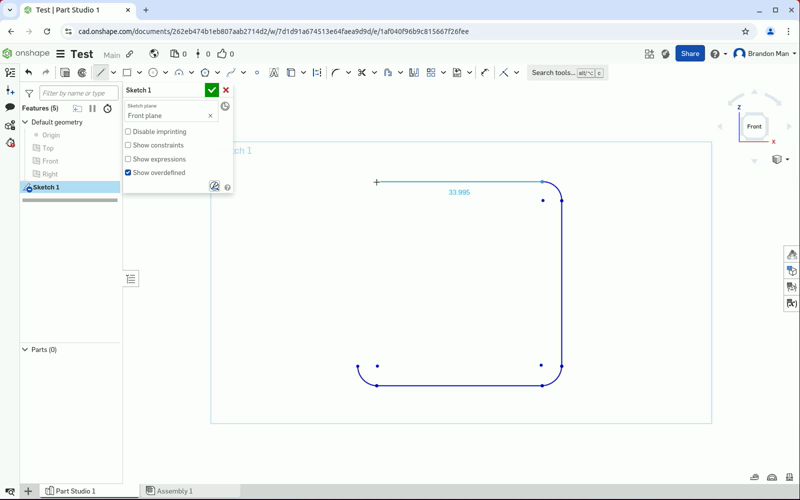
mouse_move(376, 181)
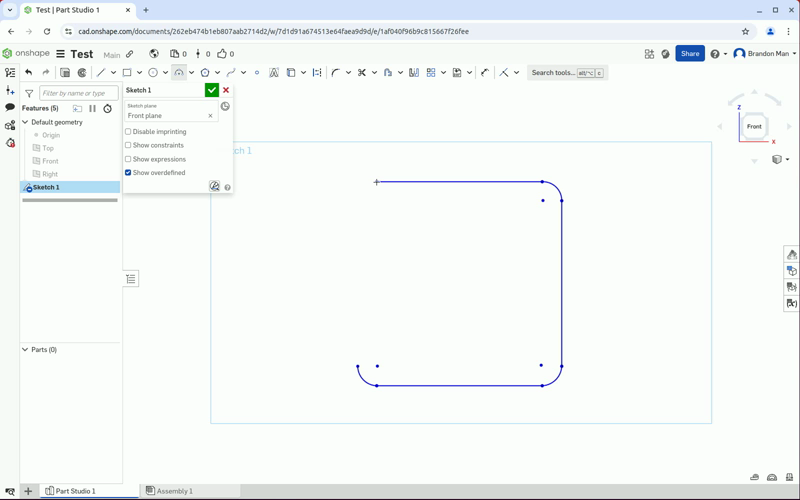
click(376, 181)
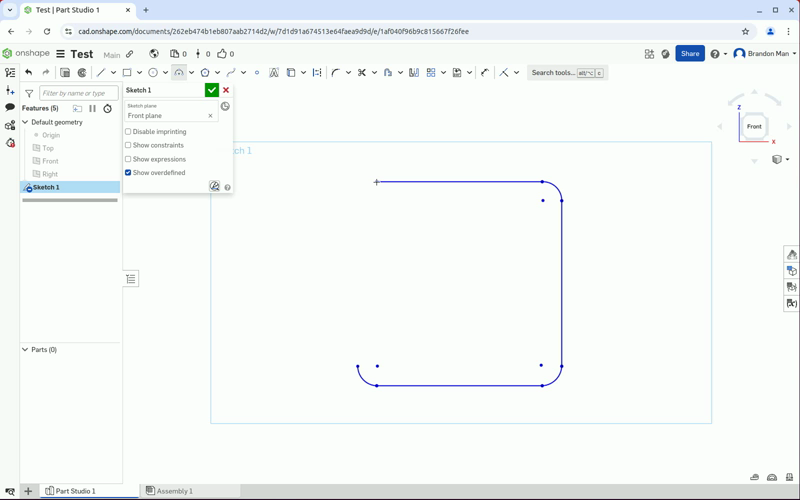
key_down(shift)
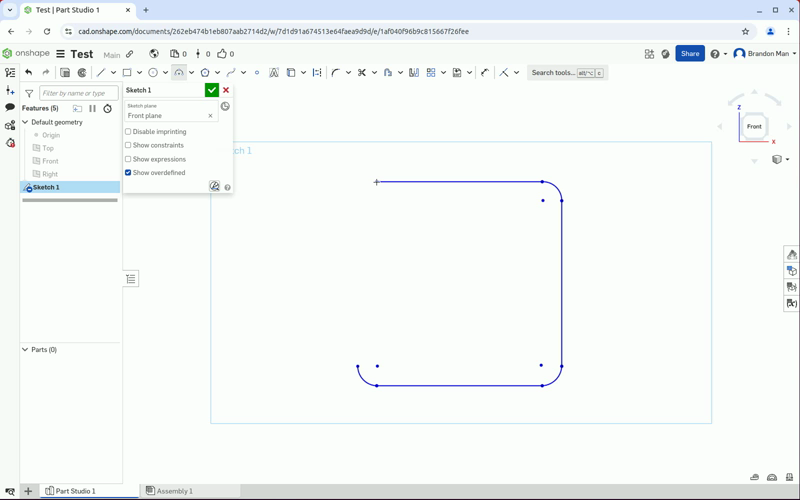
mouse_move(357, 200)
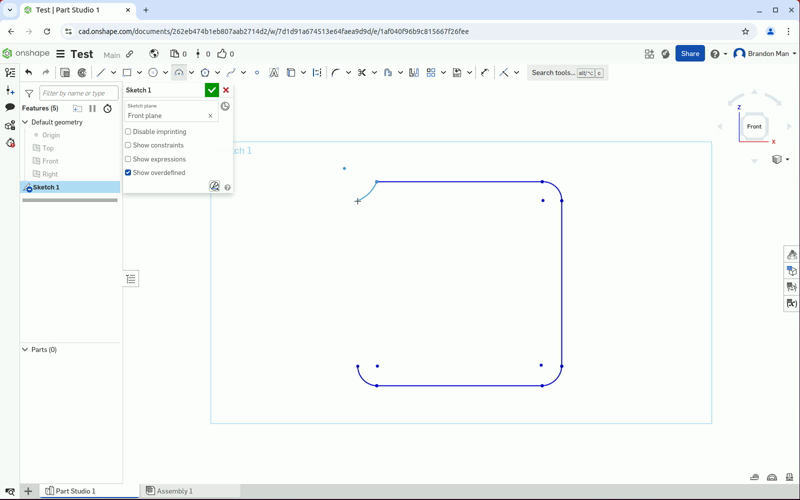
click(357, 200)
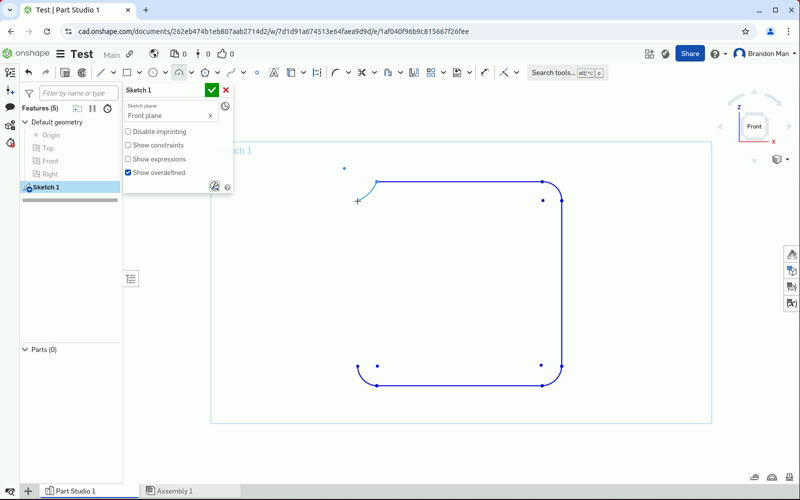
mouse_move(363, 186)
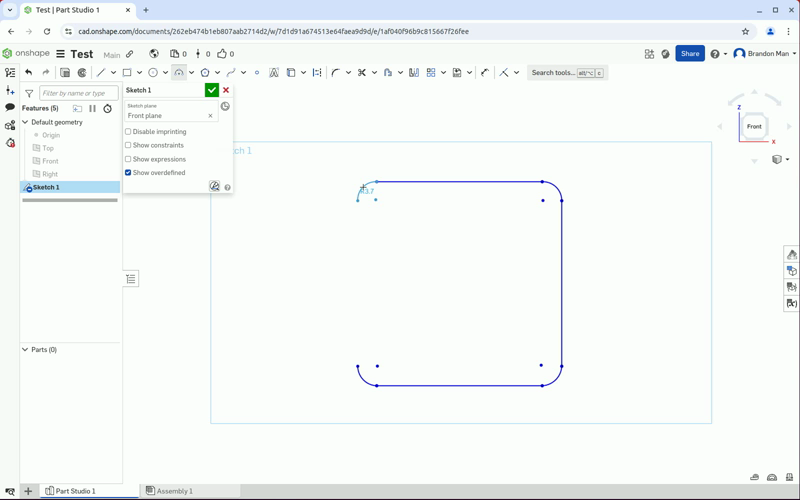
click(363, 186)
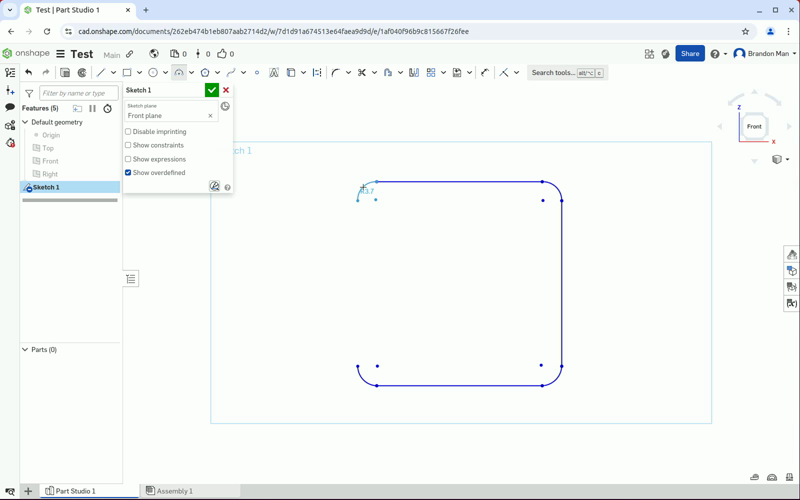
key_up(shift)
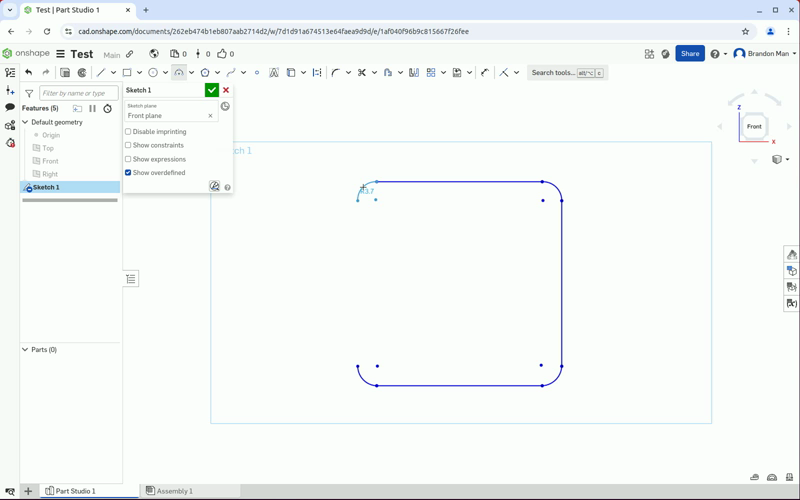
key(esc)
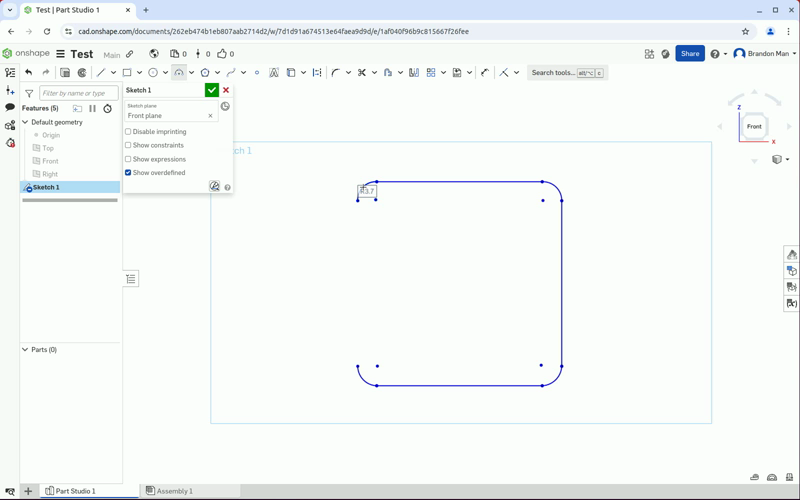
key(l)
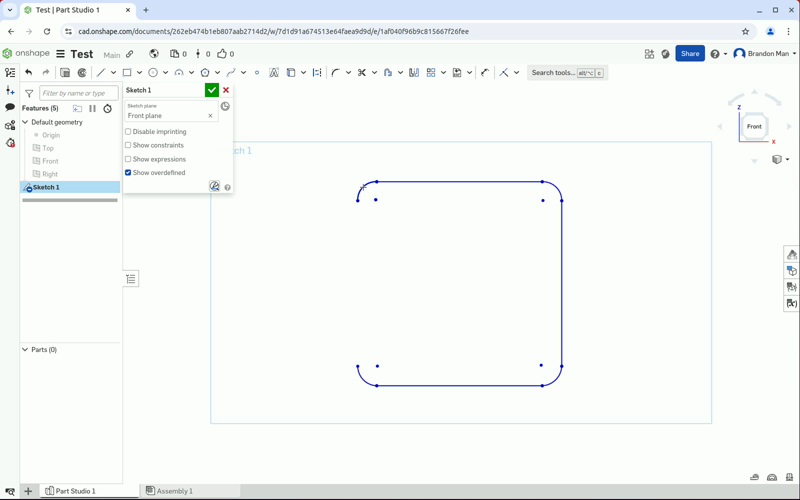
mouse_move(357, 200)
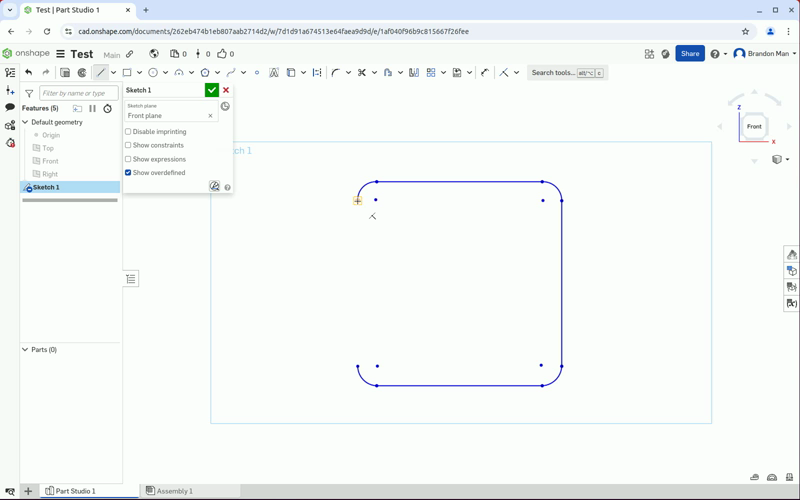
click(357, 200)
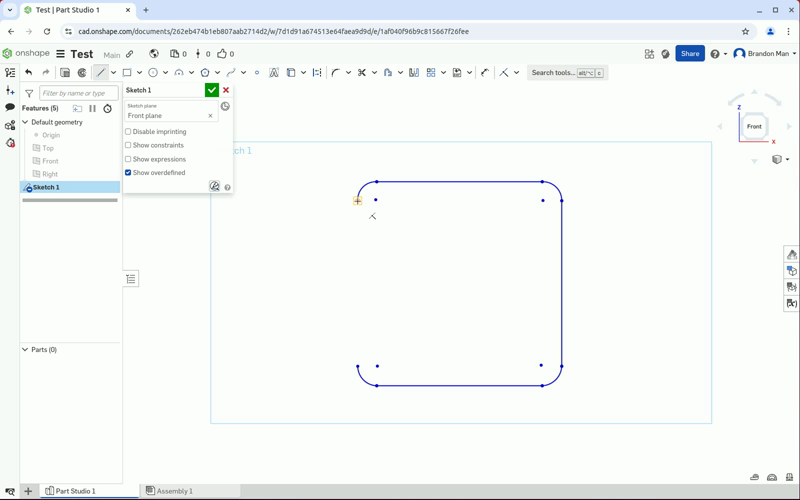
key_down(shift)
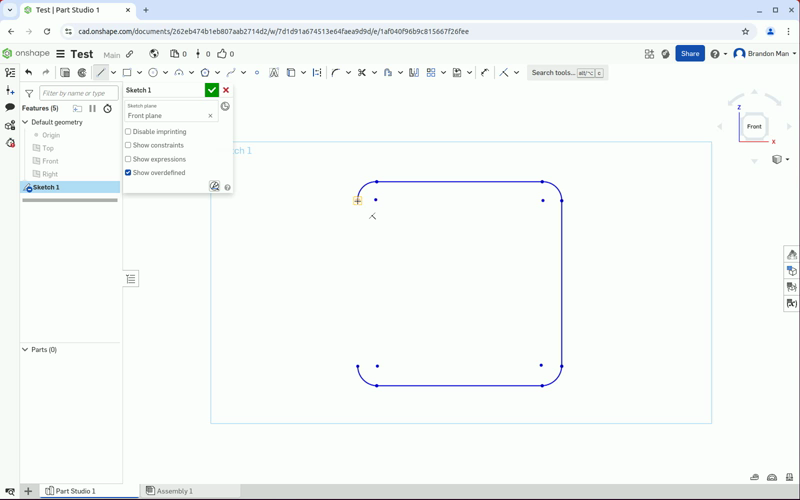
mouse_move(357, 366)
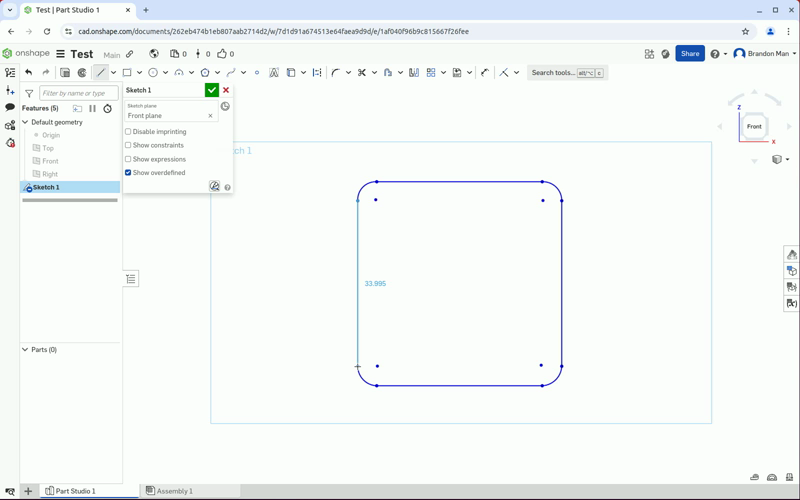
key_up(shift)
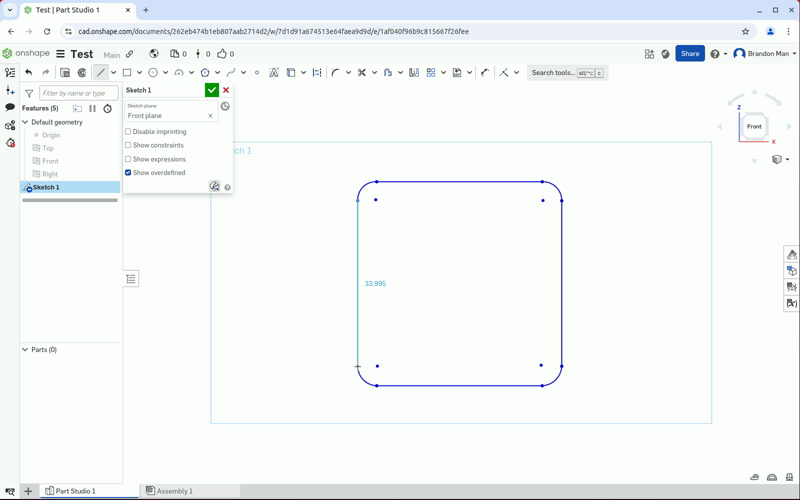
click(357, 366)
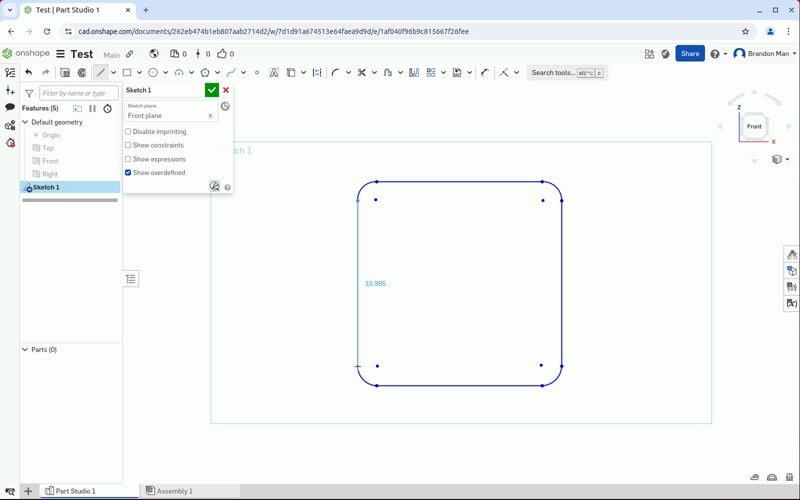
key(esc)
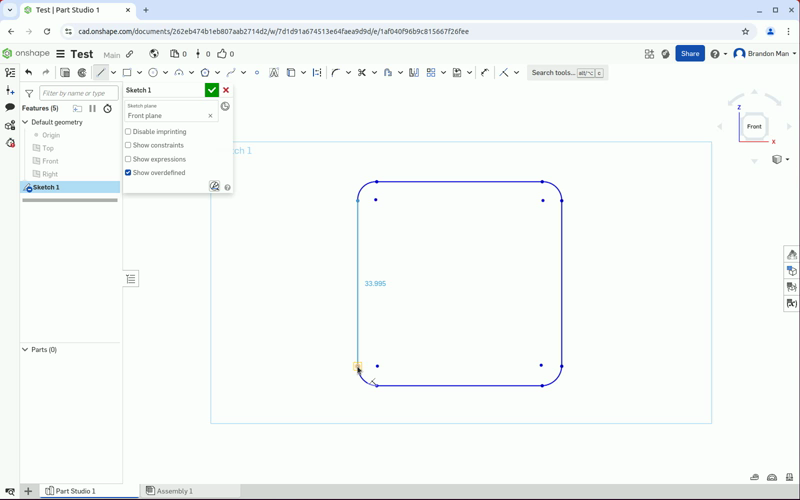
key(c)
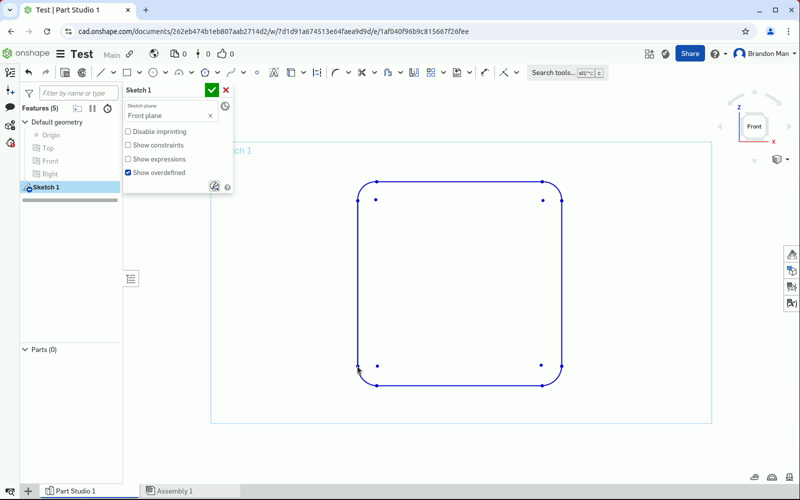
key_down(shift)
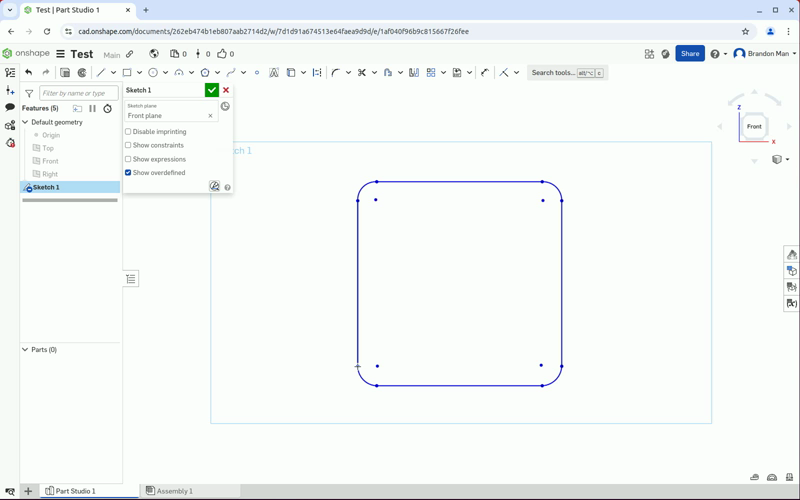
mouse_move(460, 284)
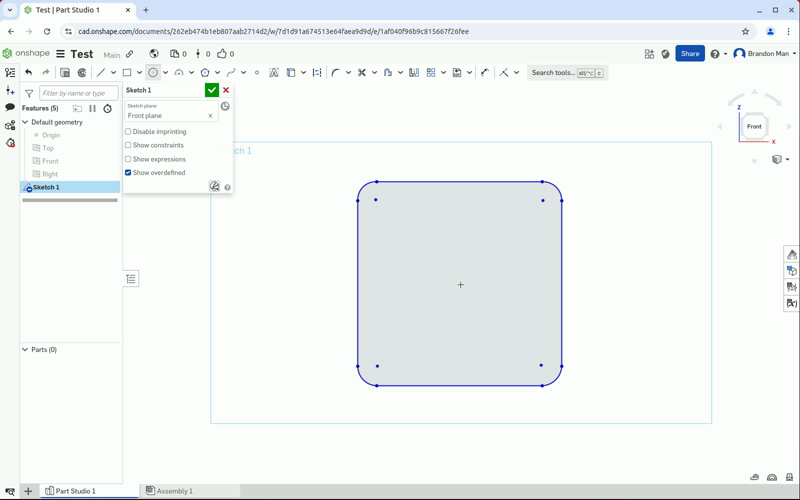
click(460, 284)
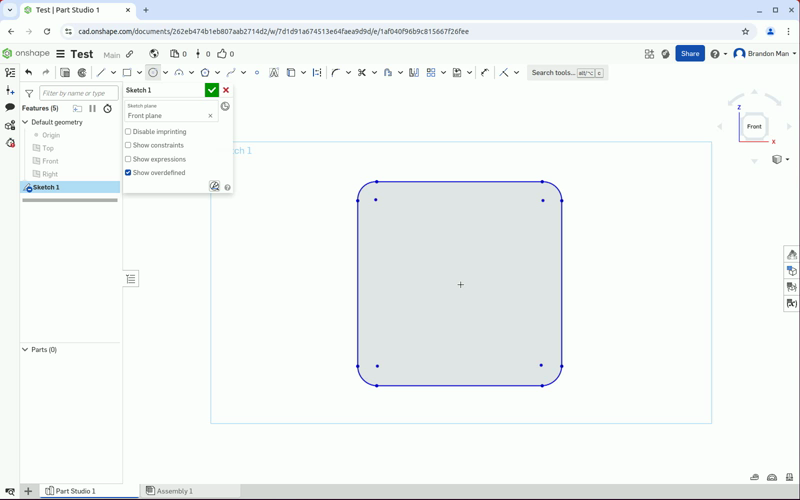
key_up(shift)
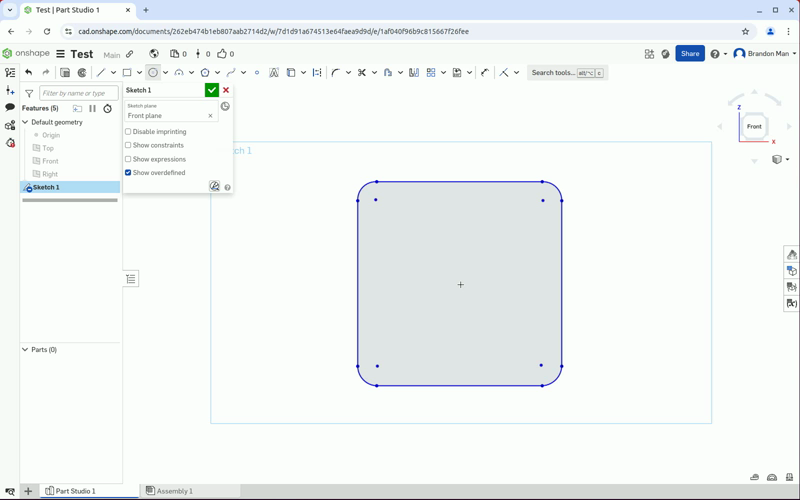
mouse_move(484, 284)
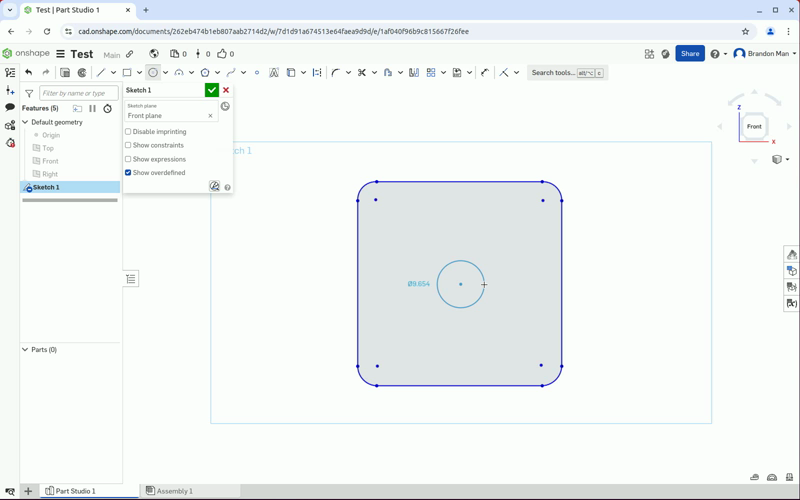
click(484, 284)
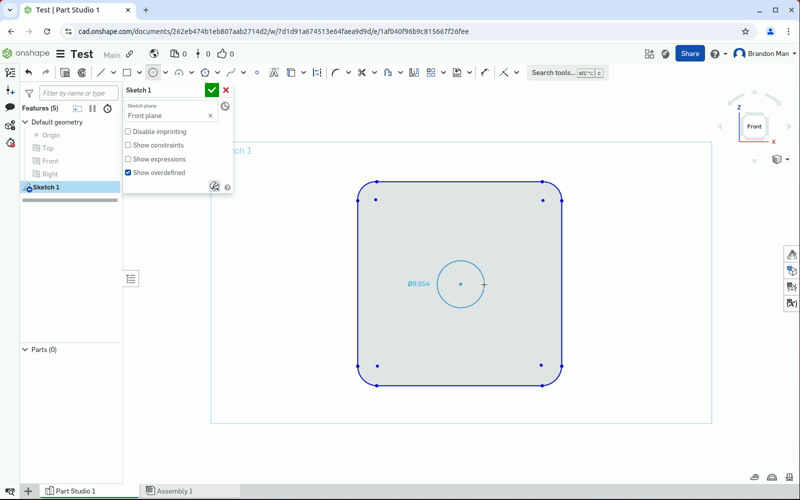
key(esc)
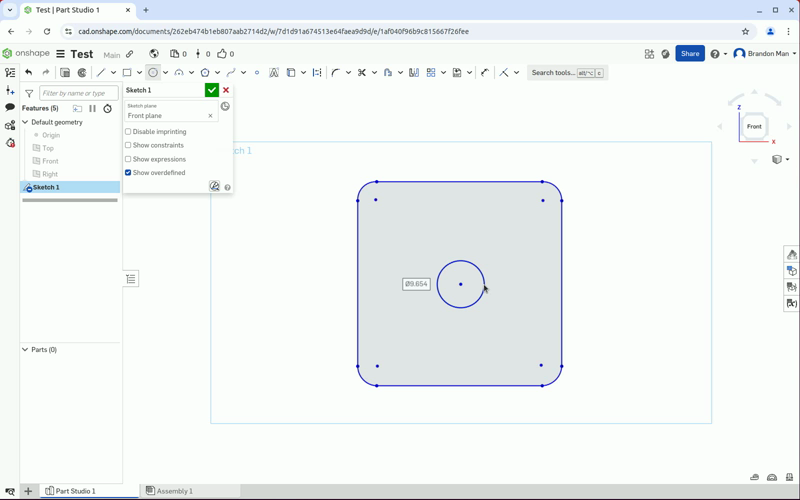
mouse_move(458, 341)
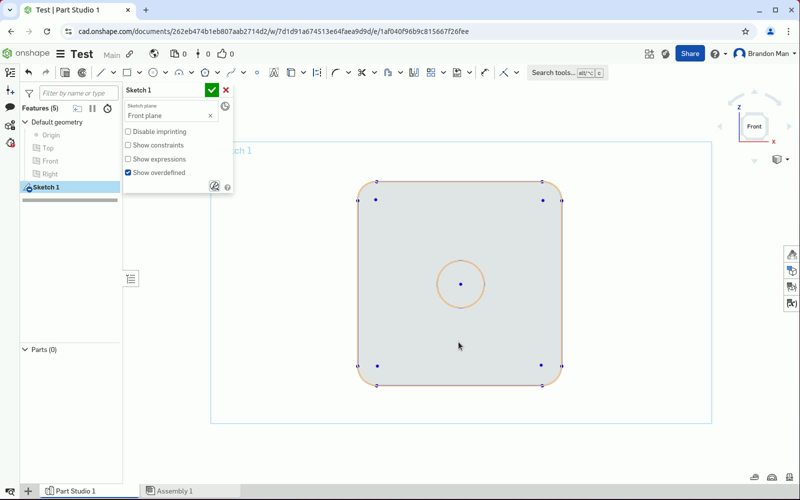
click(458, 341)
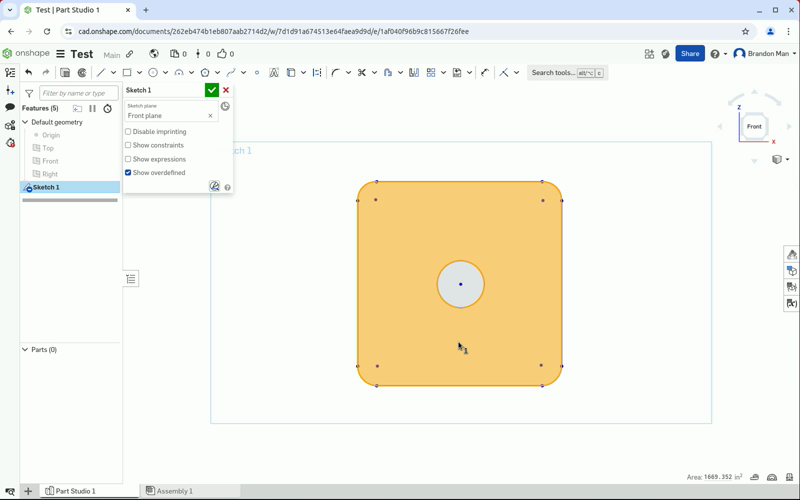
mouse_move(73, 352)
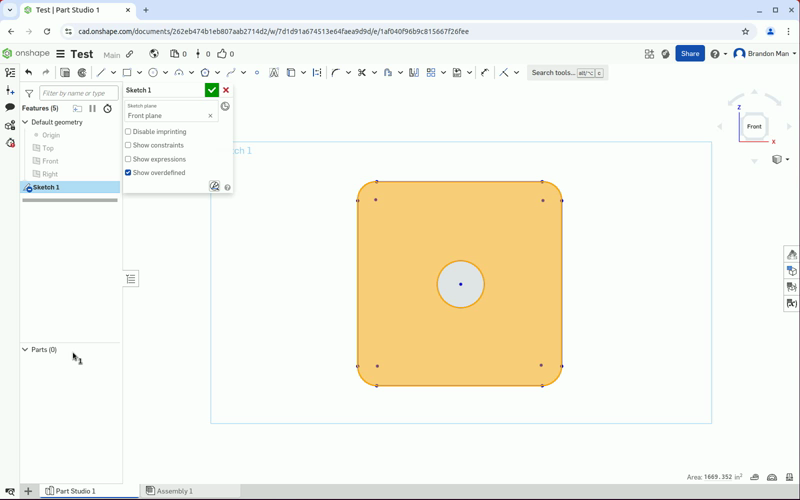
key(shift+y)
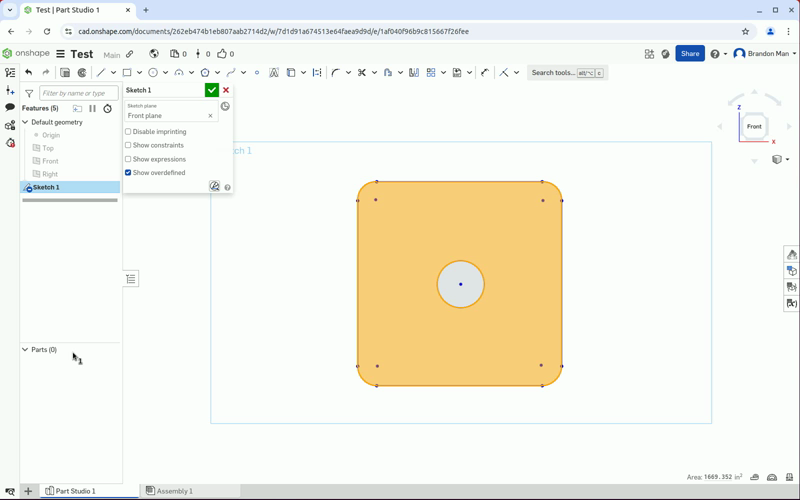
key(shift+e)
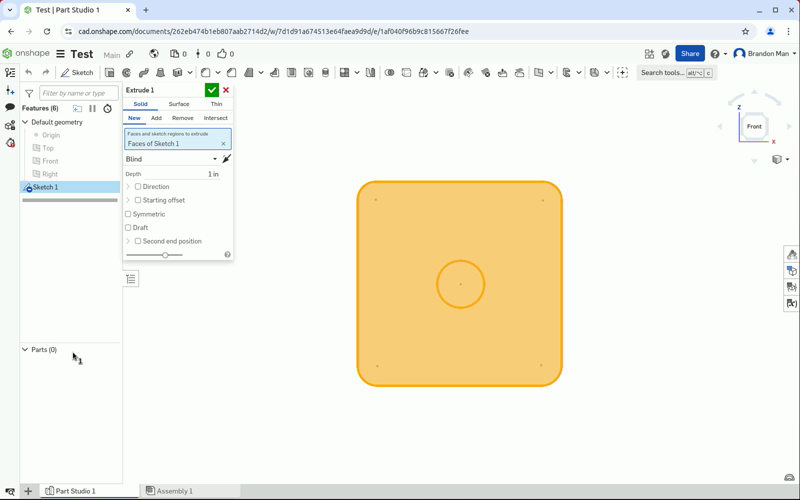
mouse_move(143, 106)
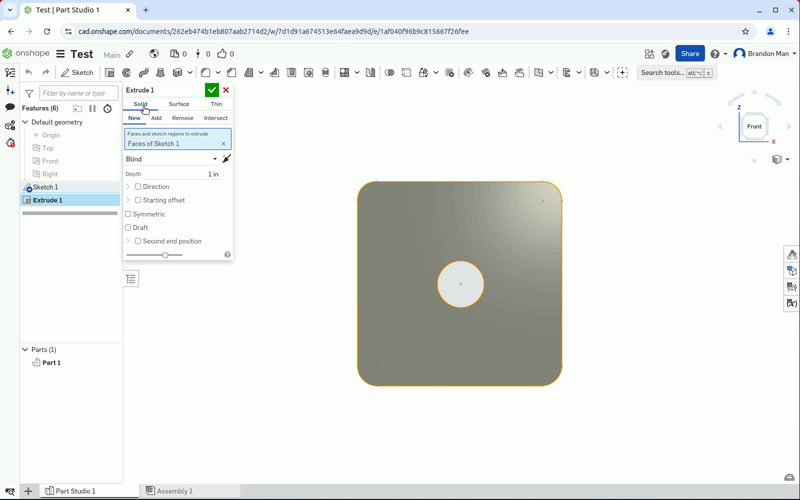
click(143, 106)
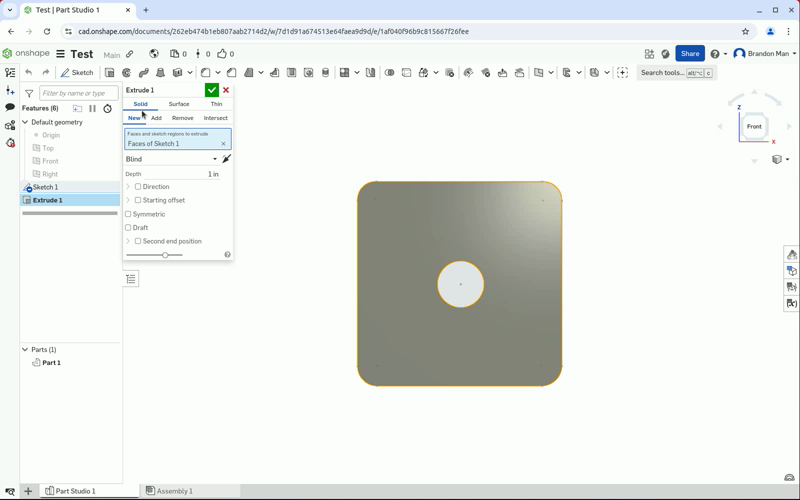
mouse_move(137, 120)
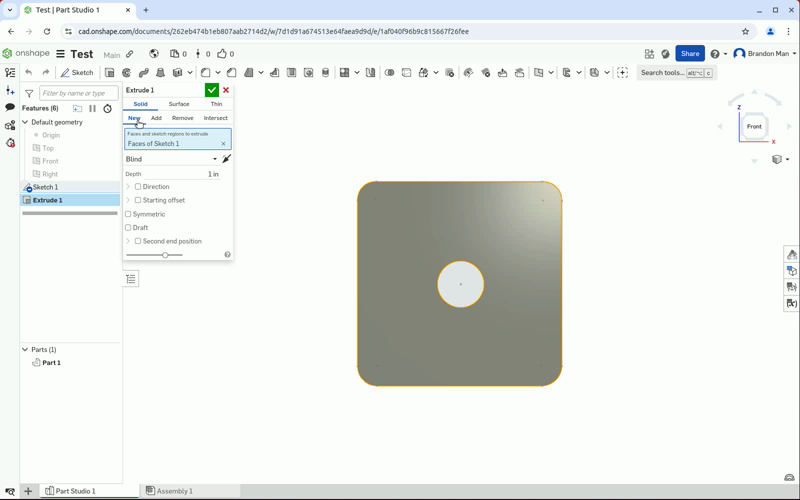
click(137, 120)
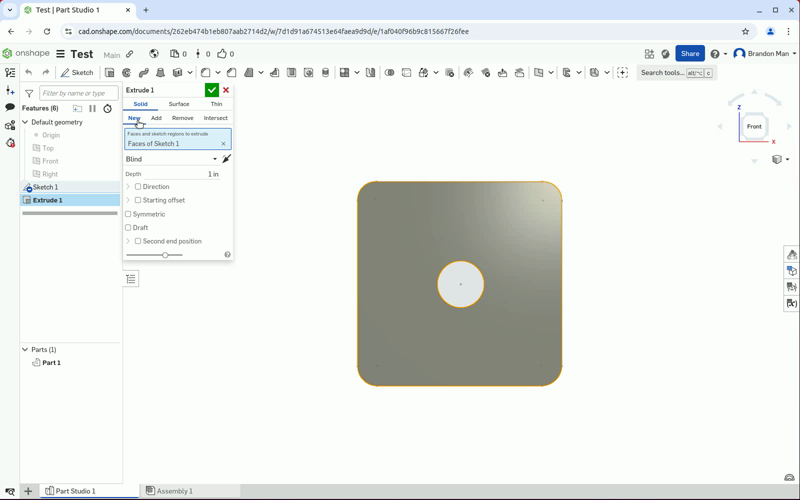
key(tab, 4)
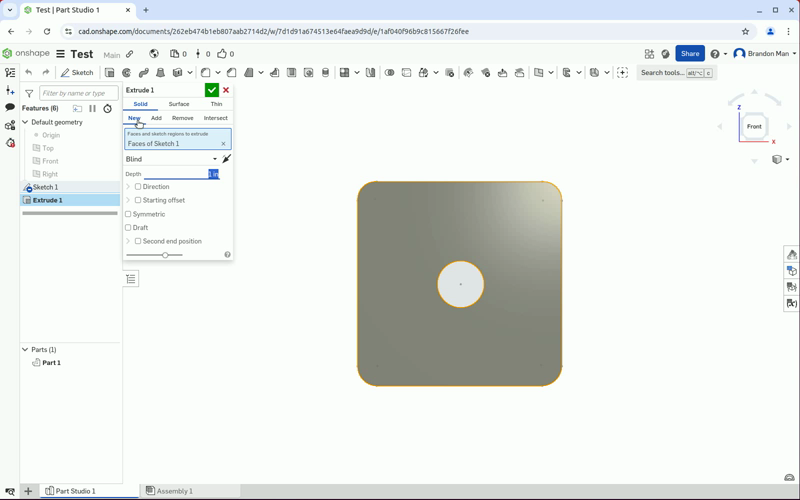
text(4.092)
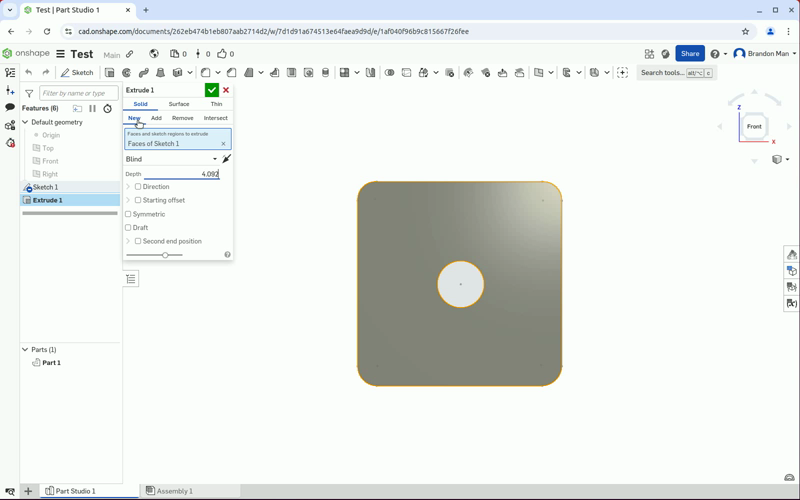
key(enter)
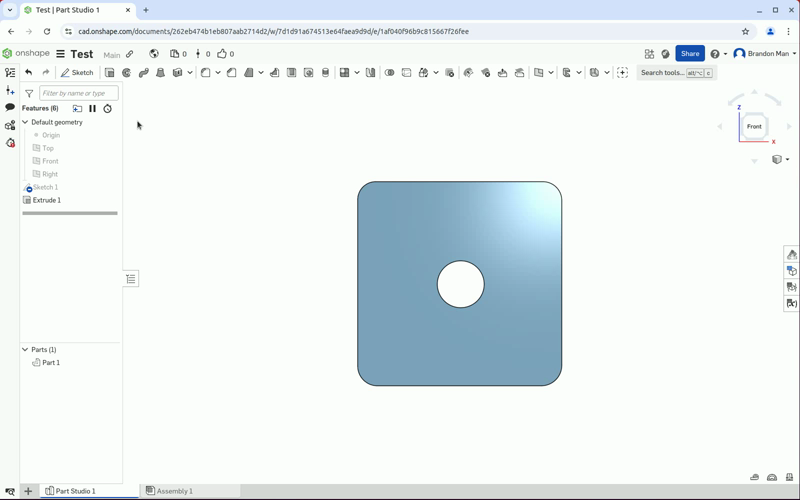
key(shift+h)
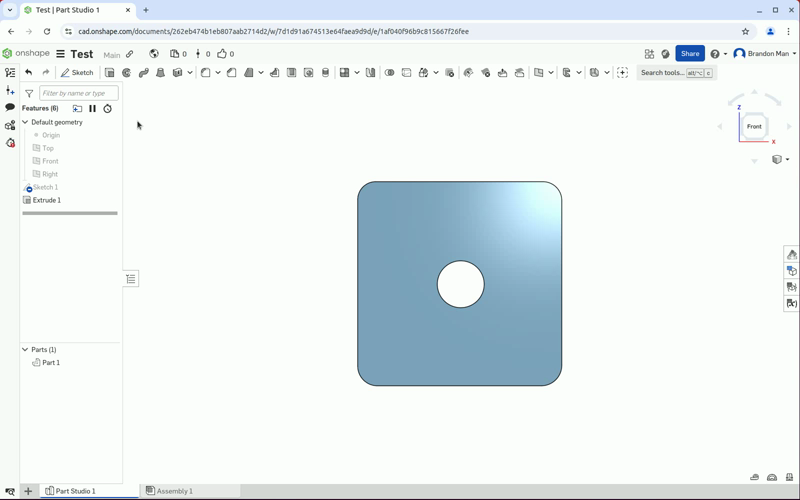
key(shift+h)
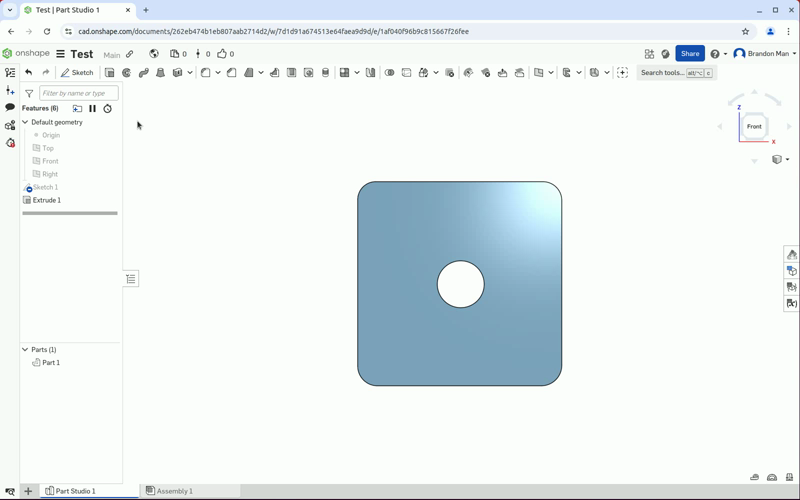
mouse_move(73, 189)
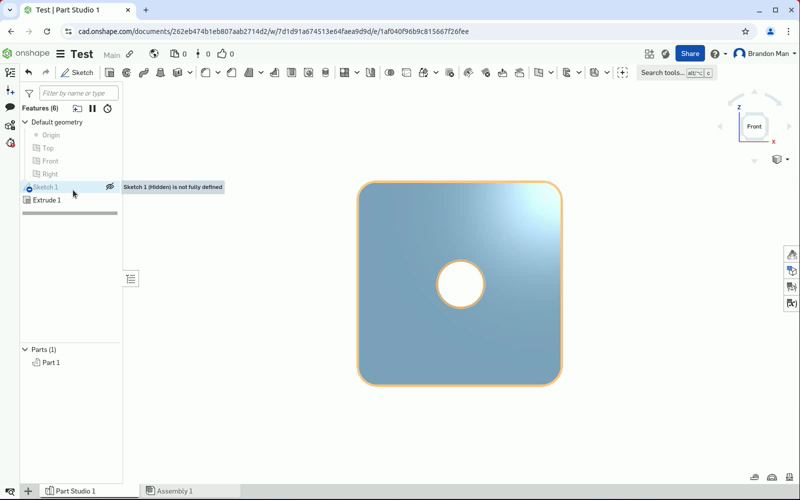
click(73, 189)
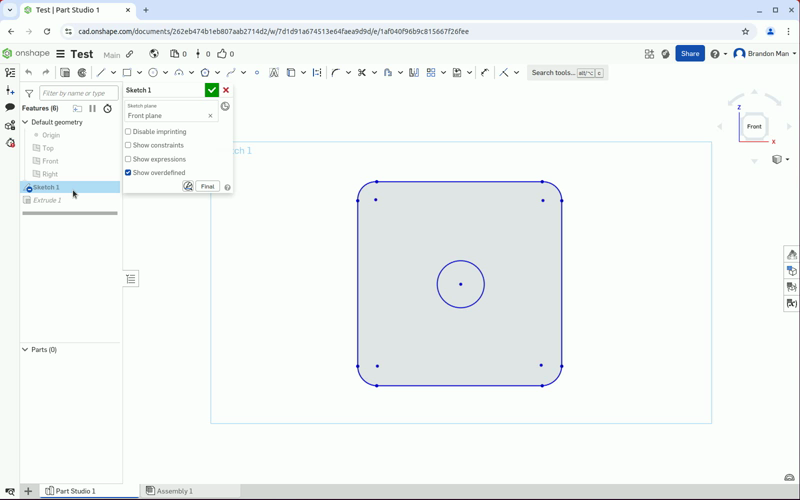
mouse_move(229, 92)
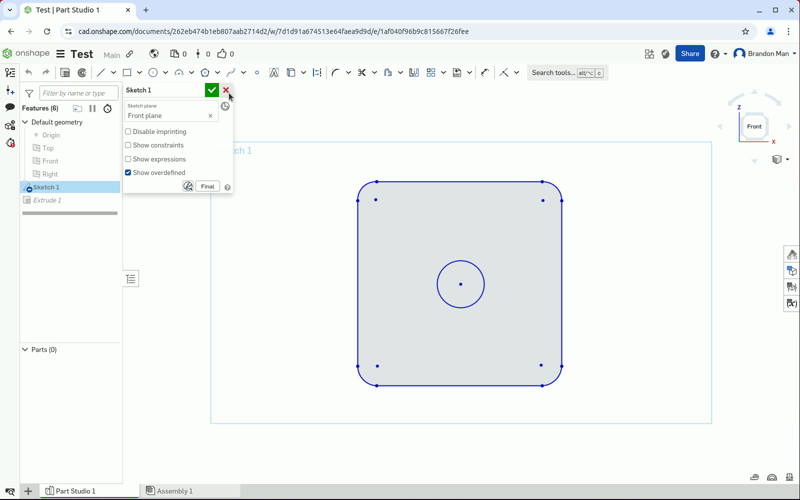
click(229, 92)
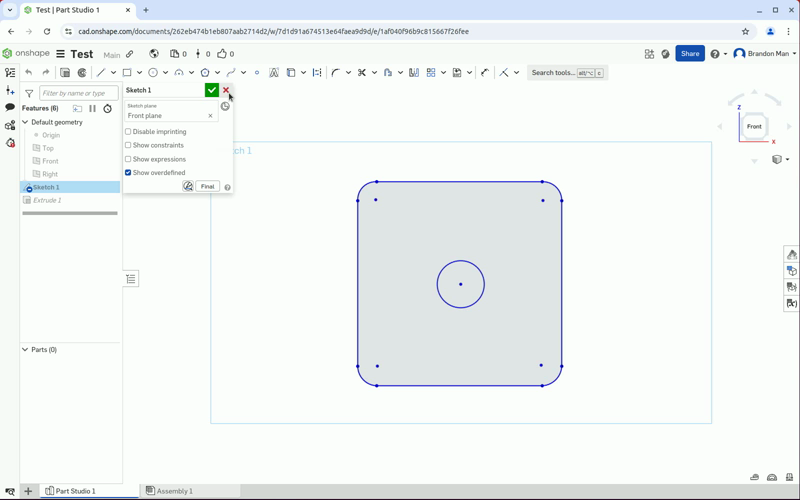
key(shift+s)
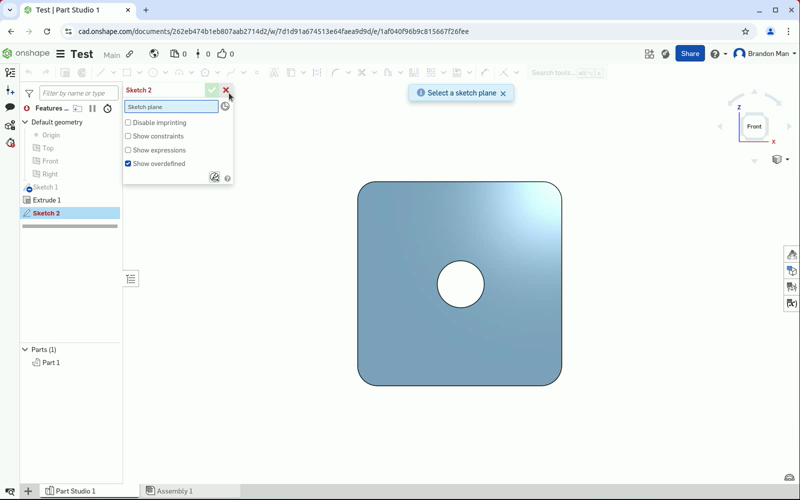
mouse_move(73, 163)
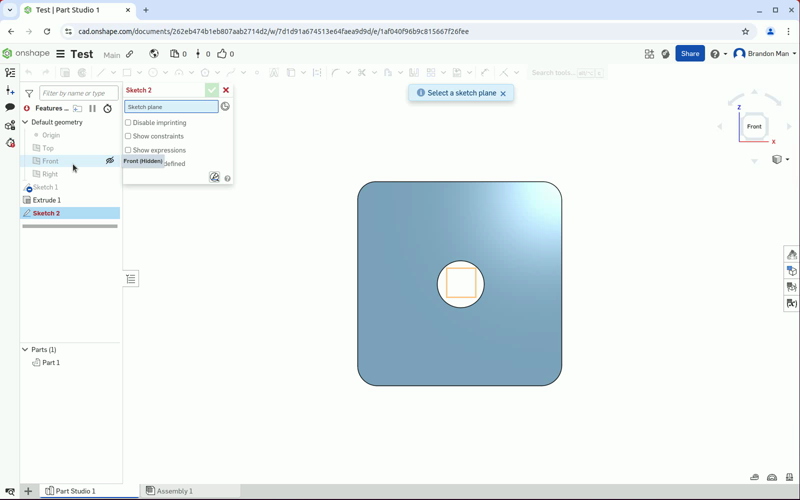
click(73, 163)
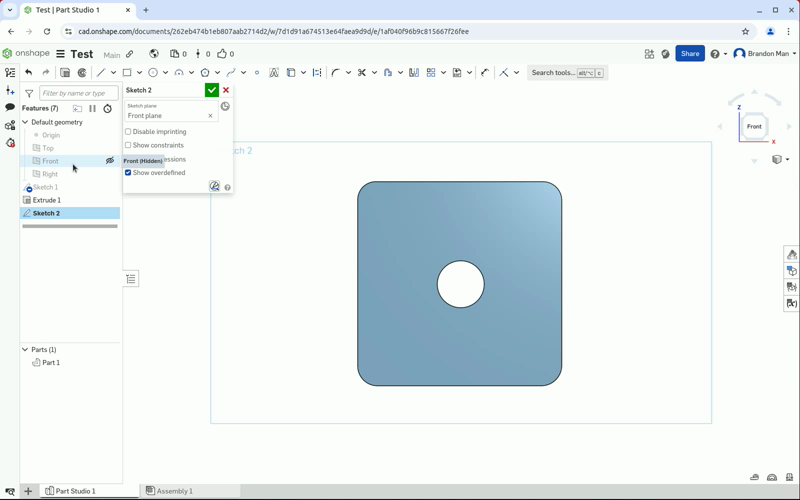
mouse_move(73, 352)
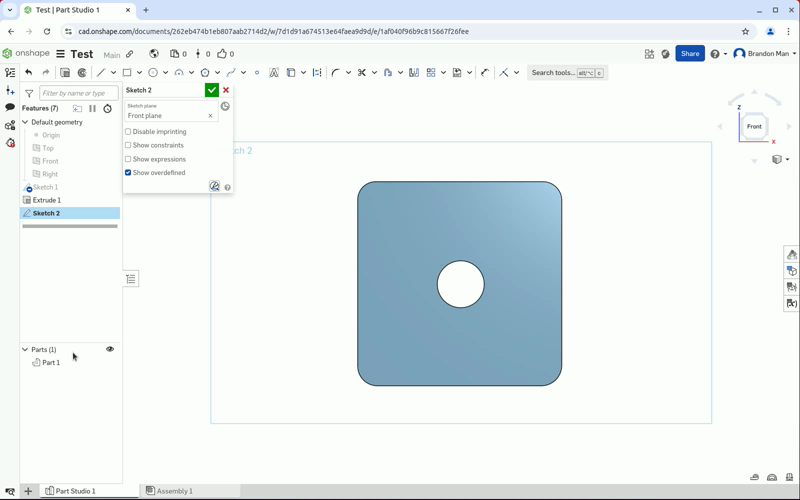
key(y)
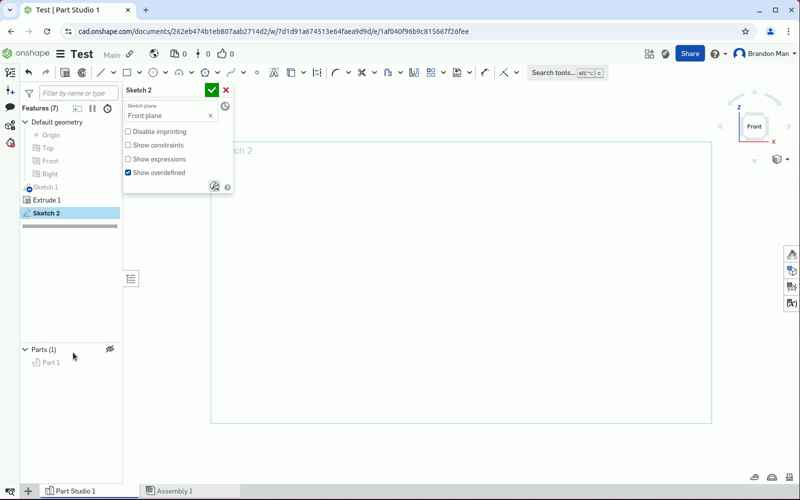
key(c)
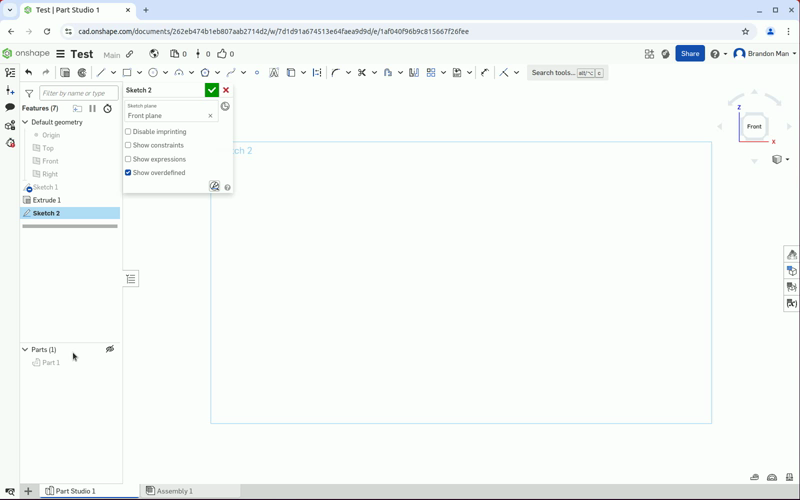
key_down(shift)
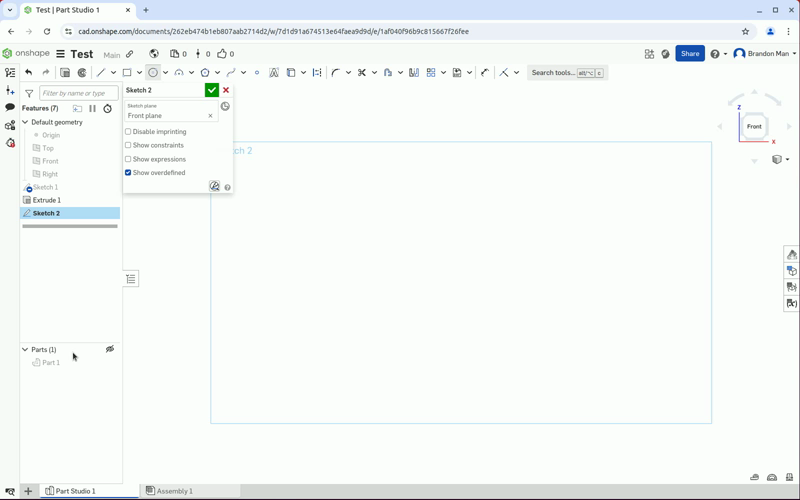
mouse_move(461, 282)
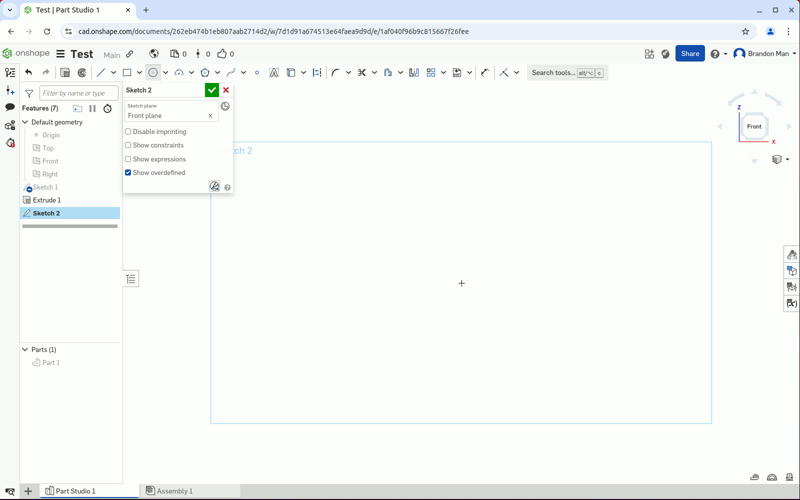
click(461, 282)
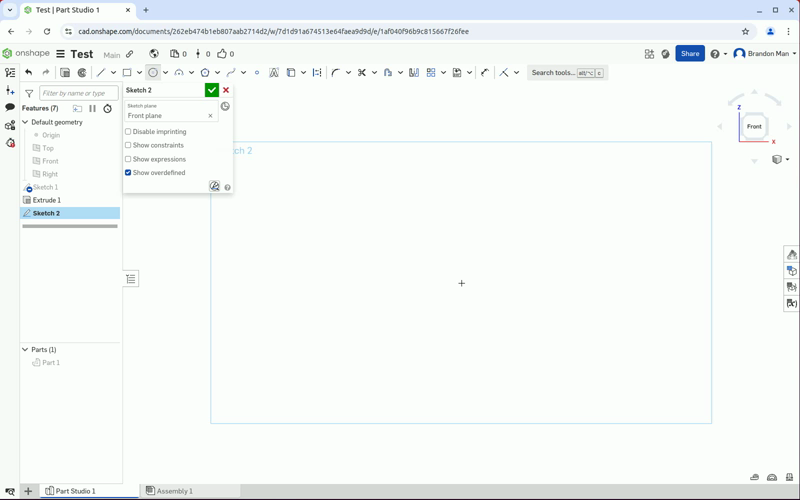
key_up(shift)
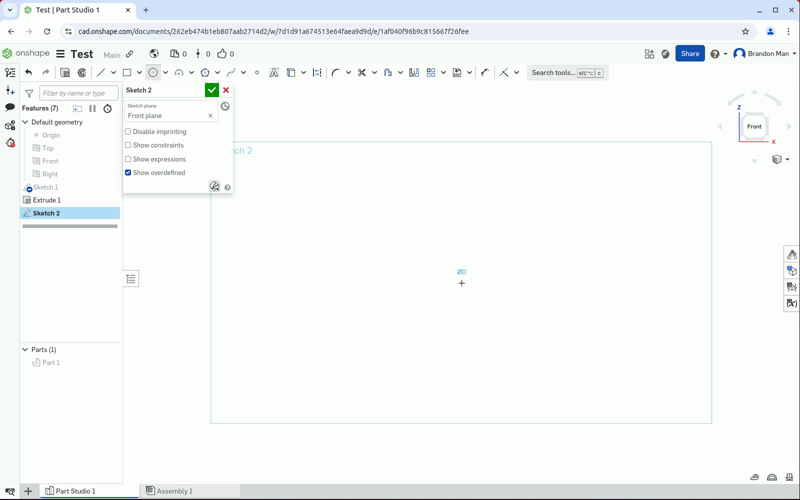
mouse_move(486, 282)
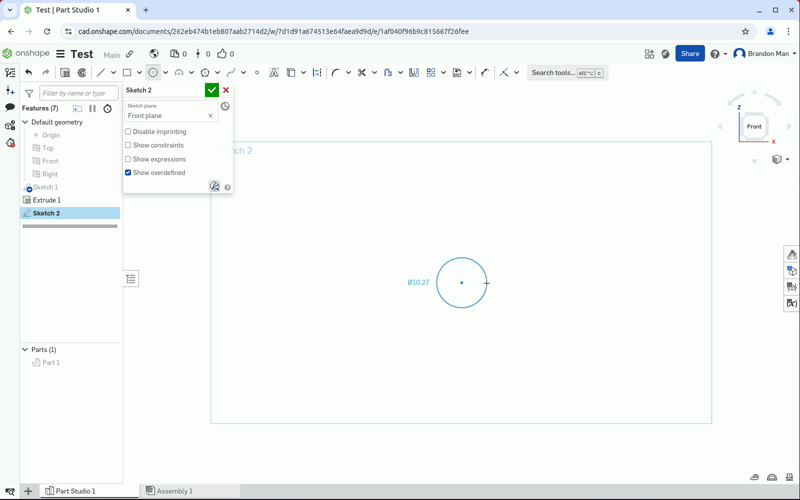
click(486, 282)
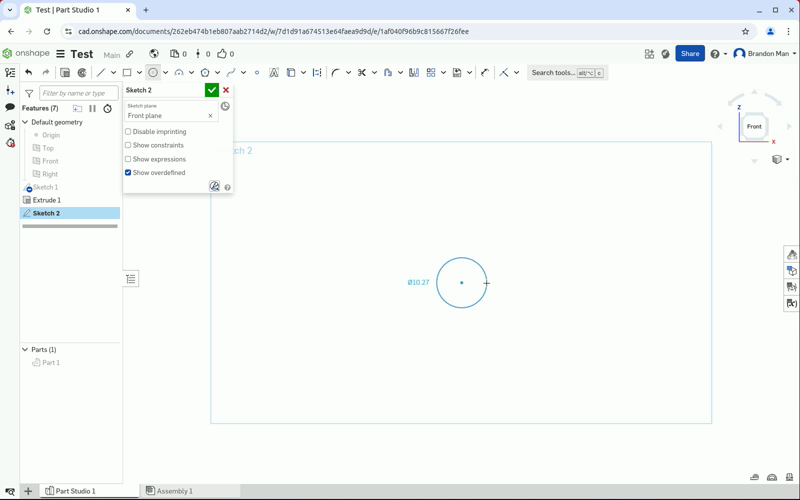
key(esc)
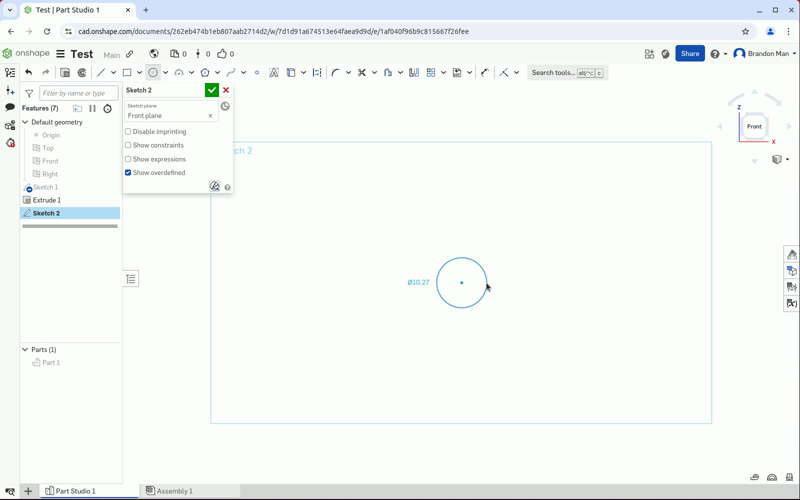
mouse_move(455, 288)
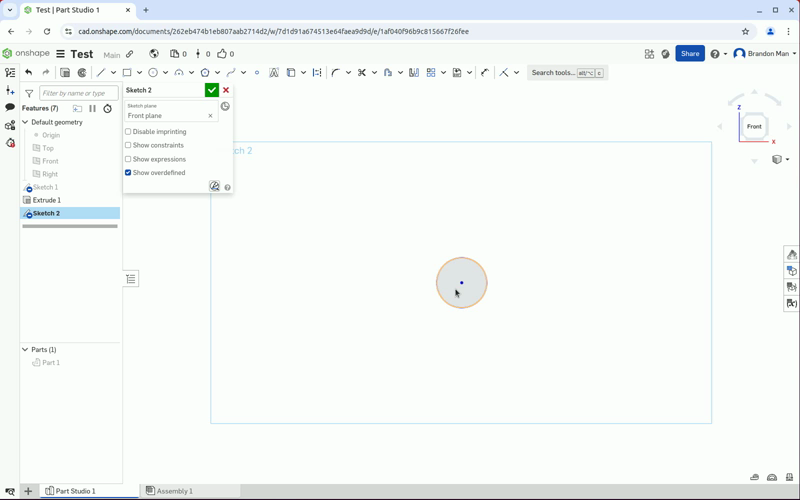
click(455, 288)
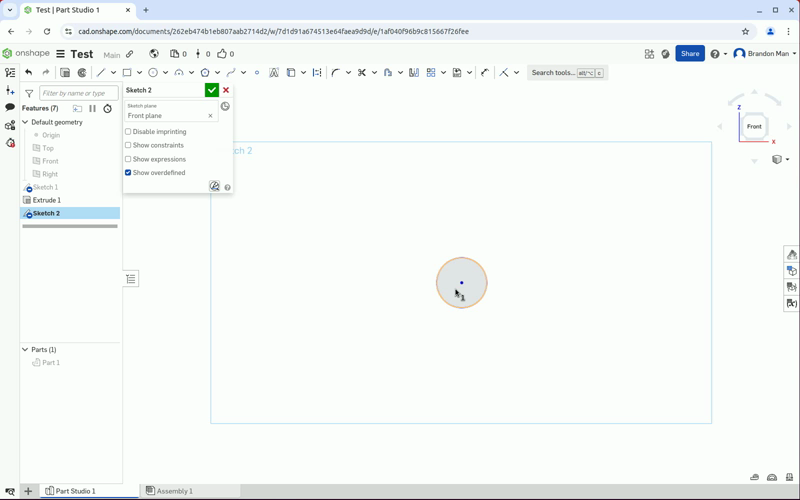
mouse_move(73, 352)
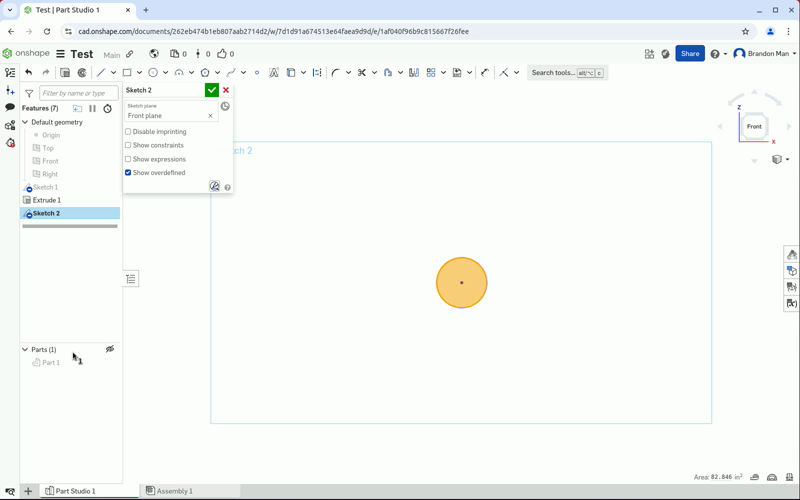
key(shift+y)
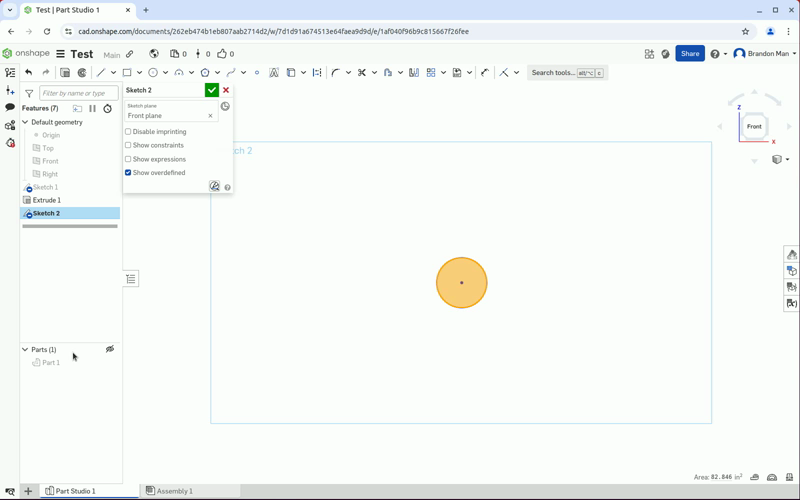
key(shift+e)
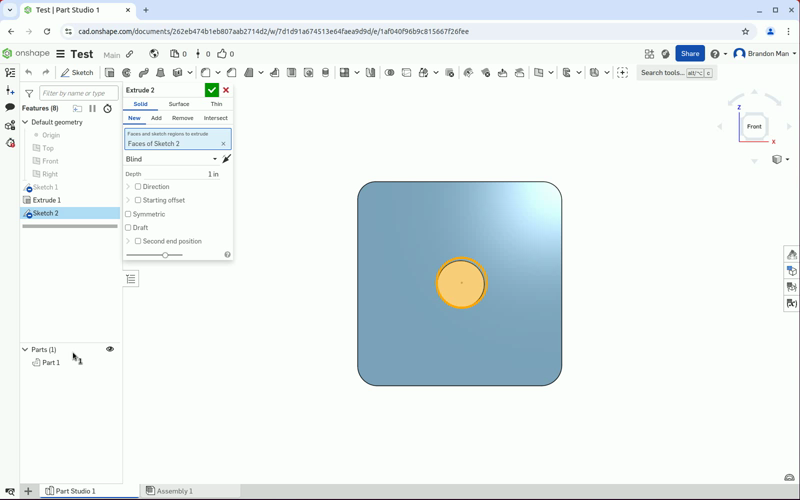
mouse_move(143, 106)
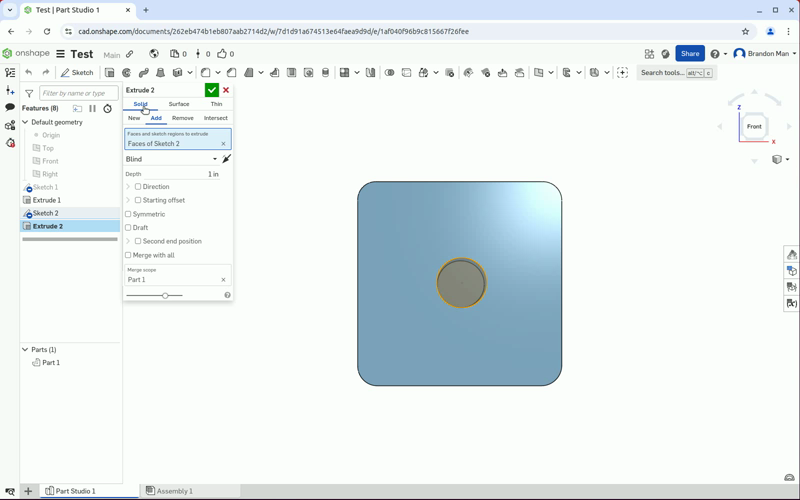
click(143, 106)
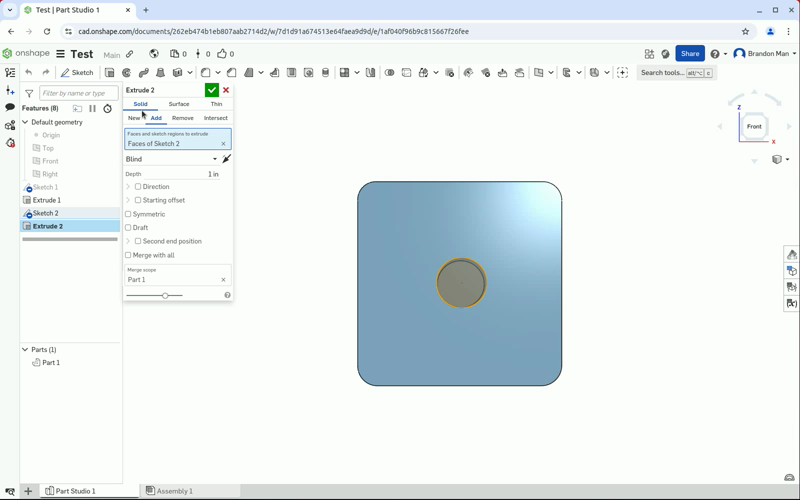
mouse_move(137, 120)
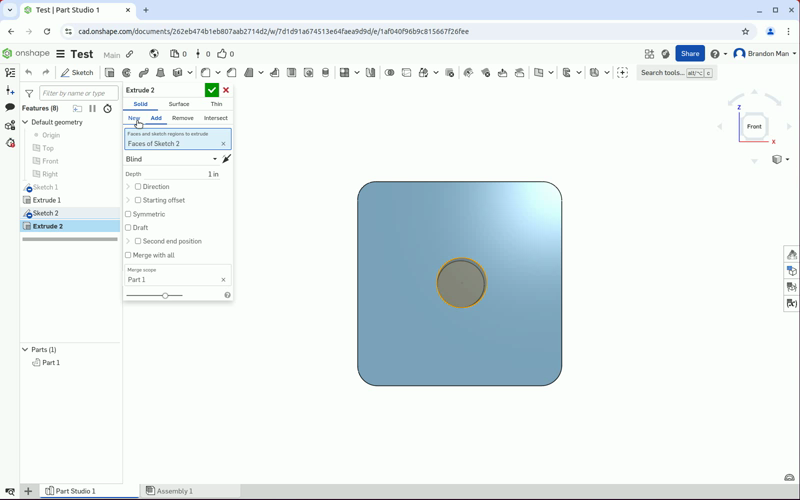
click(137, 120)
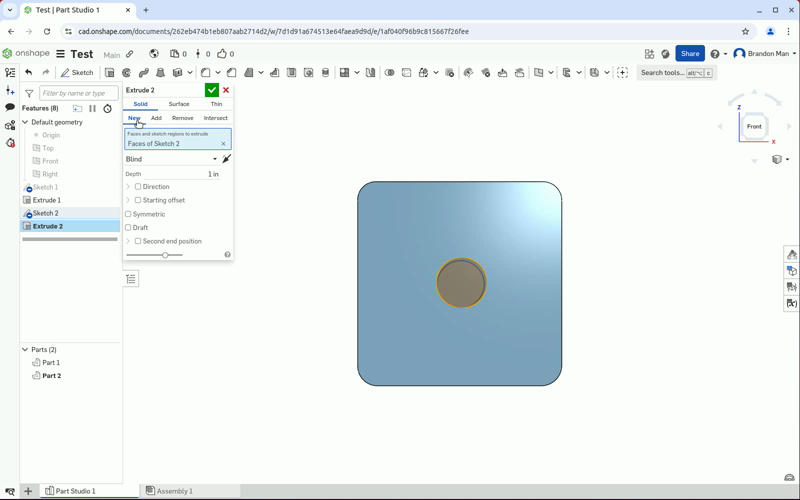
key(tab, 4)
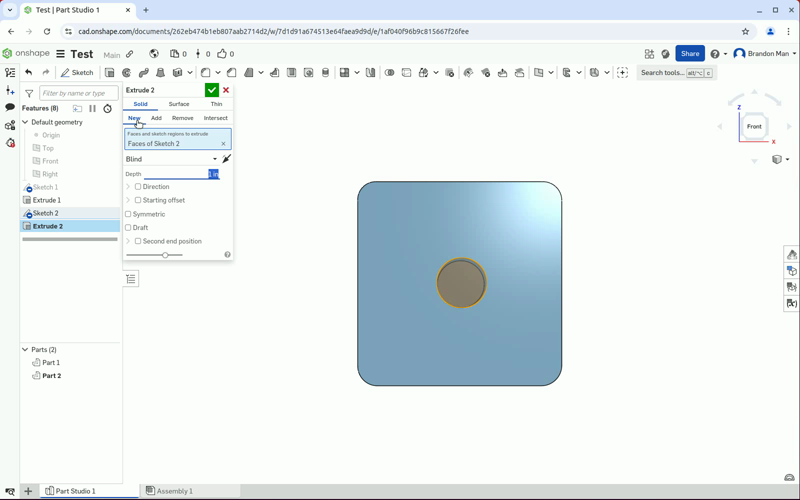
text(13.48)
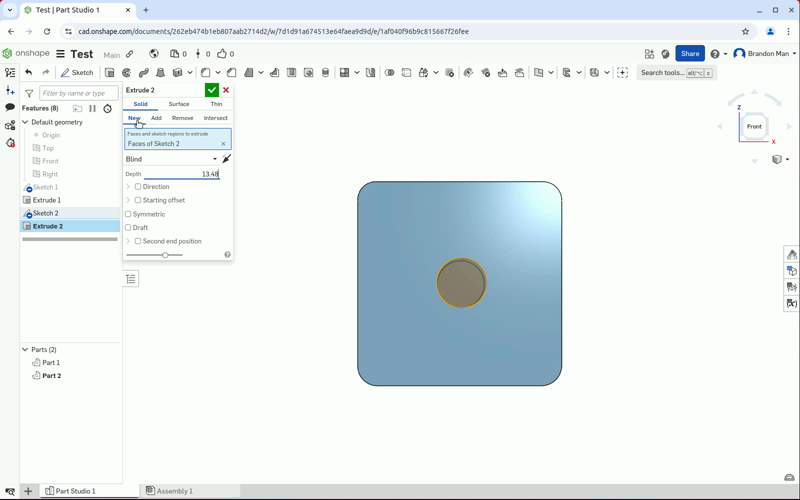
key(enter)
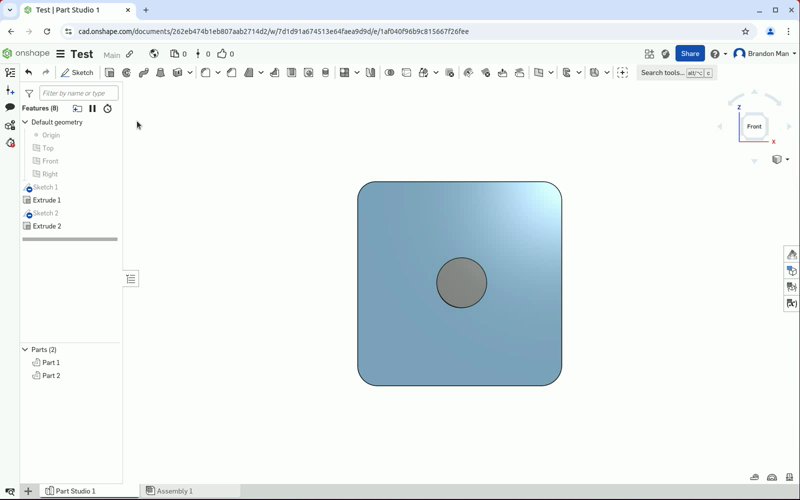
key(shift+h)
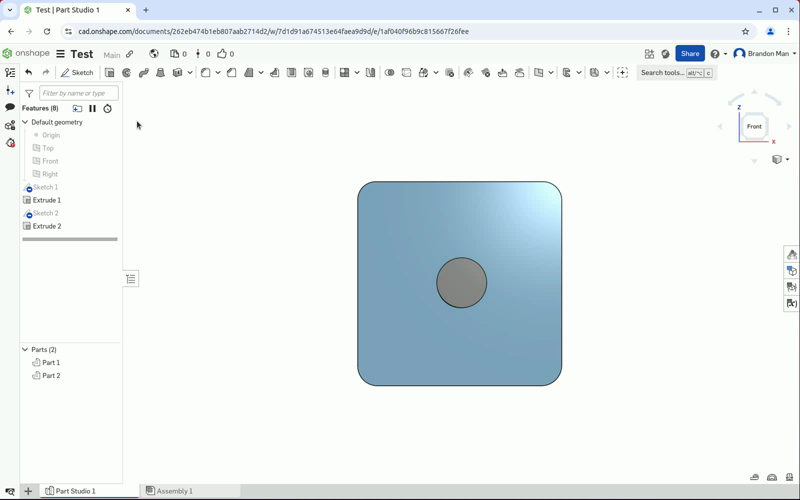
key(shift+h)
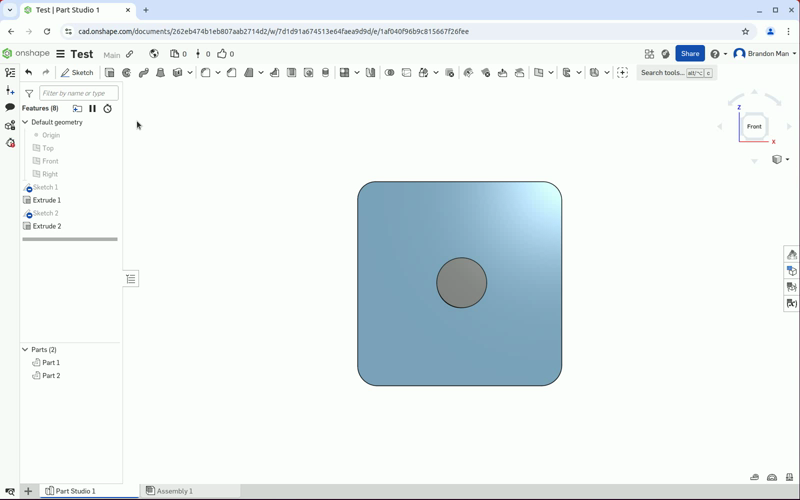
mouse_move(73, 189)
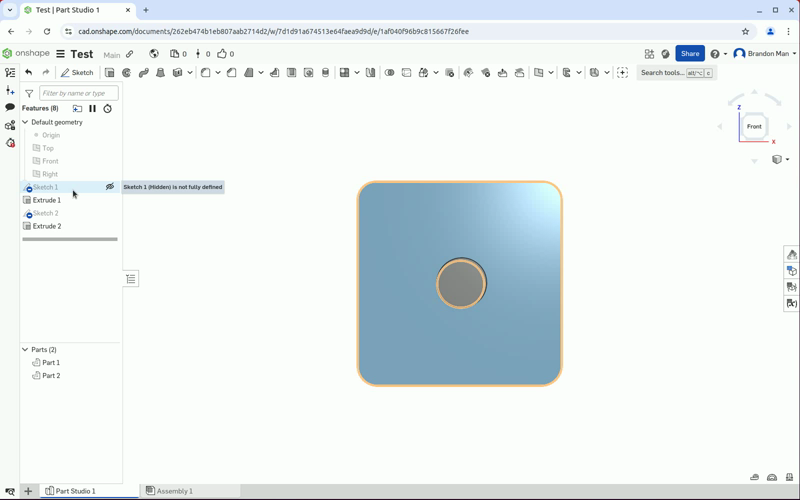
click(73, 189)
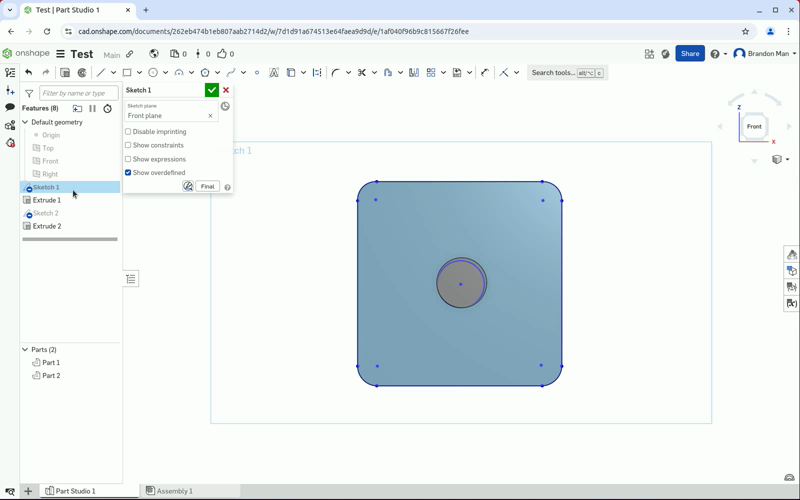
mouse_move(229, 92)
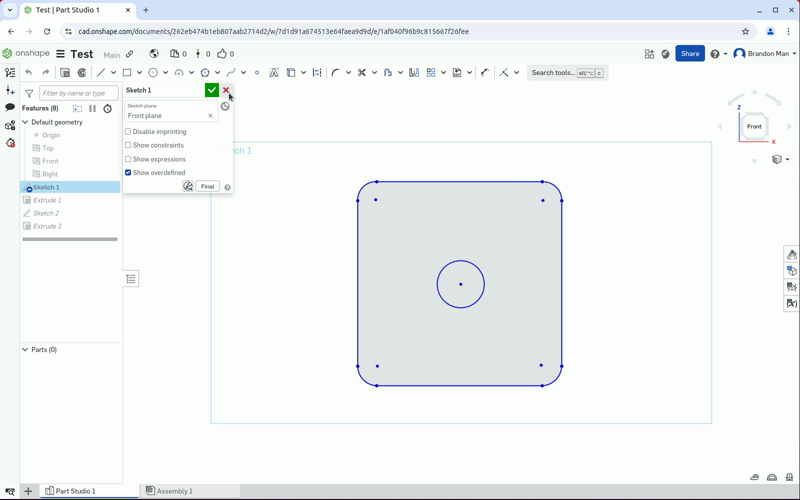
click(229, 92)
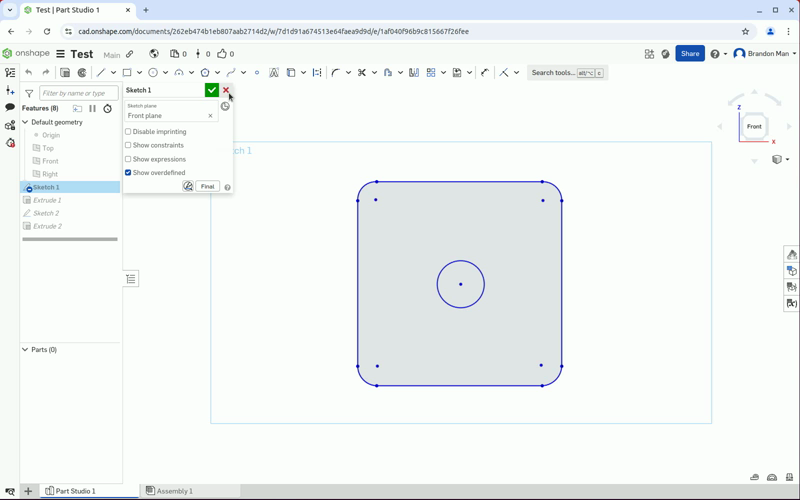
key(shift+s)
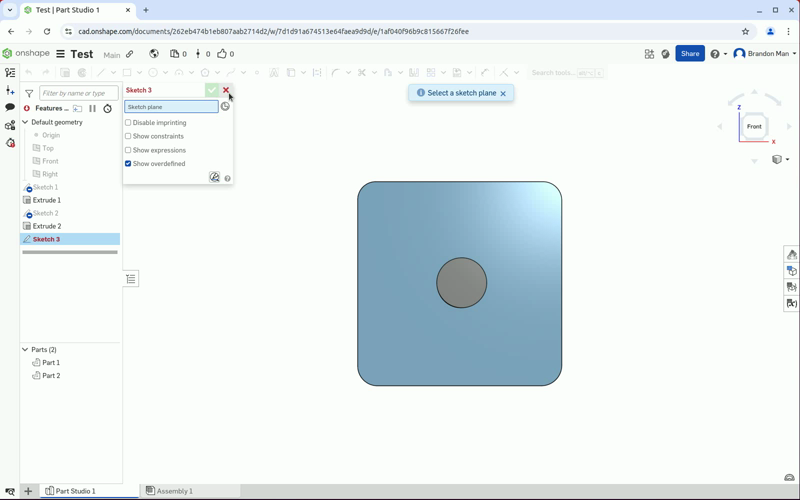
mouse_move(73, 163)
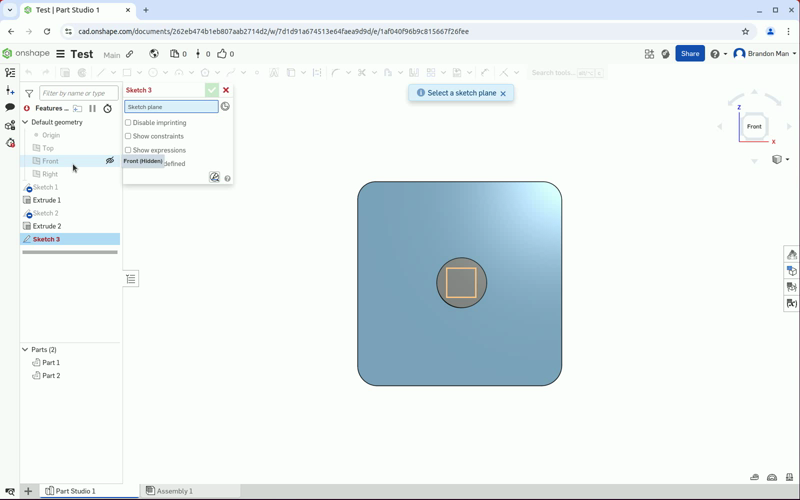
click(73, 163)
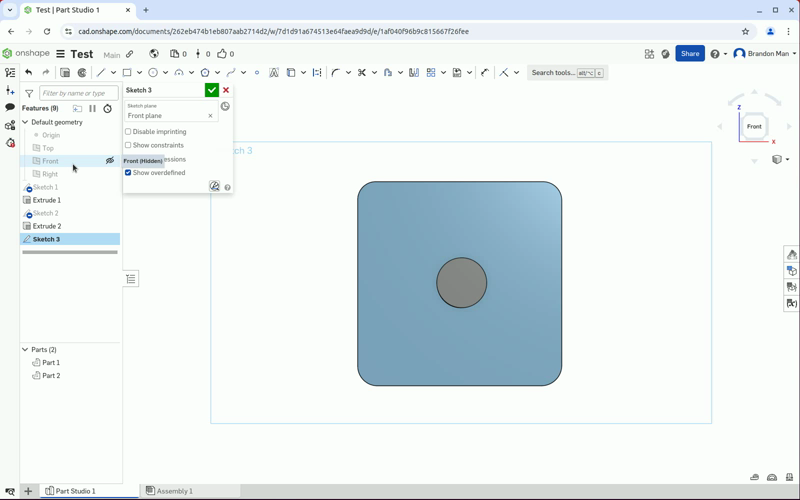
mouse_move(73, 352)
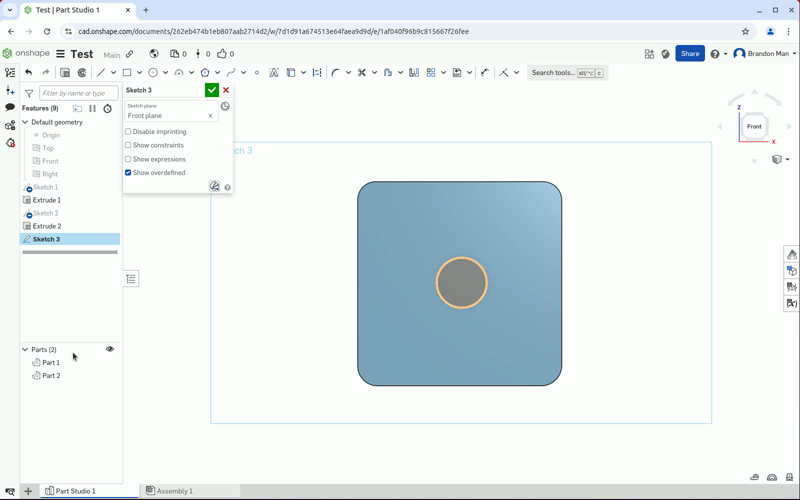
key(y)
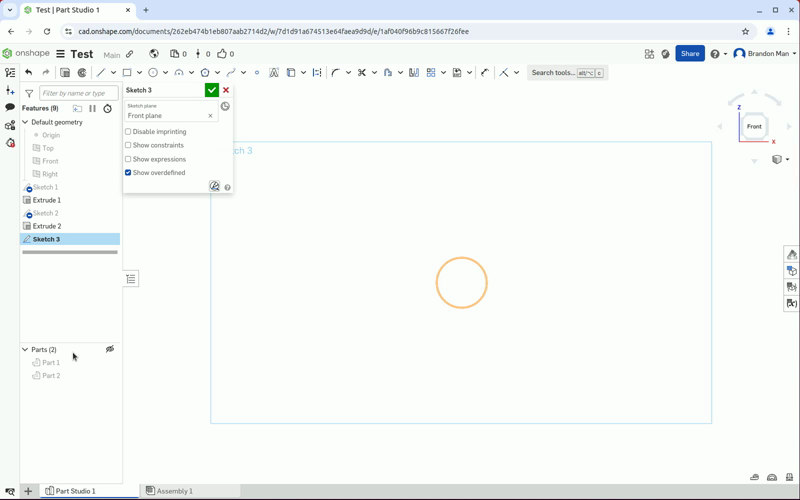
key(a)
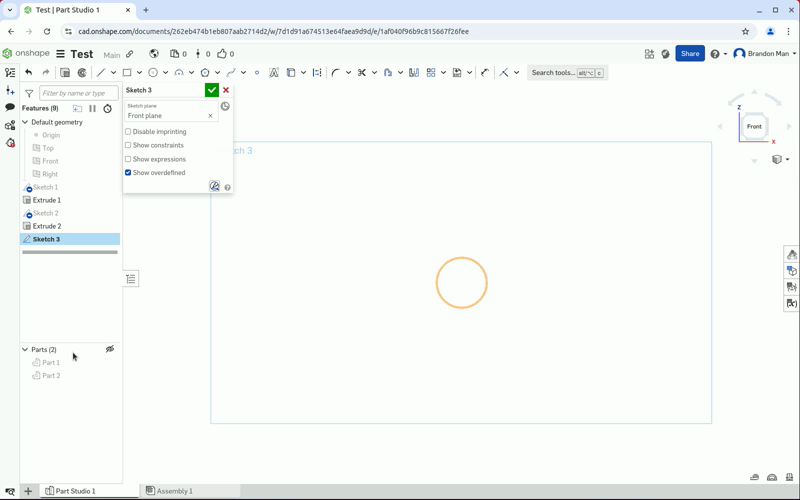
key_down(shift)
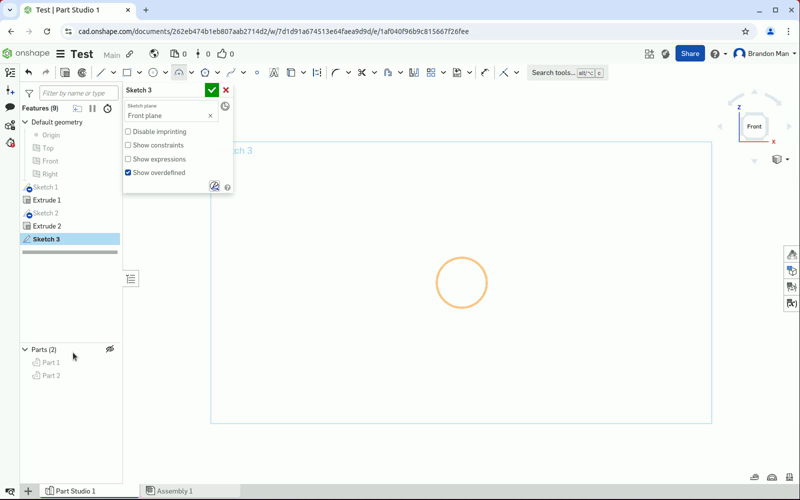
mouse_move(348, 375)
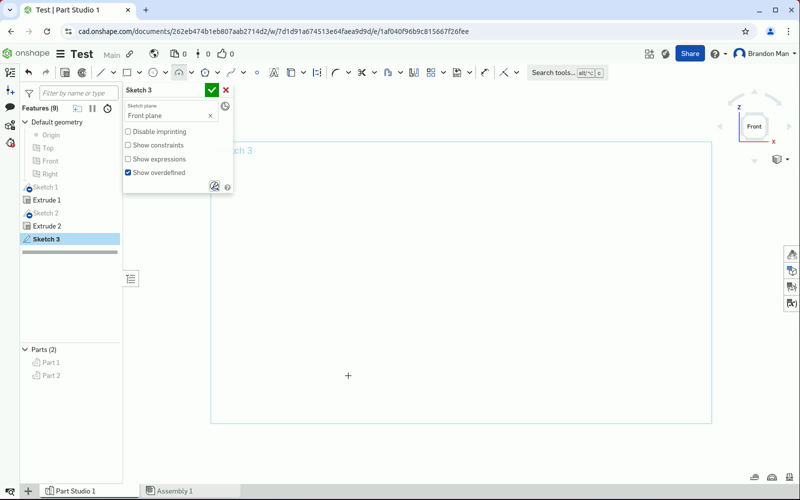
click(348, 375)
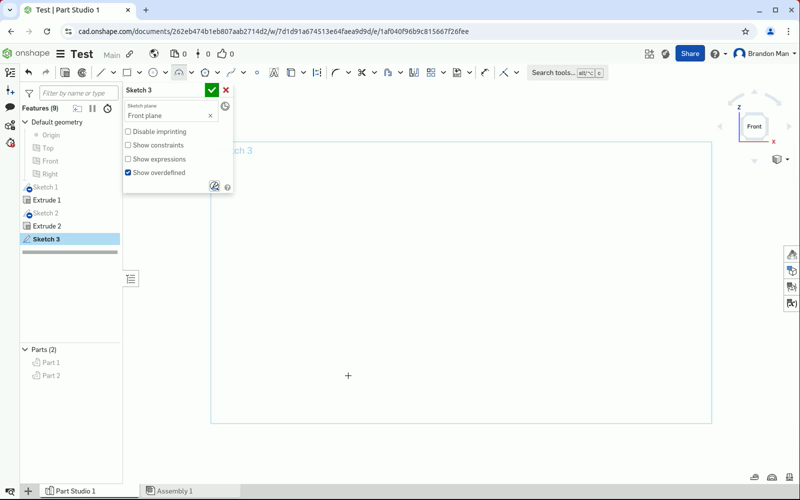
key_up(shift)
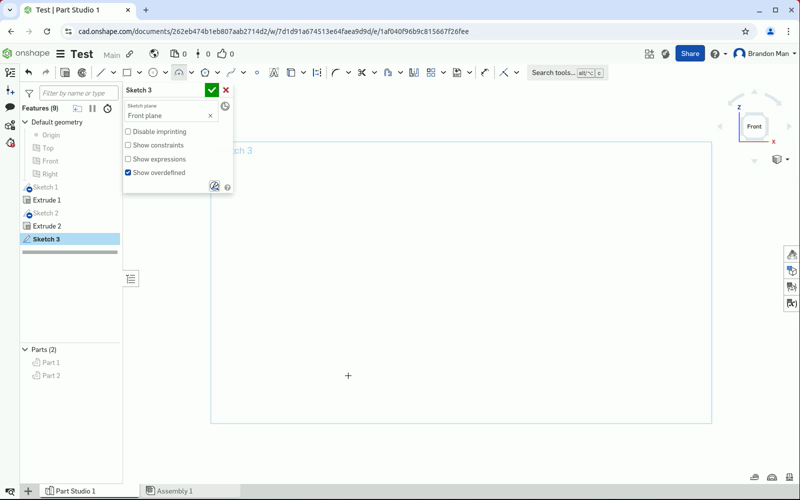
key_down(shift)
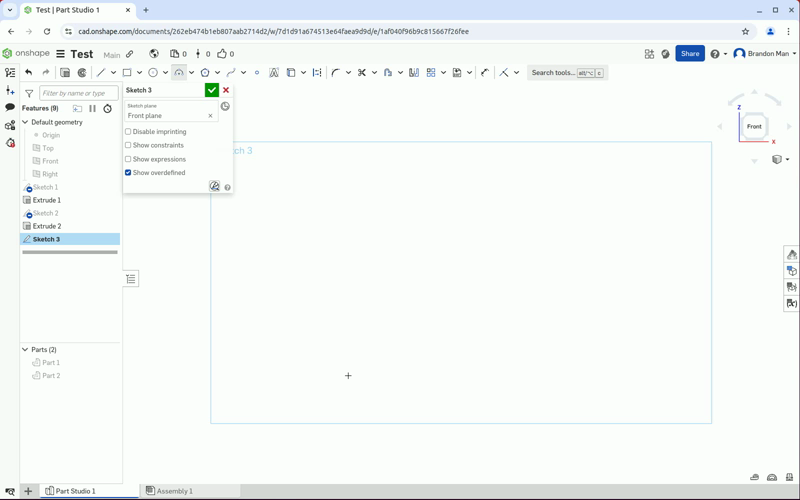
mouse_move(367, 394)
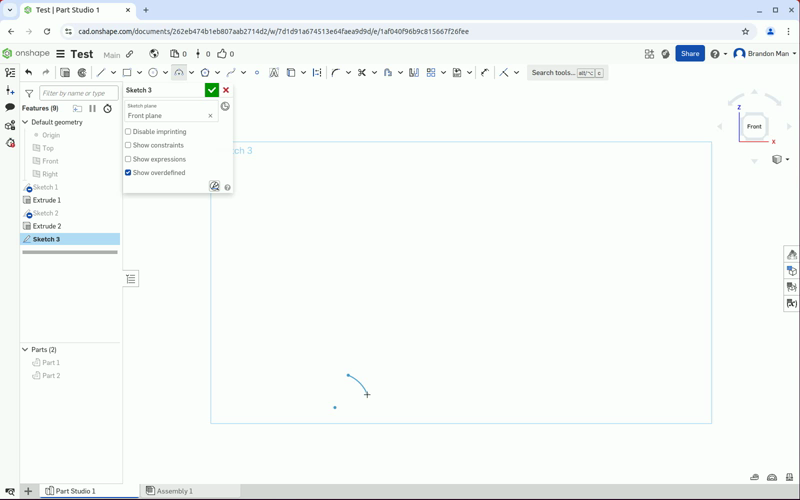
click(367, 394)
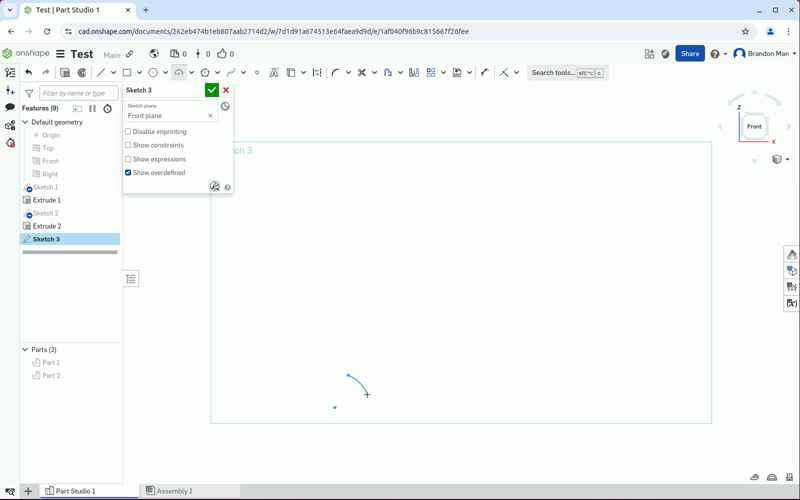
mouse_move(353, 388)
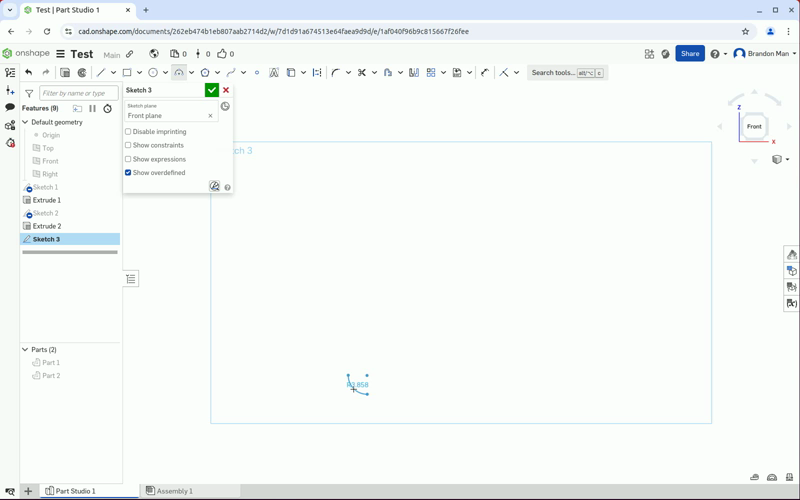
click(353, 388)
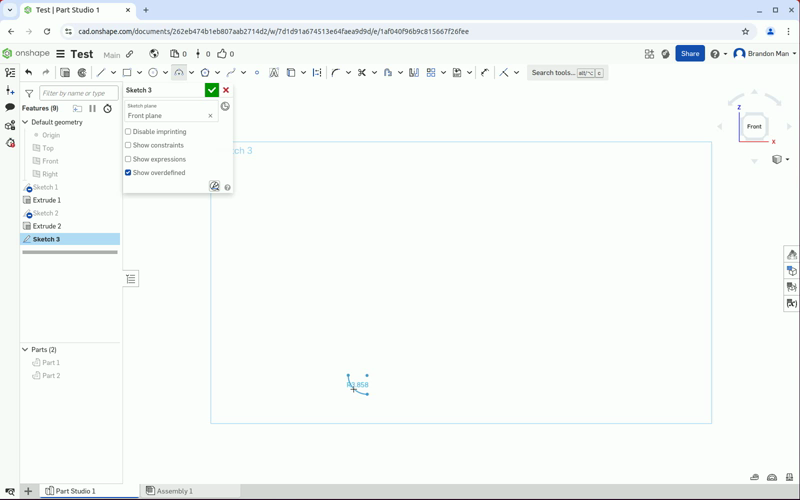
key_up(shift)
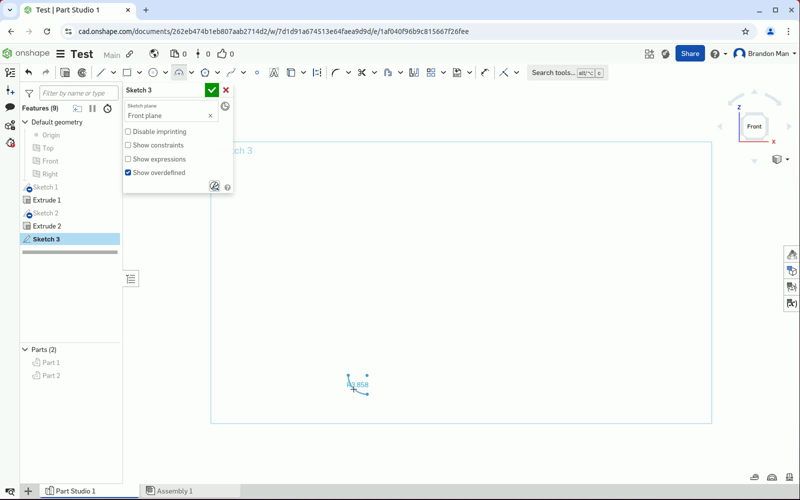
key(esc)
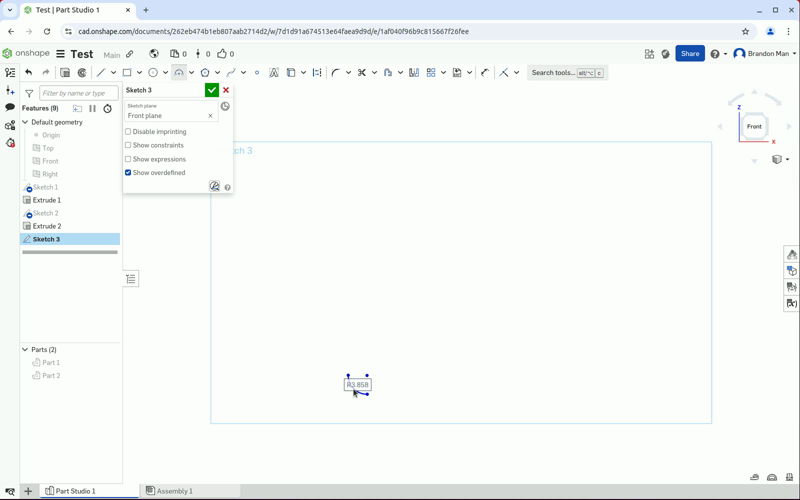
key(l)
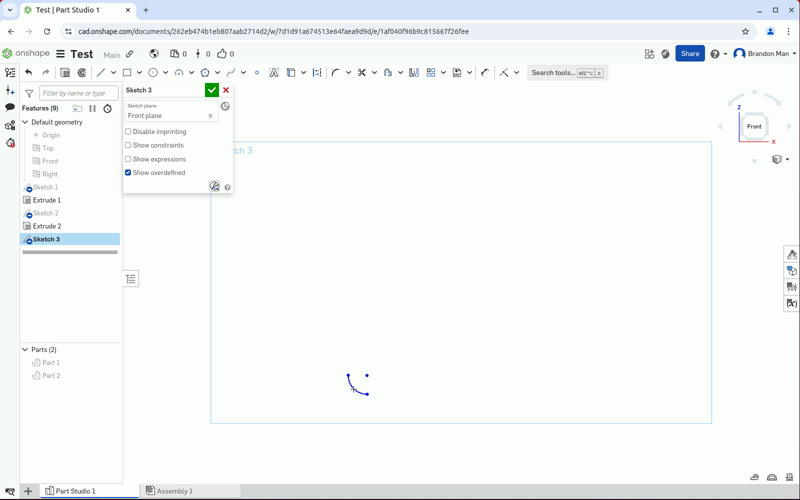
mouse_move(367, 394)
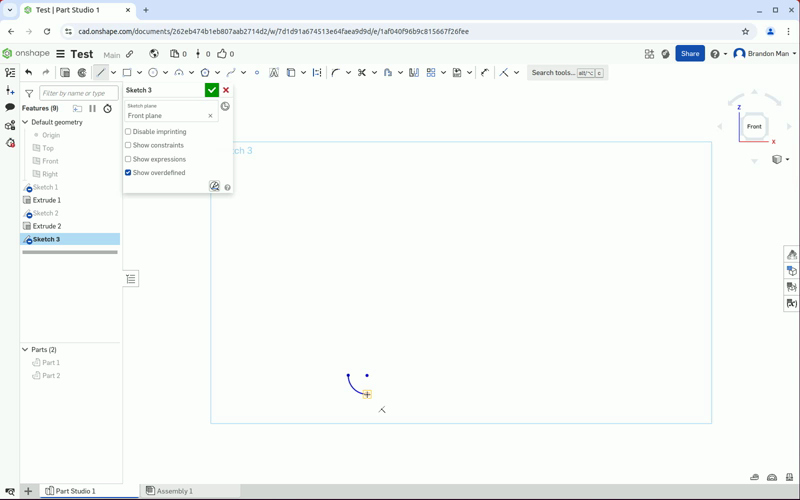
click(367, 394)
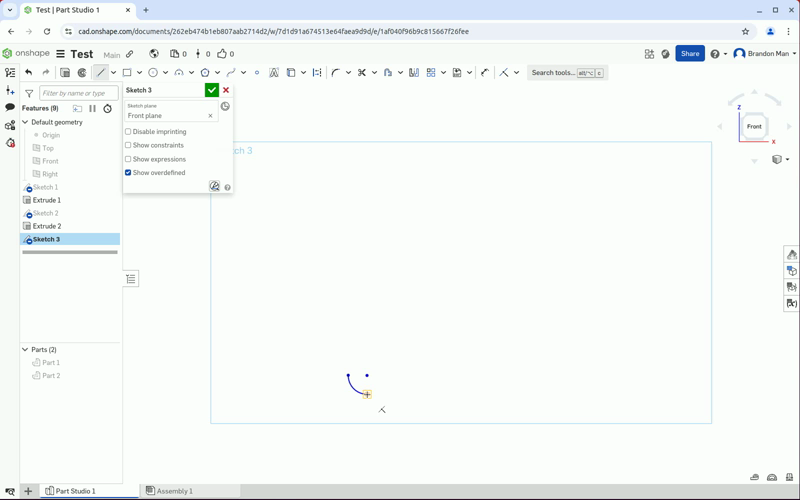
key_down(shift)
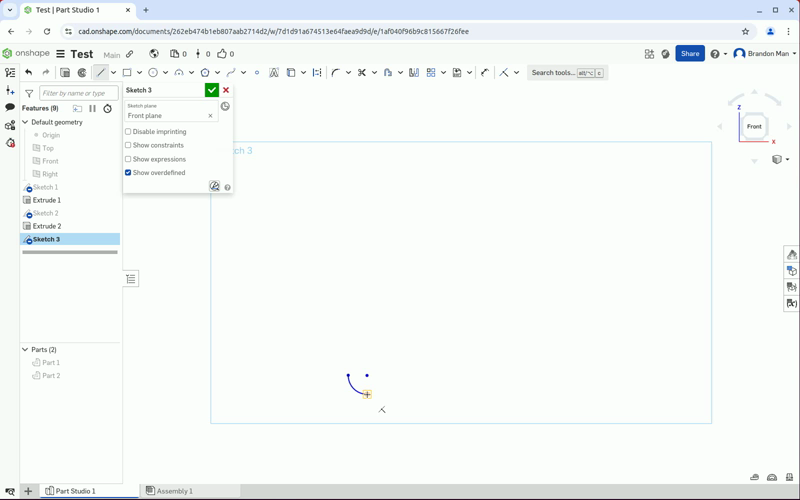
mouse_move(553, 394)
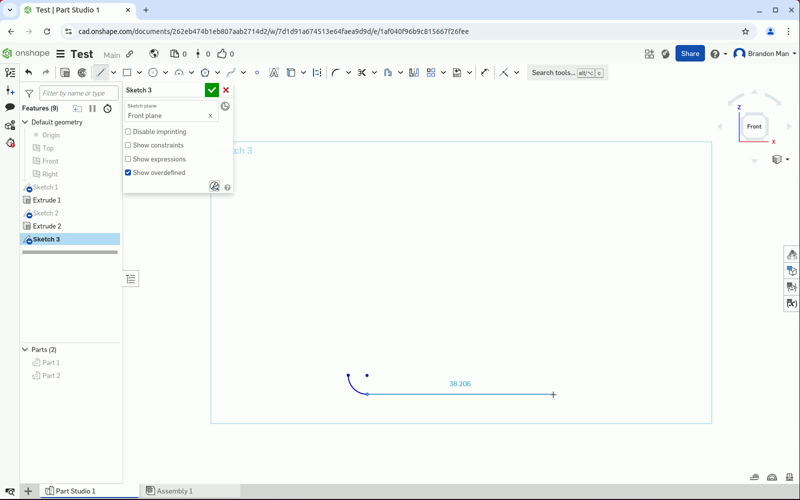
click(553, 394)
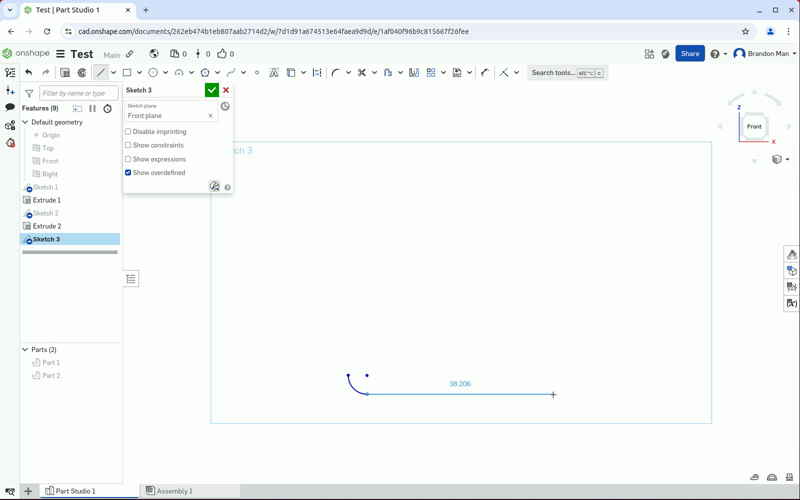
key_up(shift)
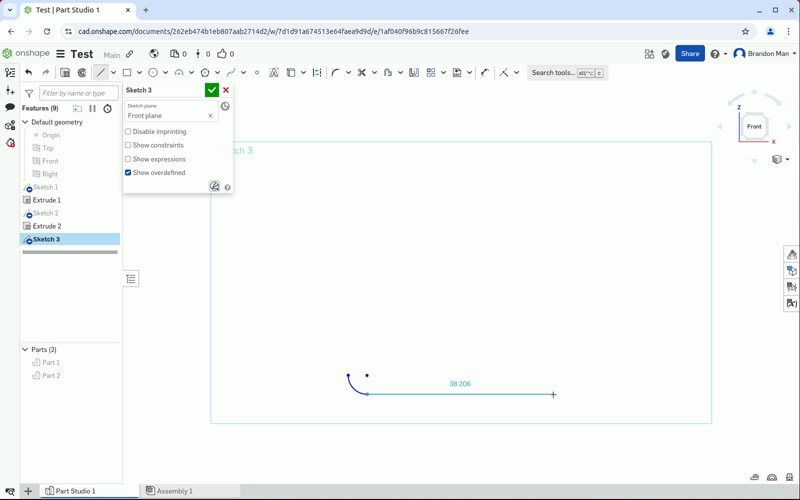
key(esc)
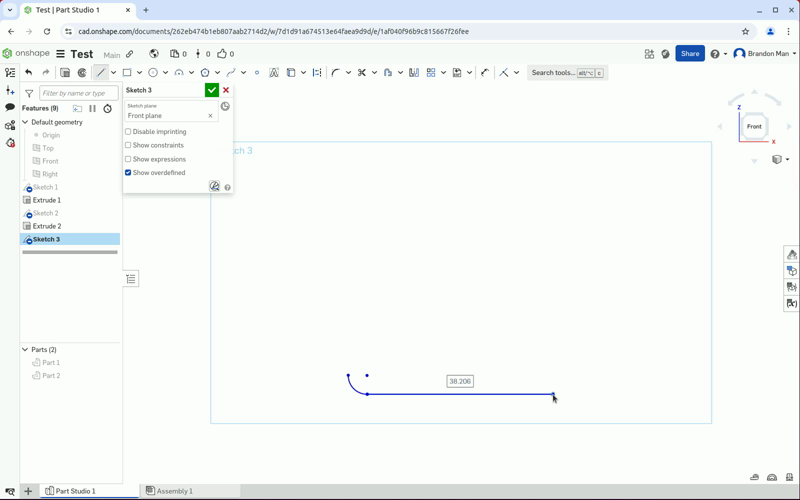
key(a)
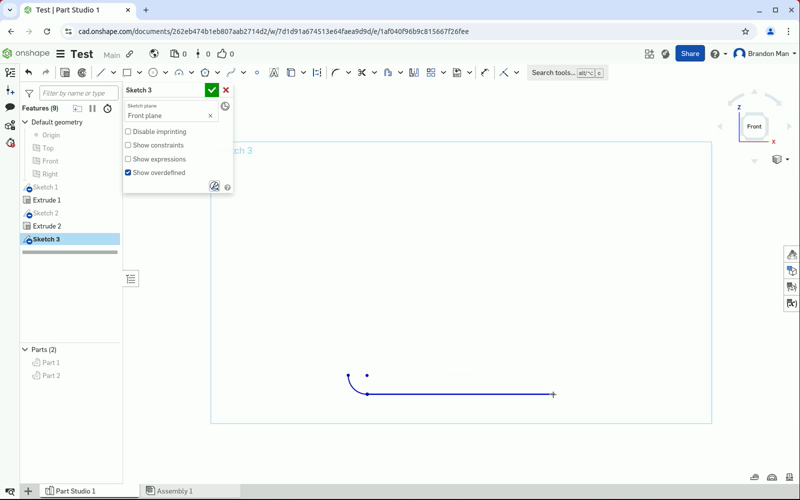
mouse_move(553, 394)
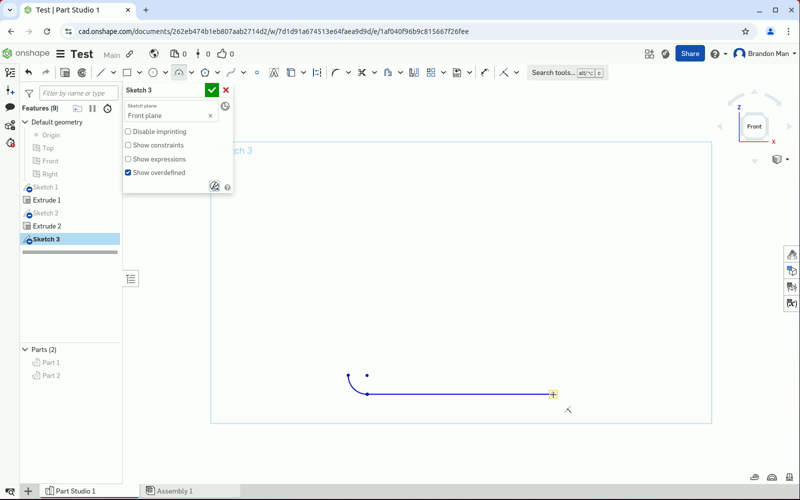
click(553, 394)
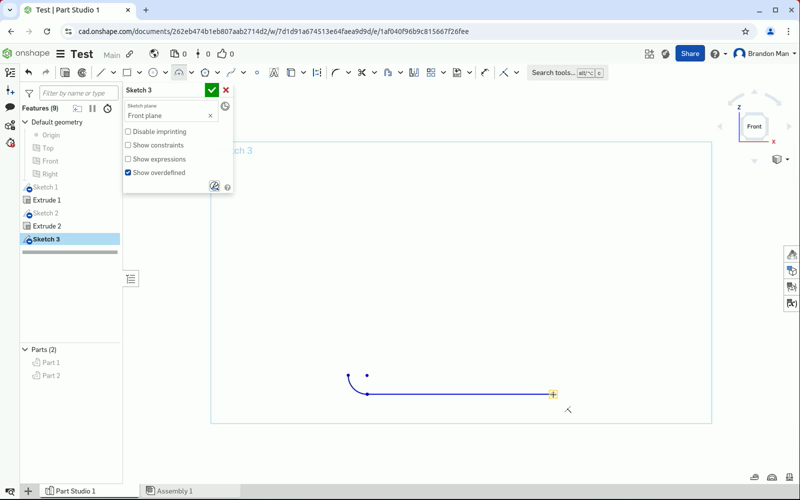
key_down(shift)
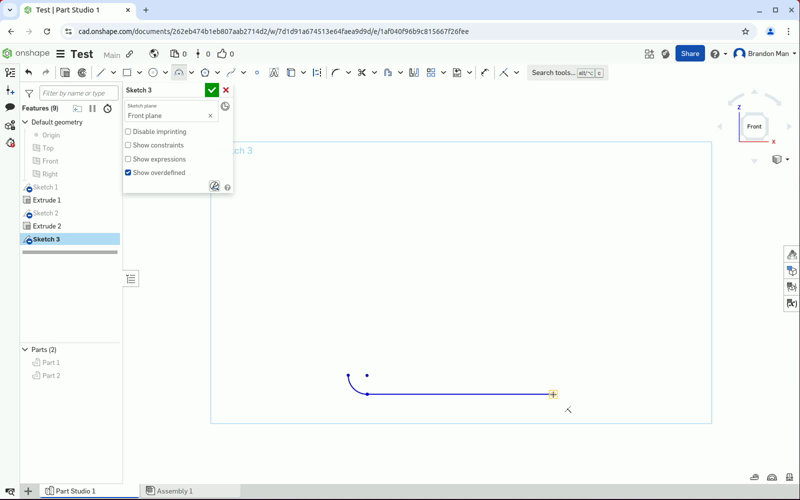
mouse_move(572, 375)
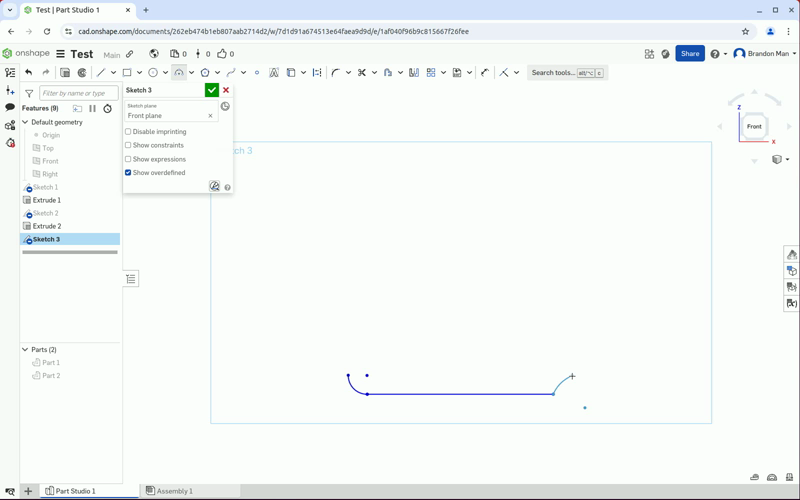
click(572, 375)
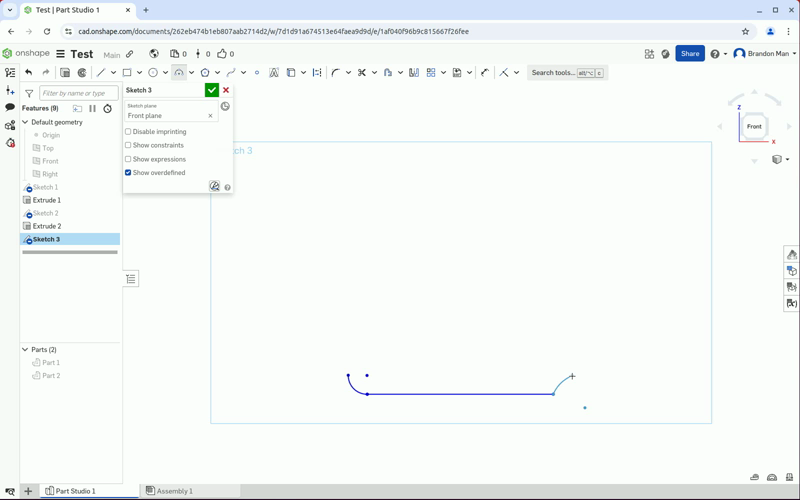
mouse_move(566, 388)
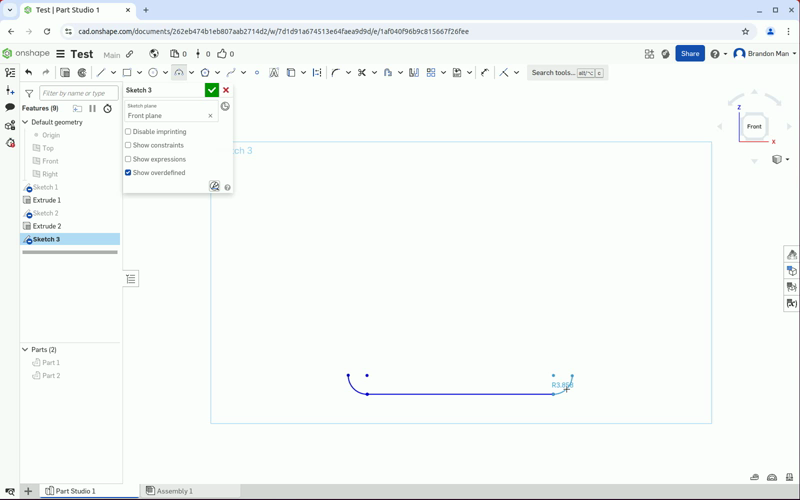
click(566, 388)
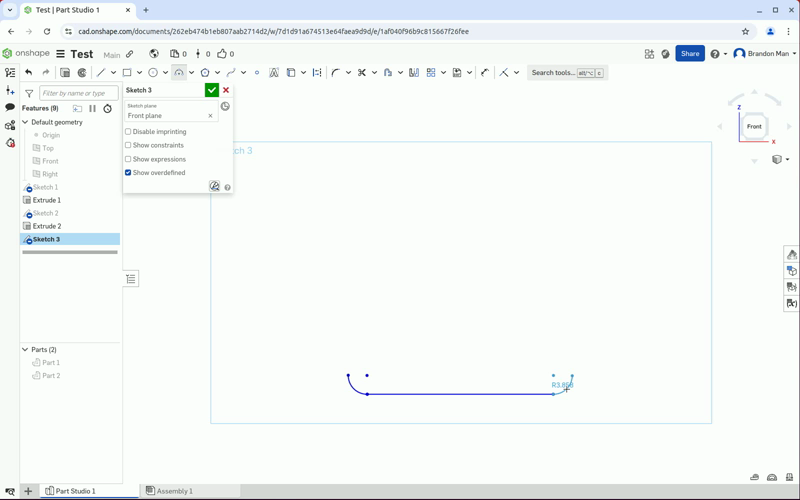
key_up(shift)
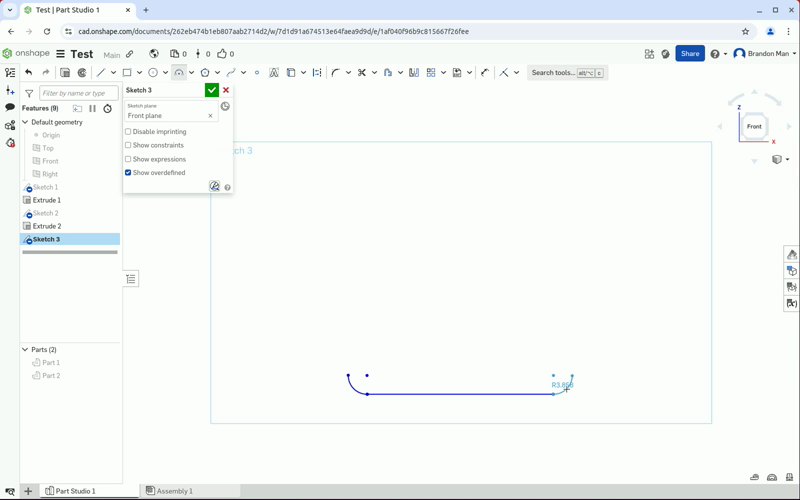
key(esc)
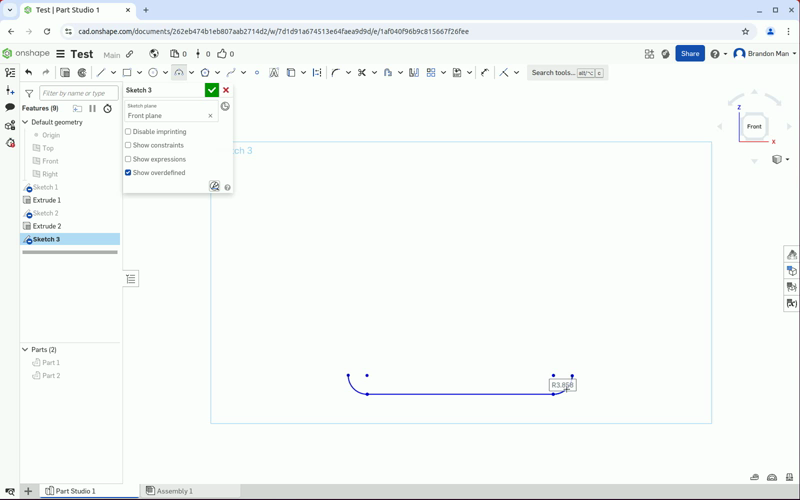
key(l)
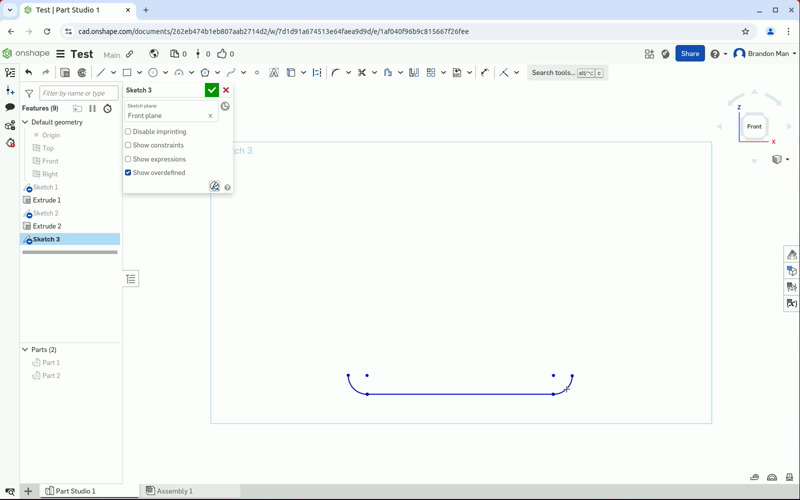
mouse_move(572, 375)
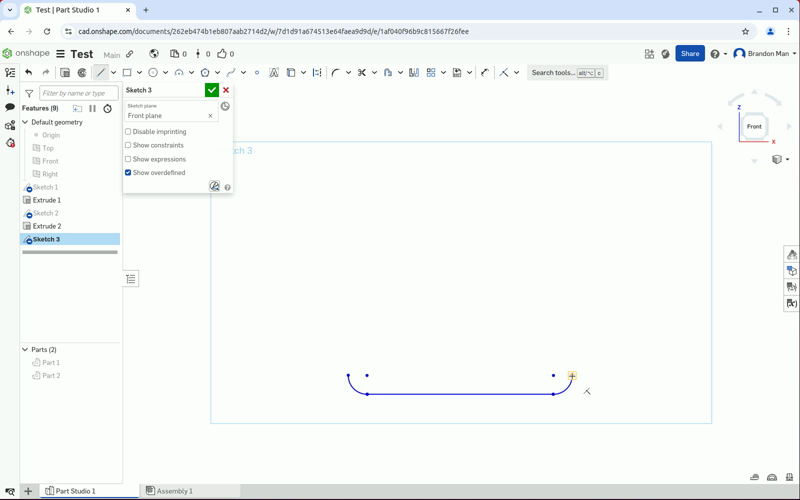
click(572, 375)
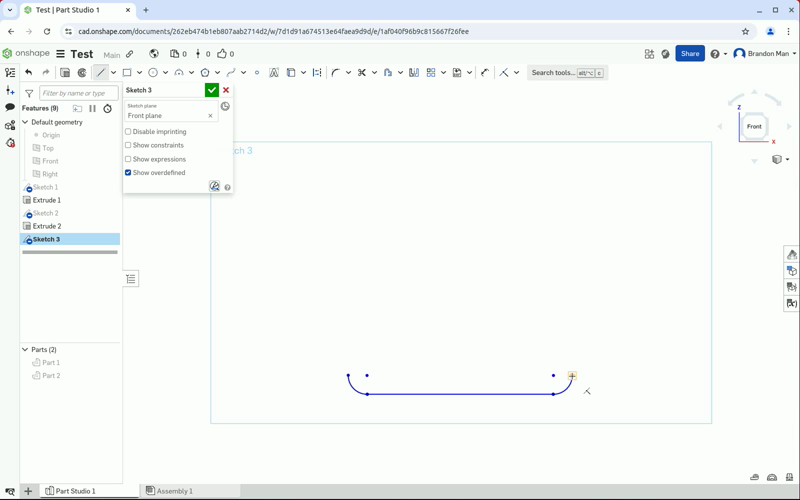
key_down(shift)
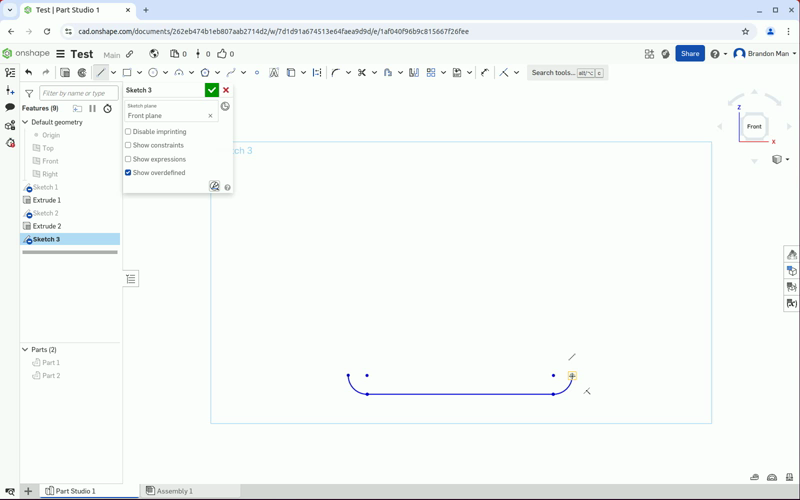
mouse_move(572, 191)
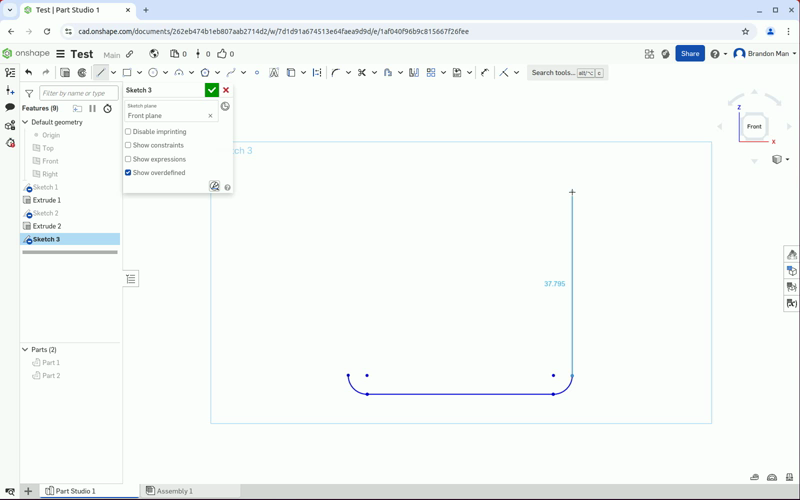
click(572, 191)
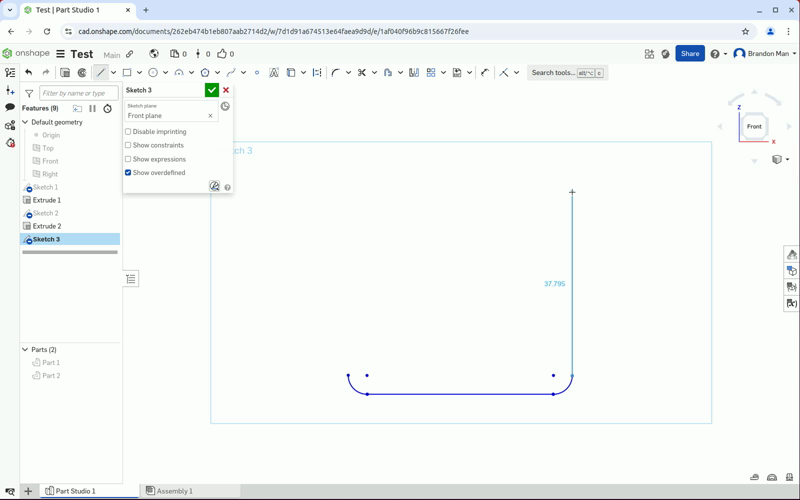
key_up(shift)
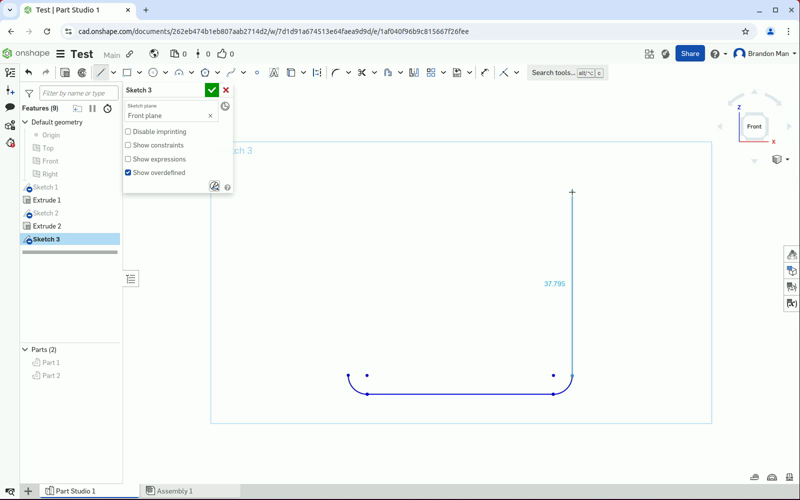
key(esc)
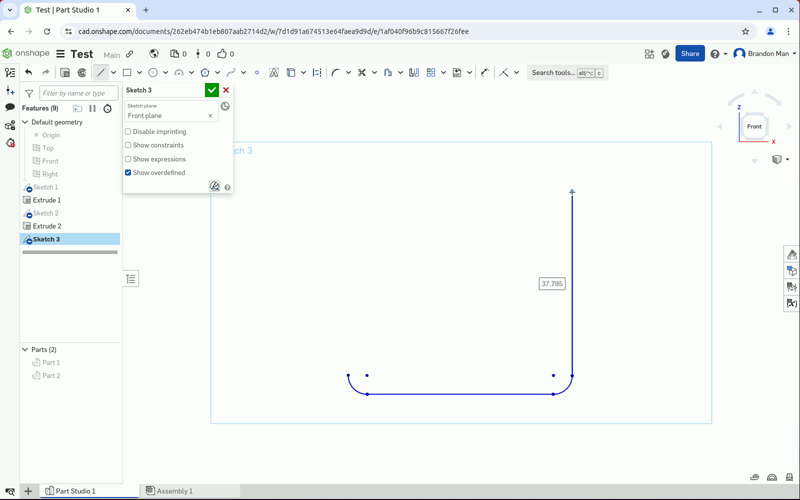
key(a)
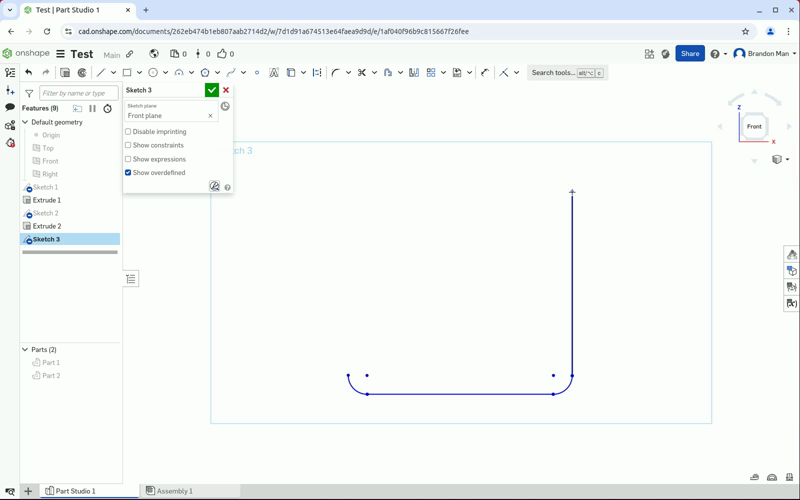
mouse_move(572, 191)
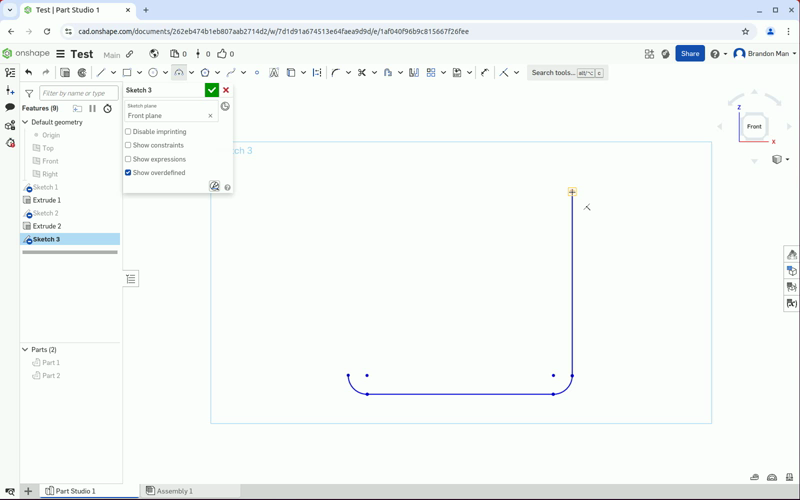
click(572, 191)
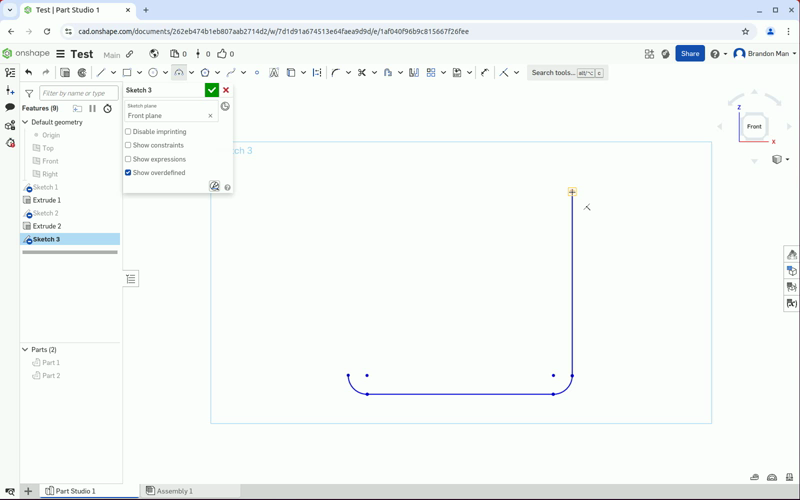
key_down(shift)
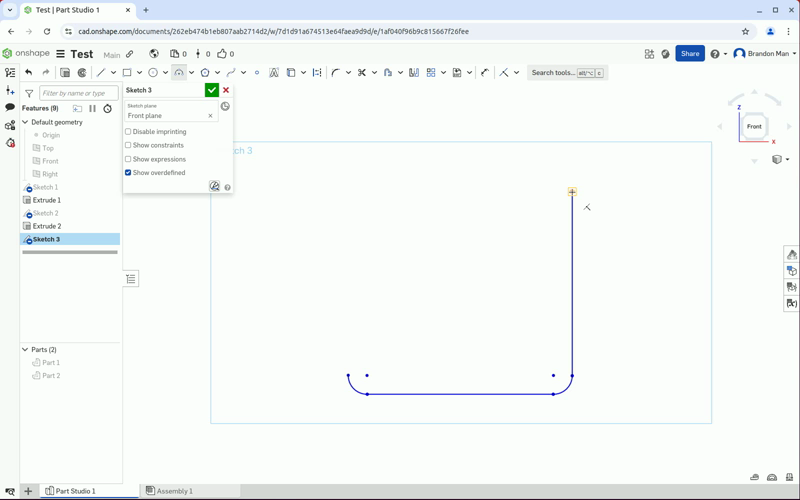
mouse_move(553, 170)
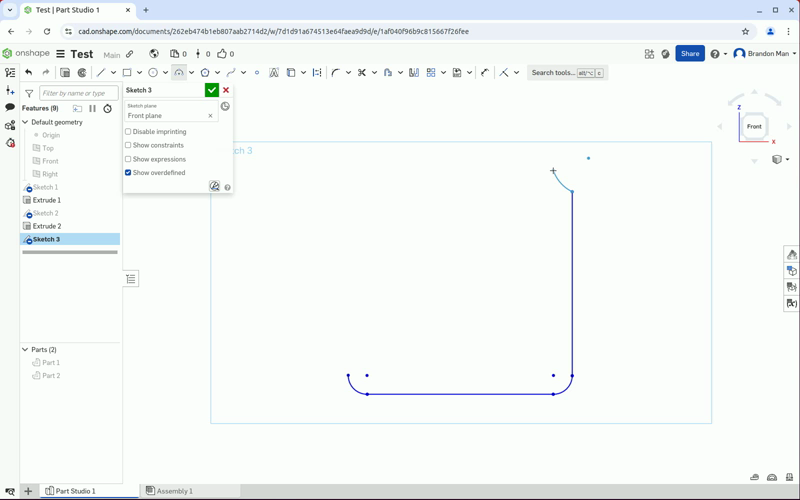
click(553, 170)
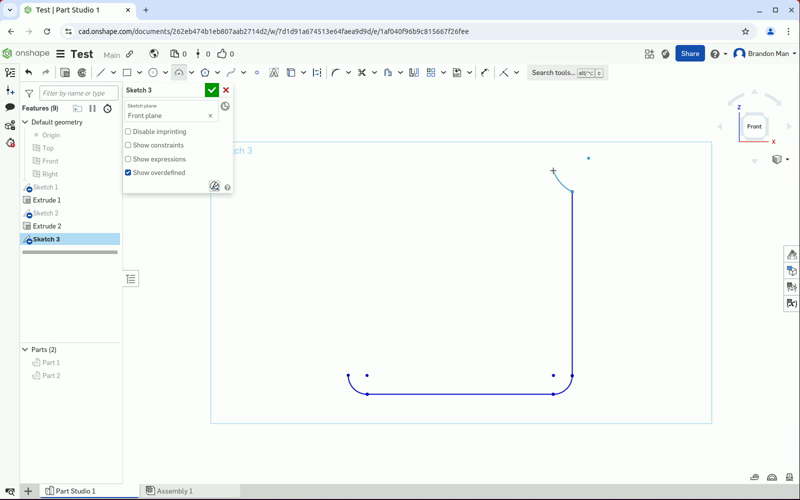
mouse_move(567, 177)
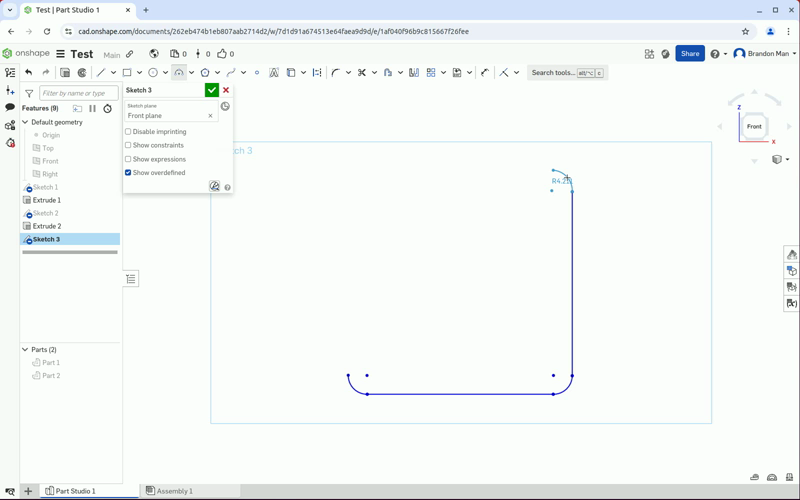
click(567, 177)
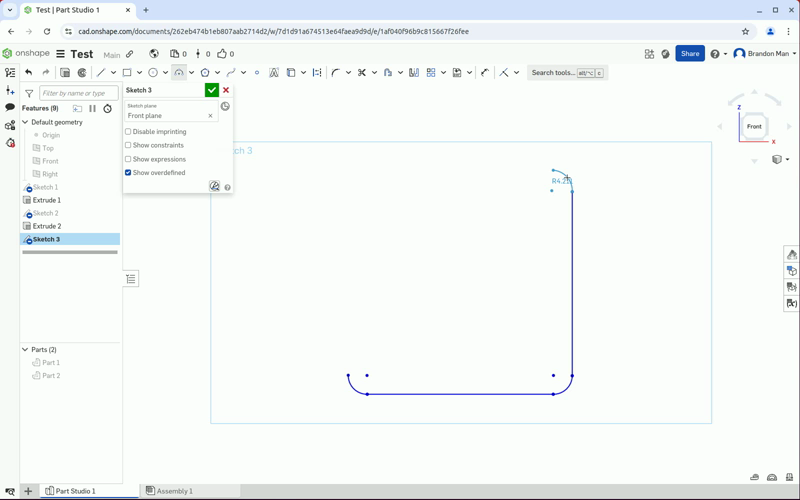
key_up(shift)
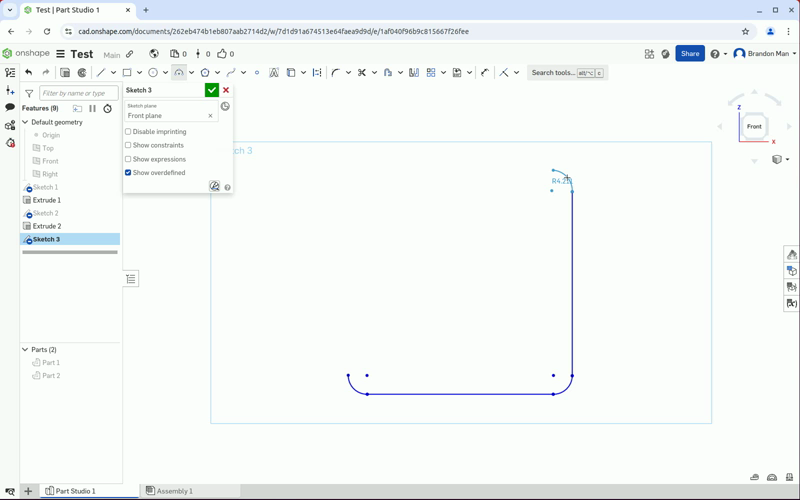
key(esc)
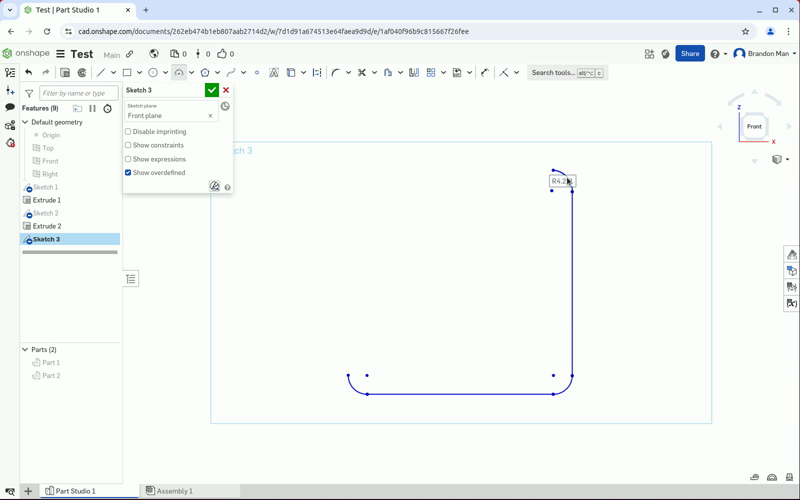
key(l)
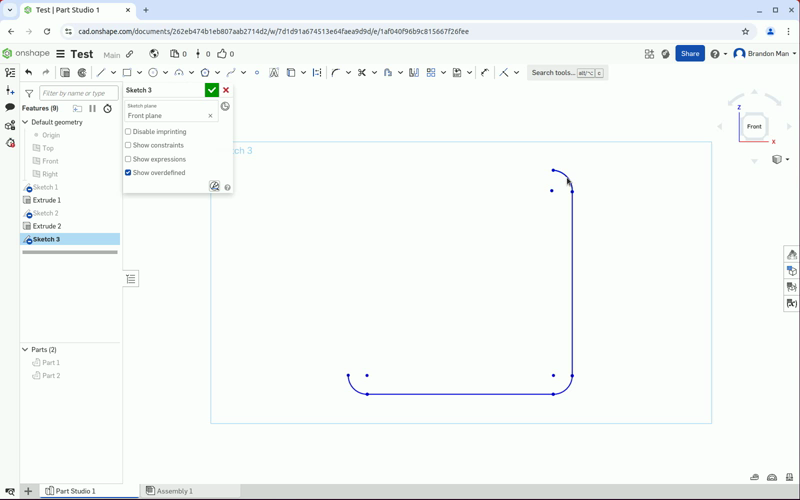
mouse_move(553, 170)
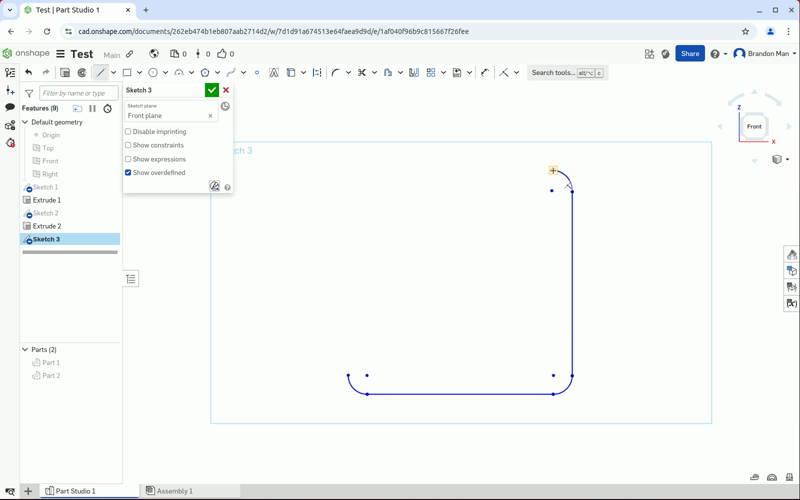
click(553, 170)
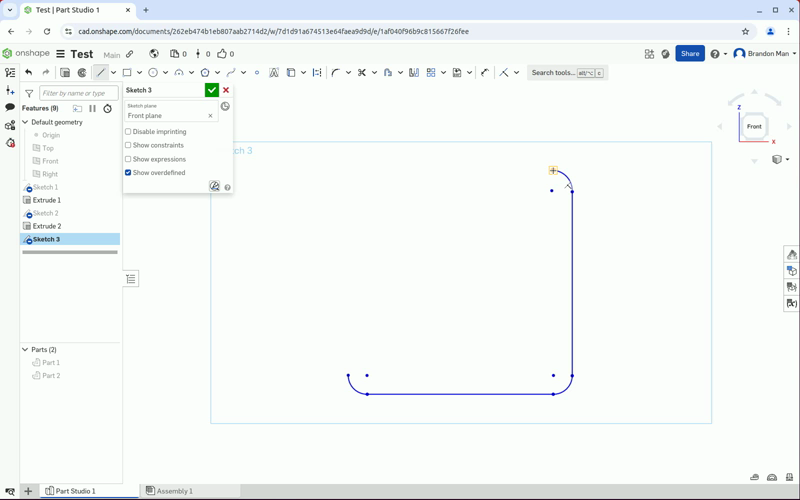
key_down(shift)
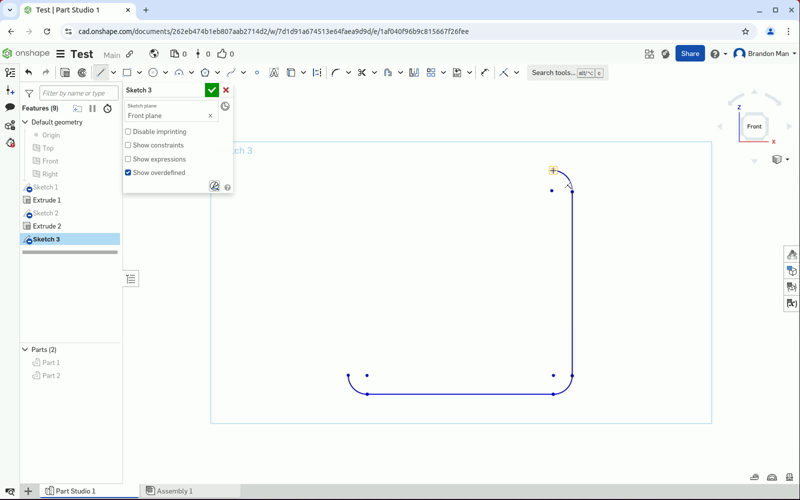
mouse_move(367, 170)
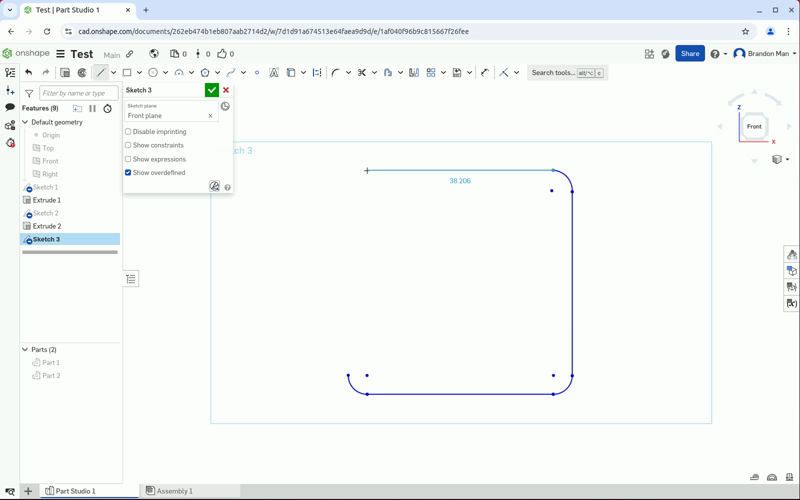
click(367, 170)
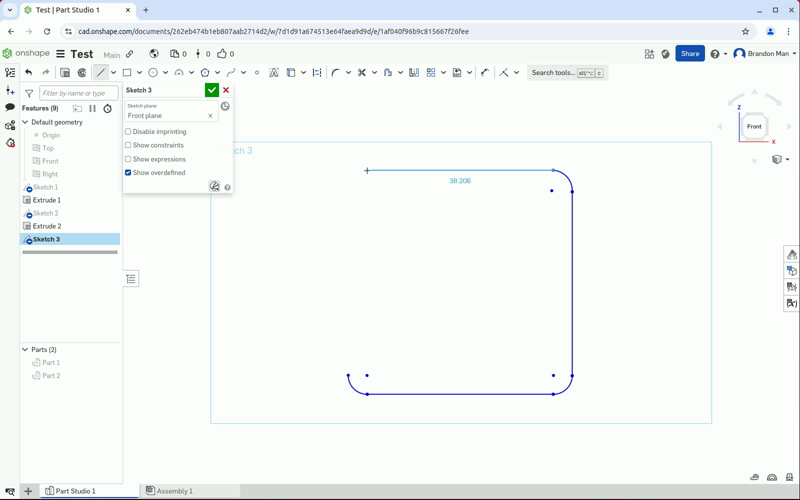
key_up(shift)
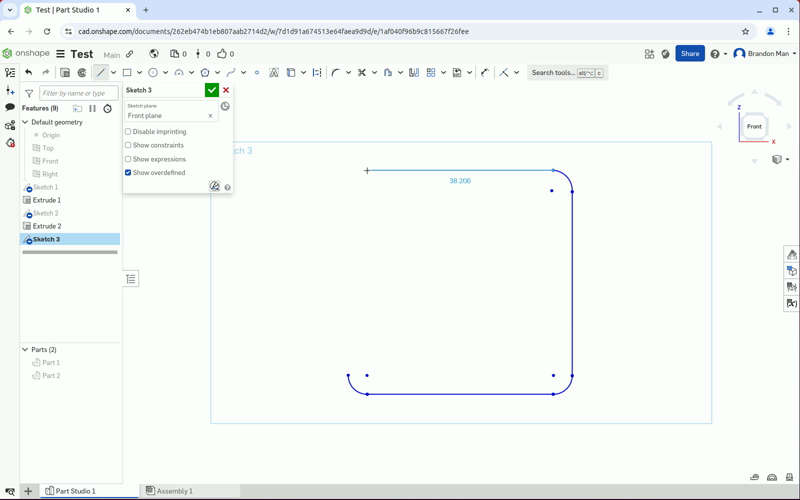
key(esc)
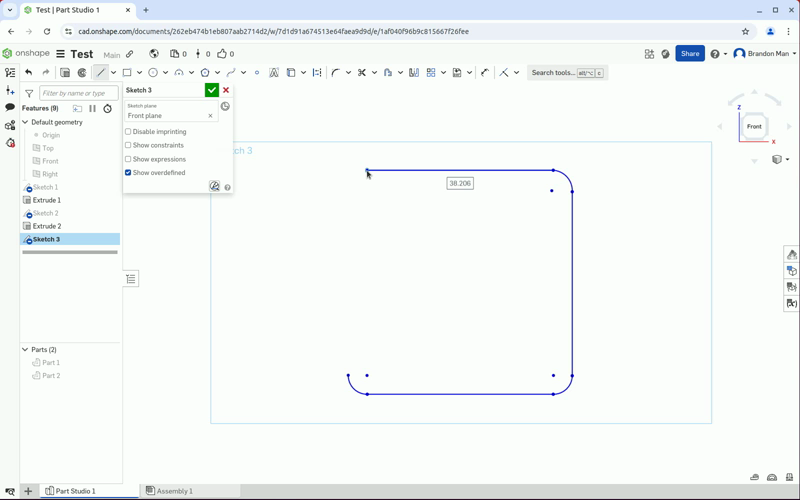
key(a)
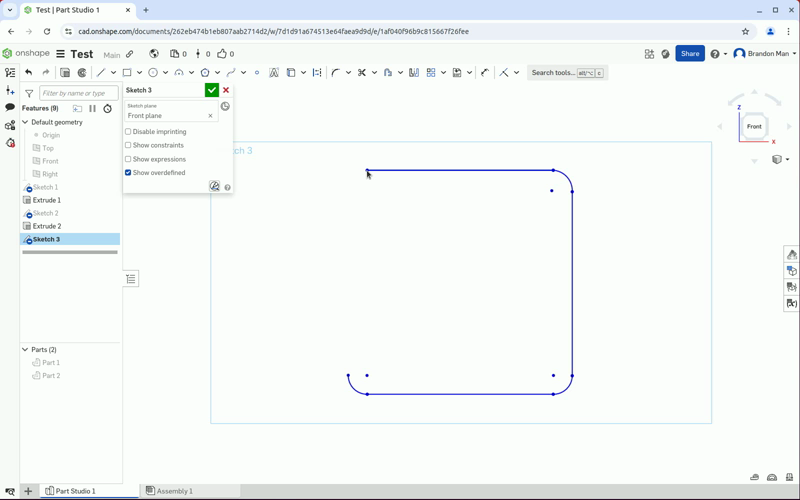
mouse_move(367, 170)
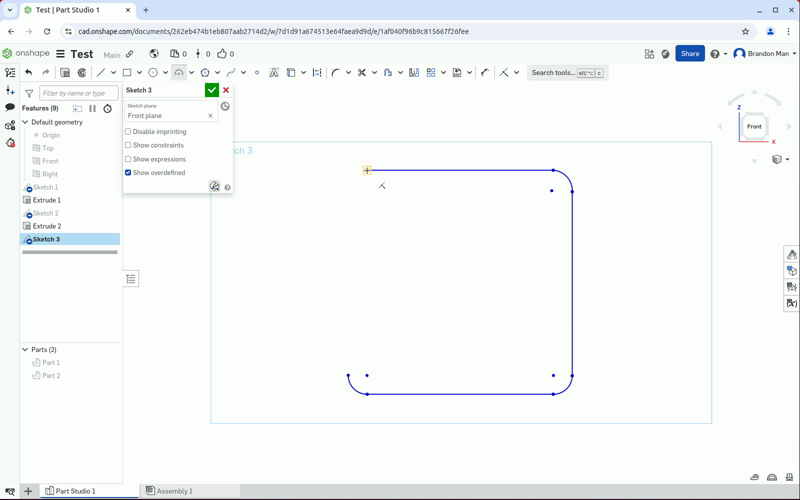
click(367, 170)
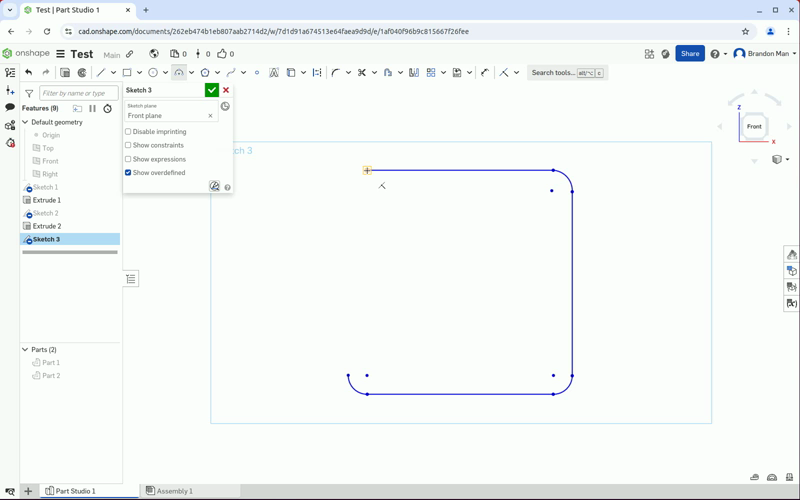
key_down(shift)
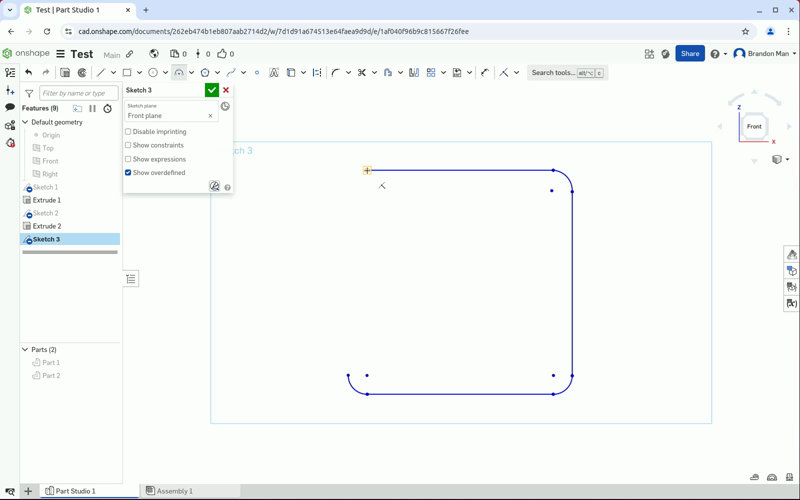
mouse_move(348, 191)
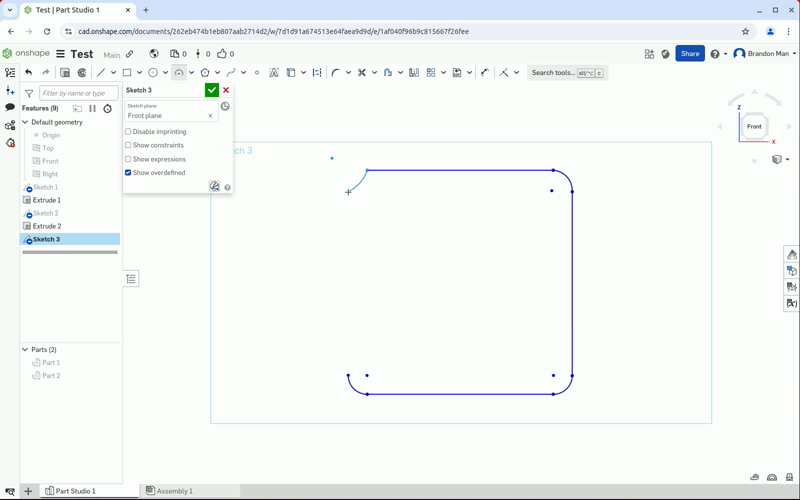
click(348, 191)
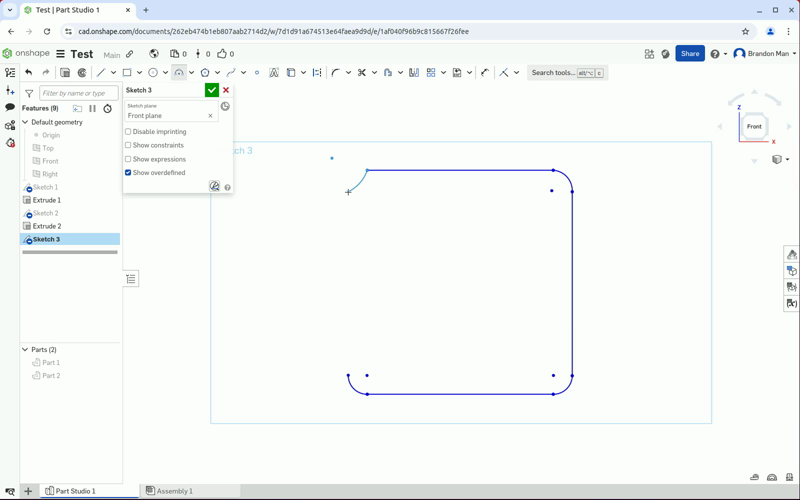
mouse_move(353, 177)
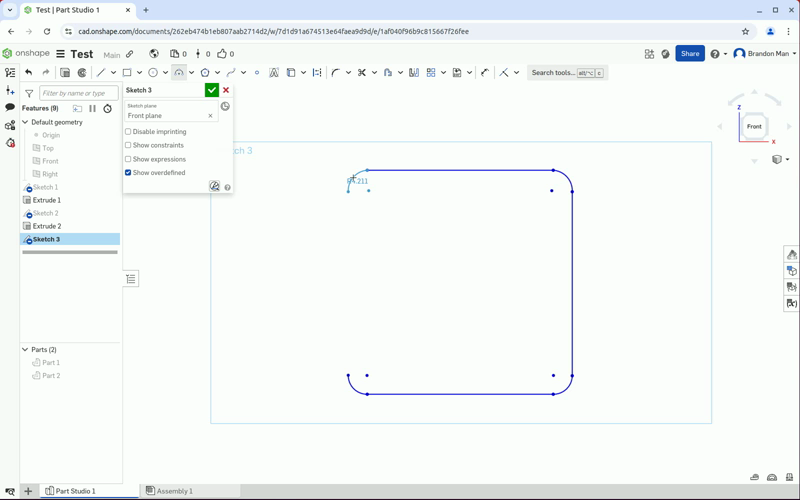
click(353, 177)
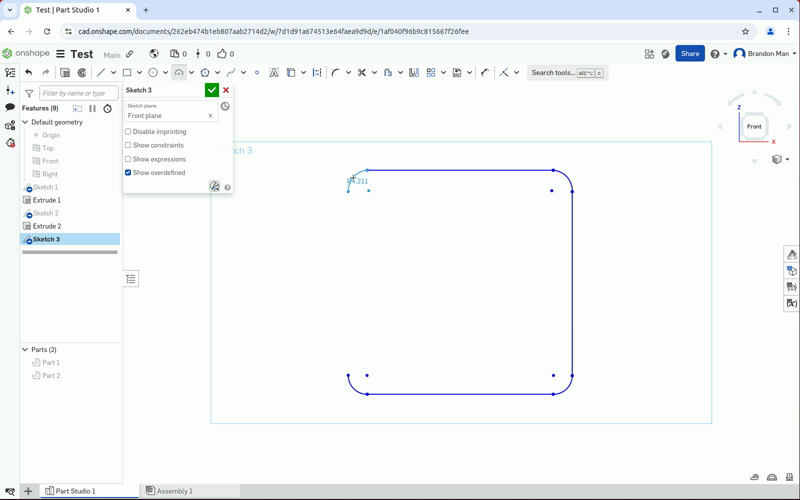
key_up(shift)
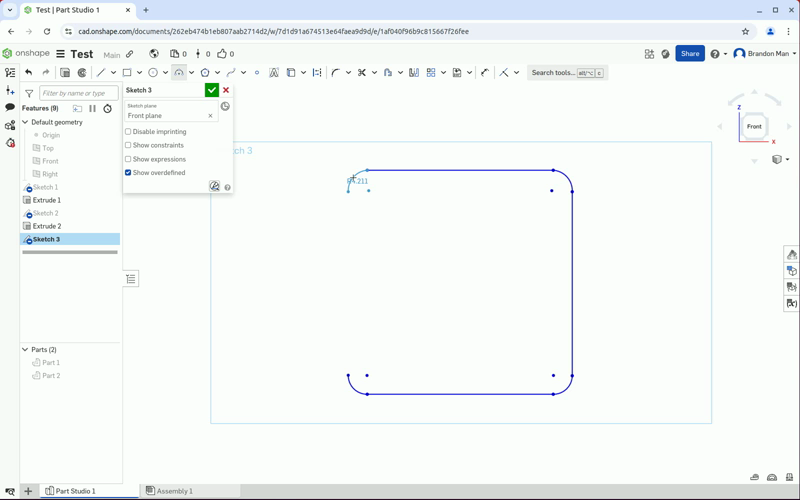
key(esc)
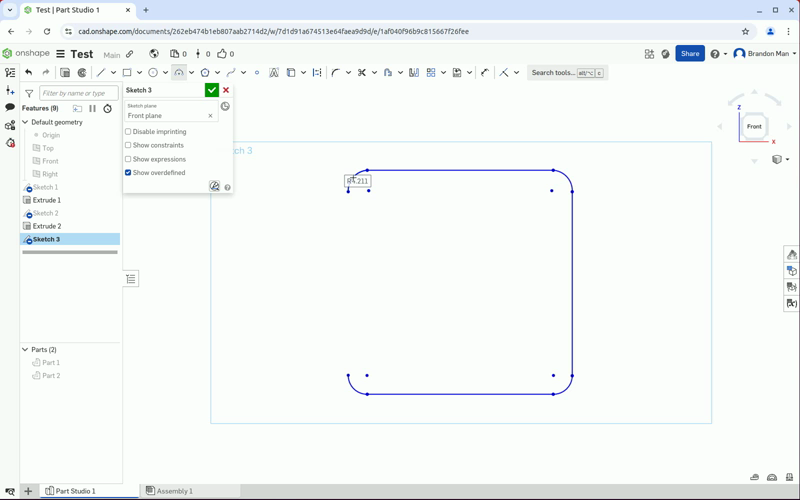
key(l)
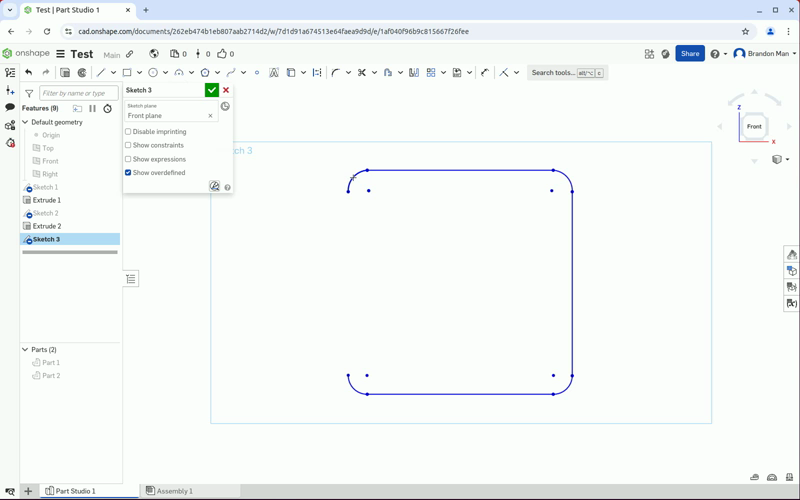
mouse_move(348, 191)
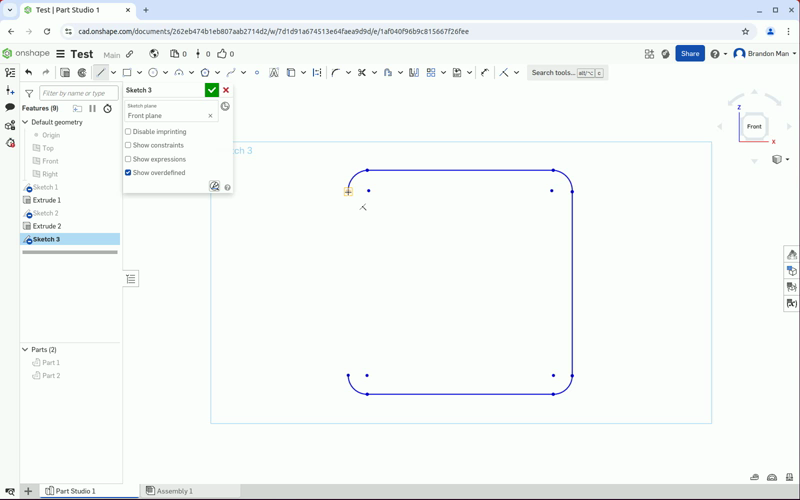
click(348, 191)
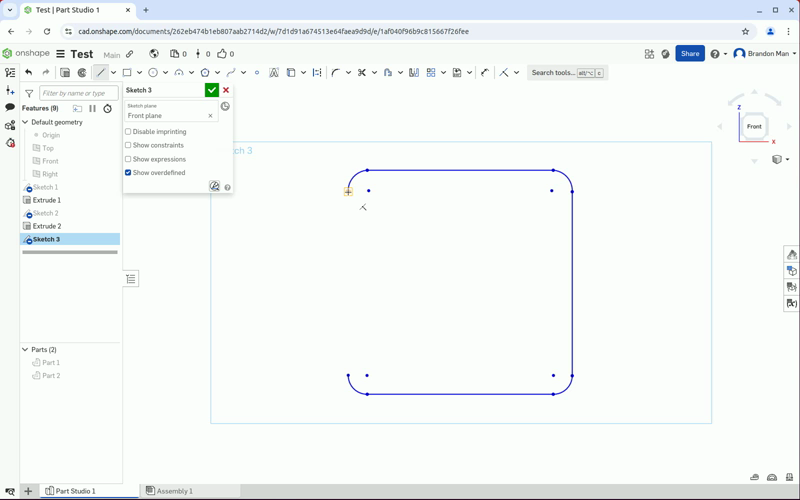
key_down(shift)
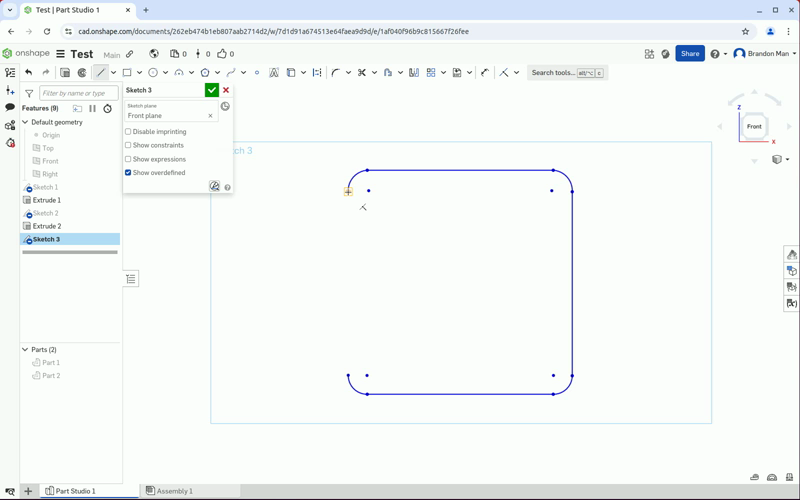
mouse_move(348, 375)
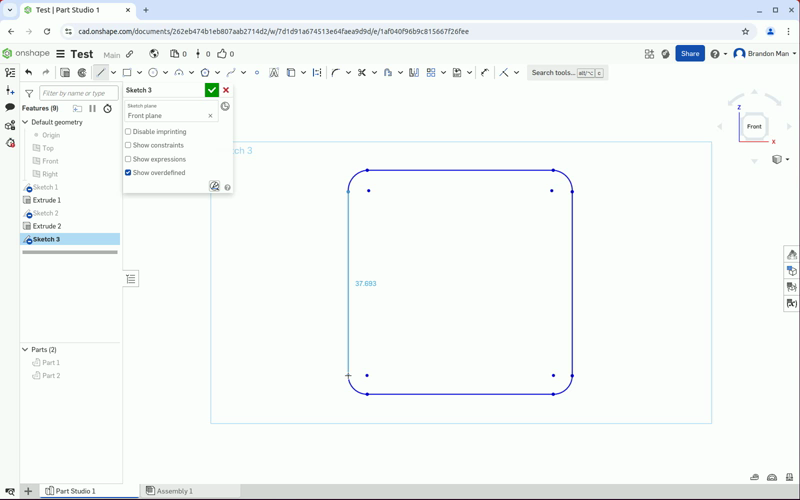
key_up(shift)
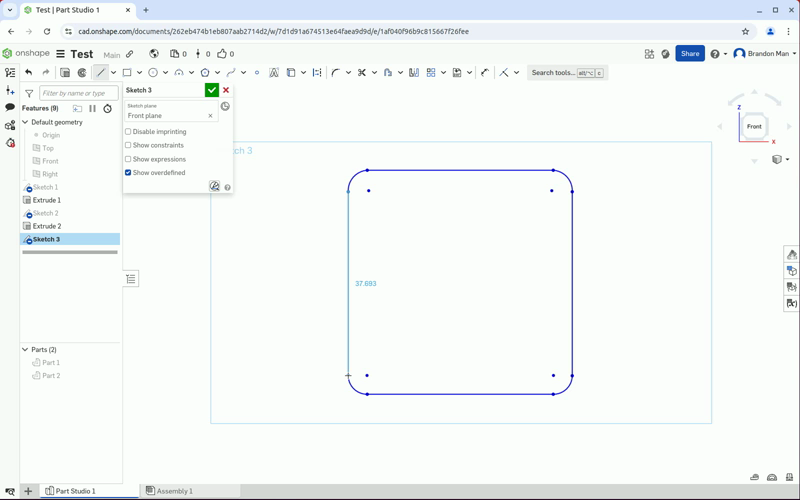
click(348, 375)
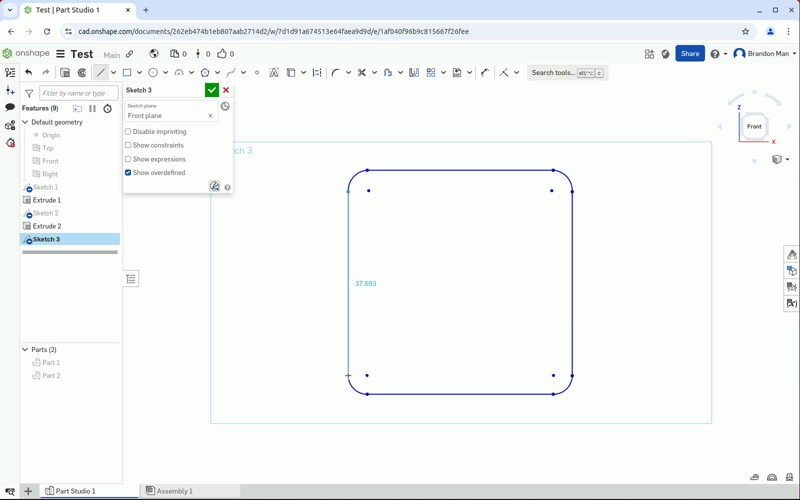
key(esc)
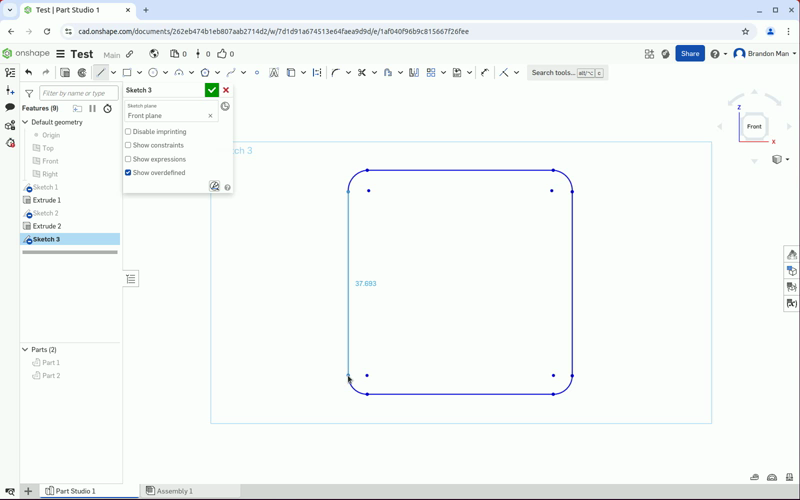
key(a)
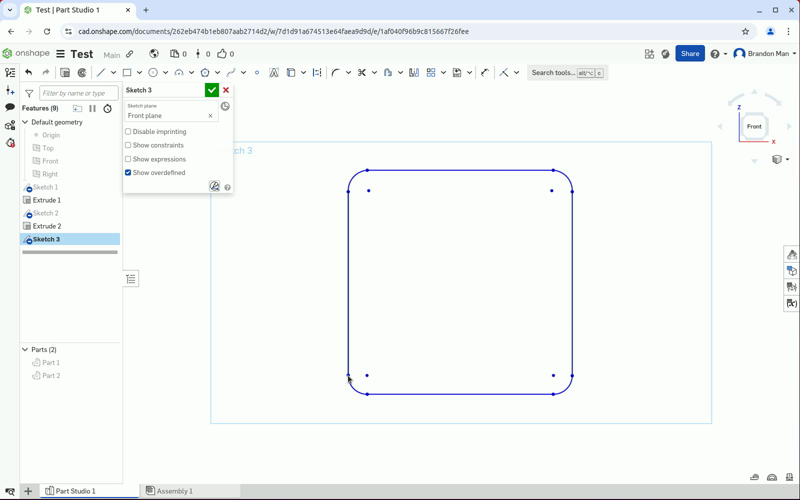
key_down(shift)
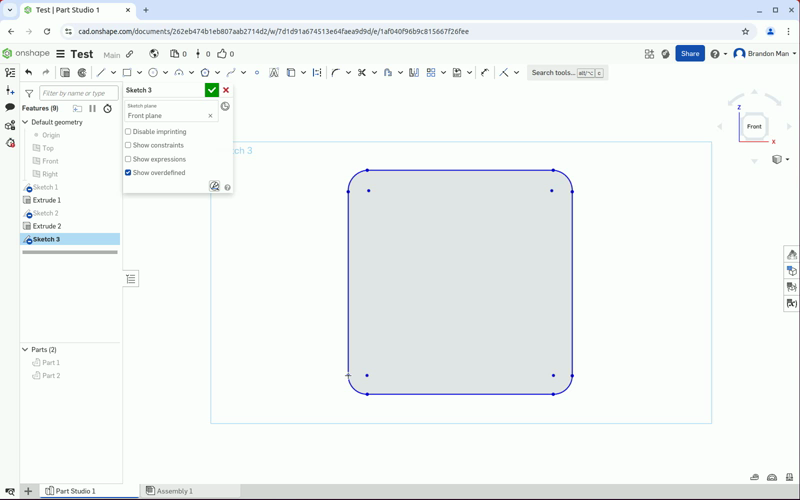
mouse_move(357, 366)
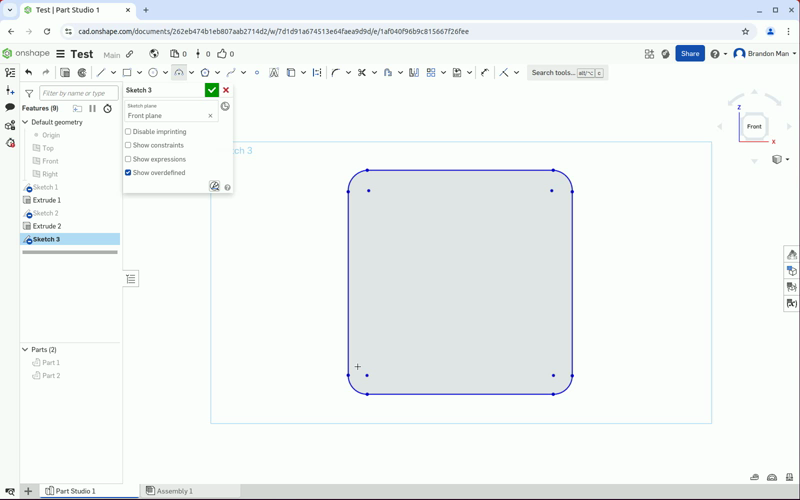
click(357, 366)
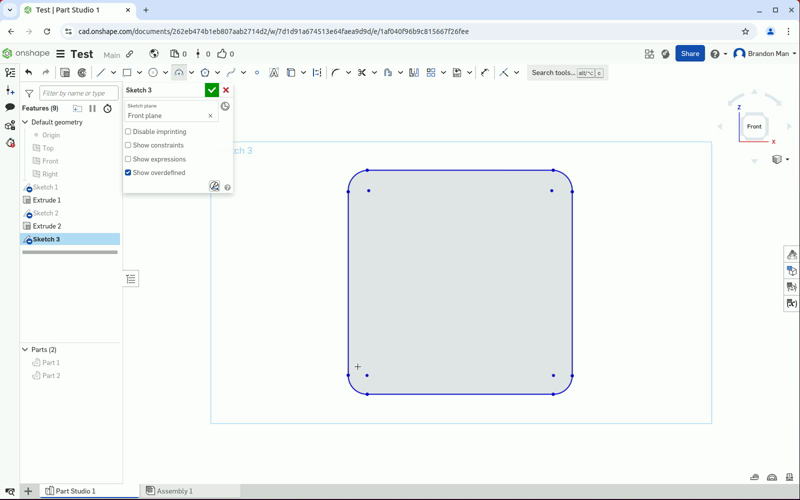
key_up(shift)
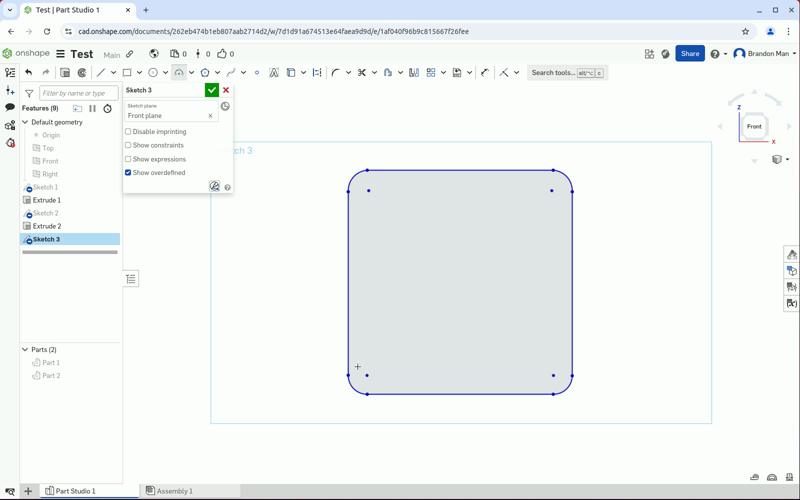
key_down(shift)
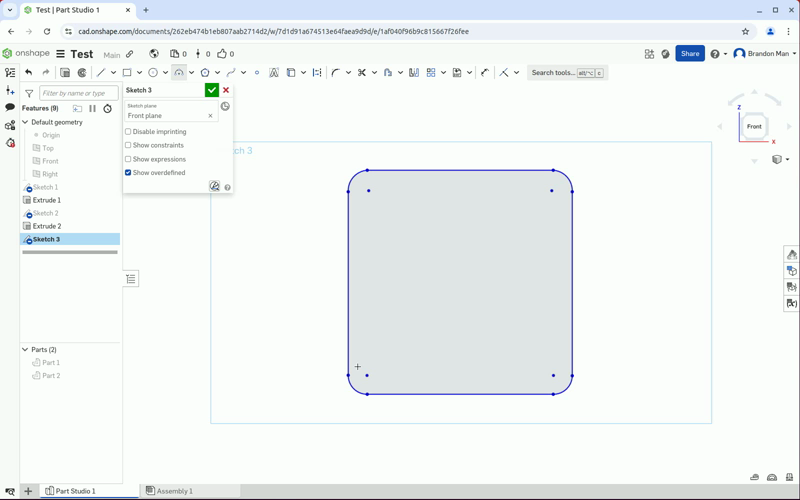
mouse_move(378, 384)
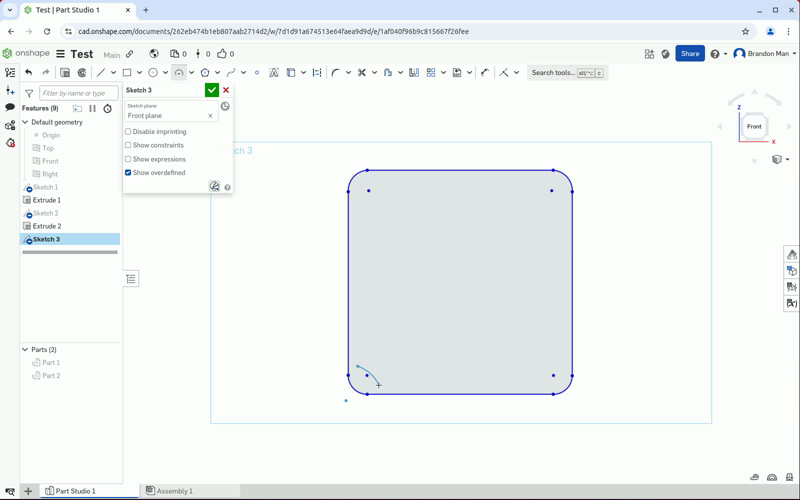
click(378, 384)
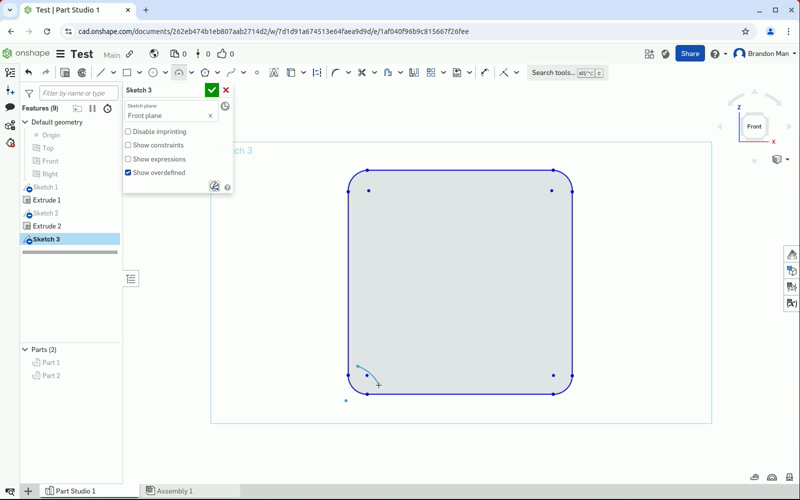
mouse_move(364, 379)
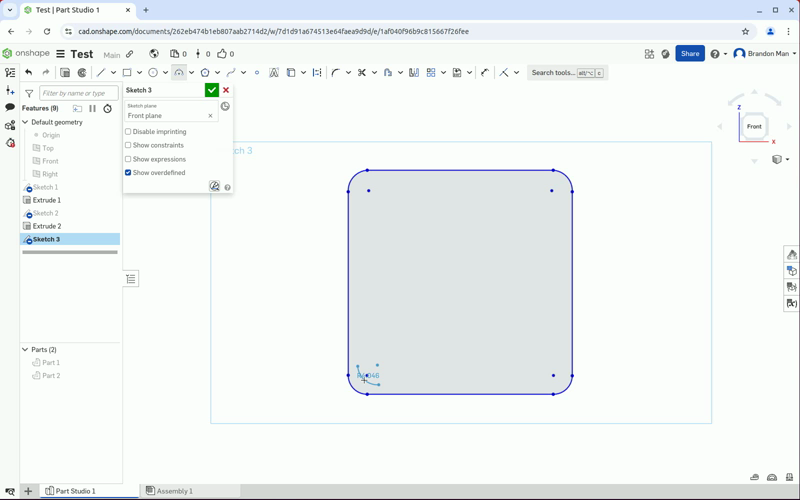
click(364, 379)
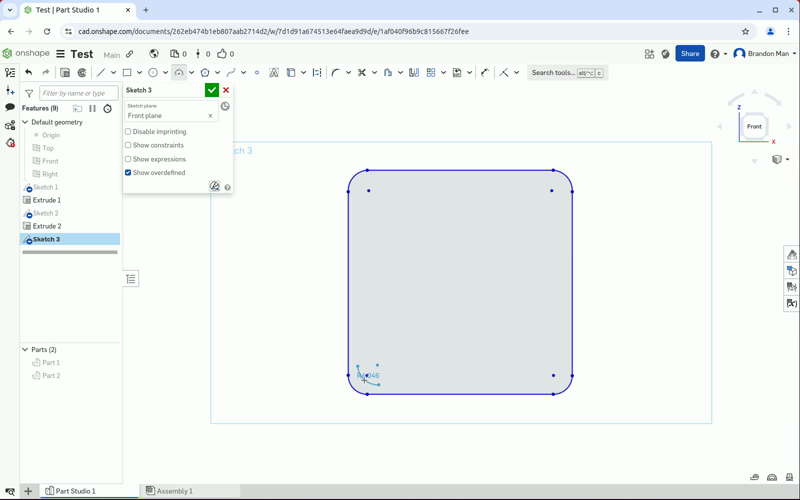
key_up(shift)
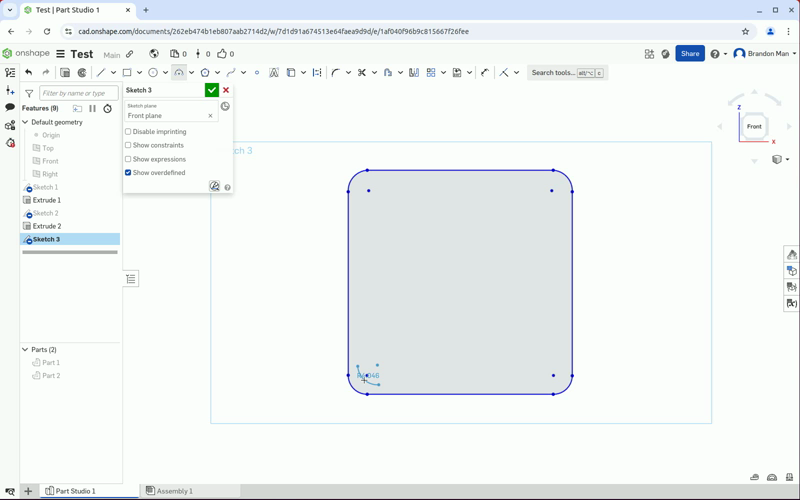
key(esc)
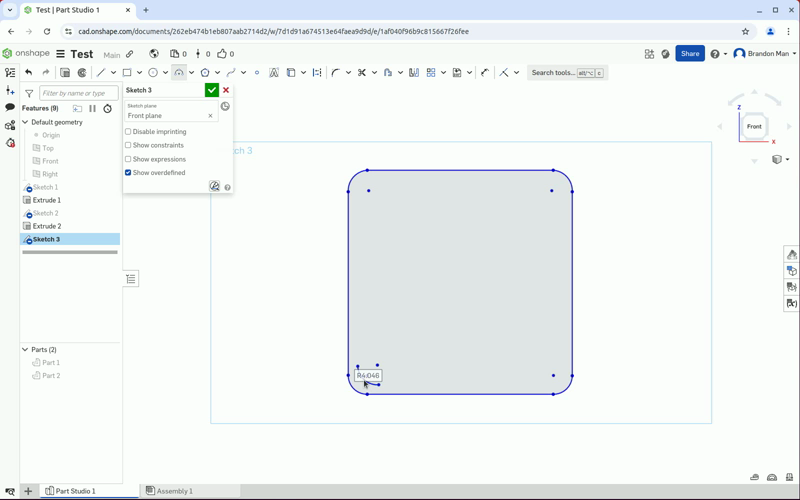
key(l)
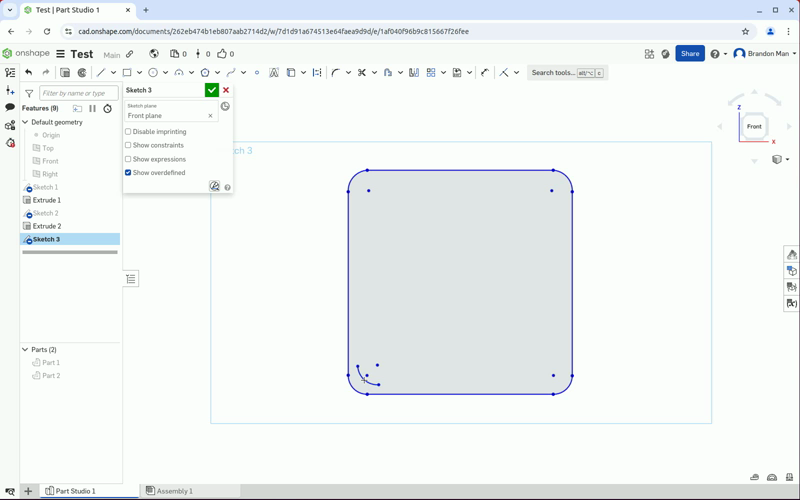
mouse_move(378, 384)
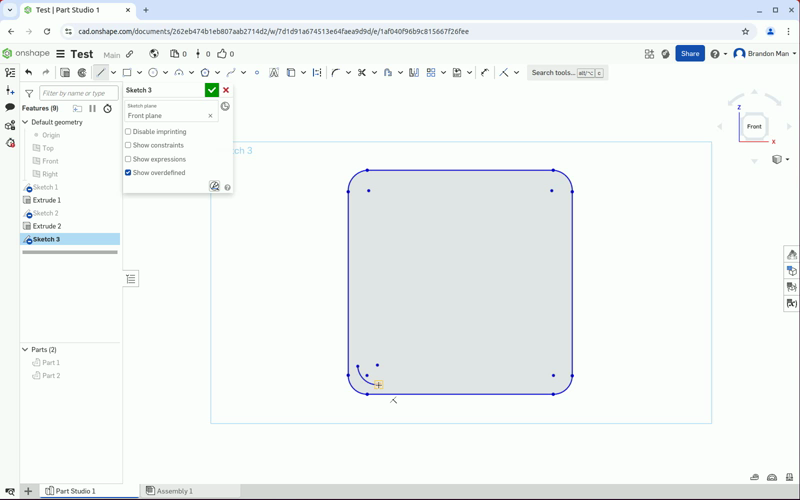
click(378, 384)
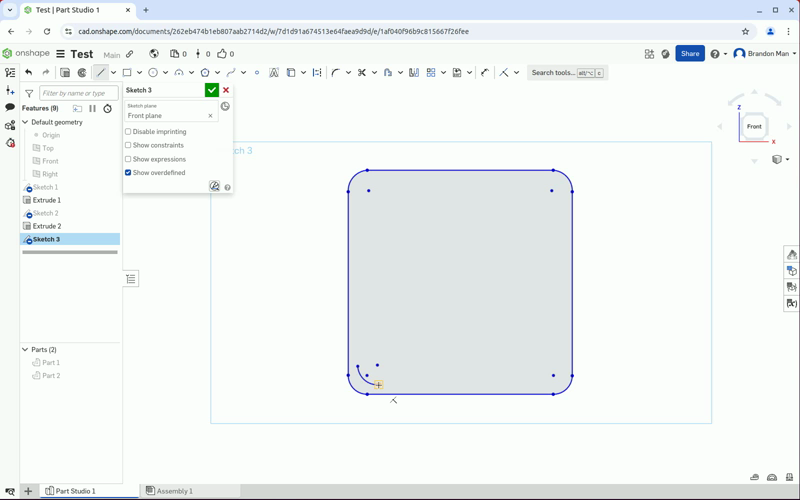
key_down(shift)
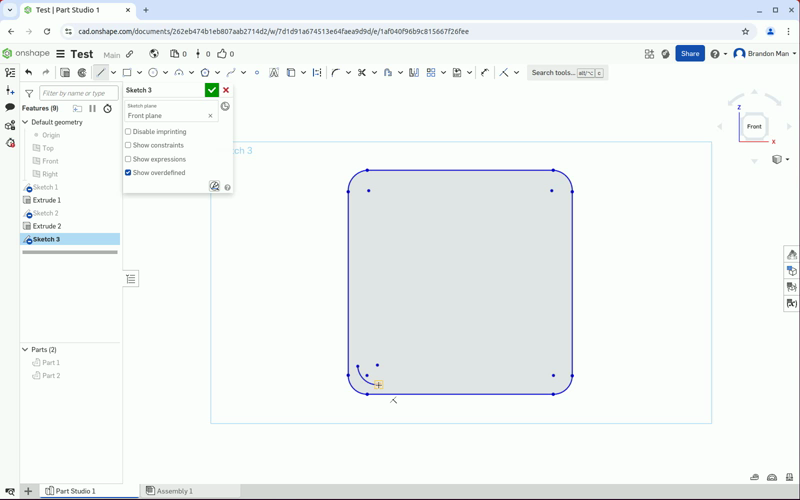
mouse_move(541, 384)
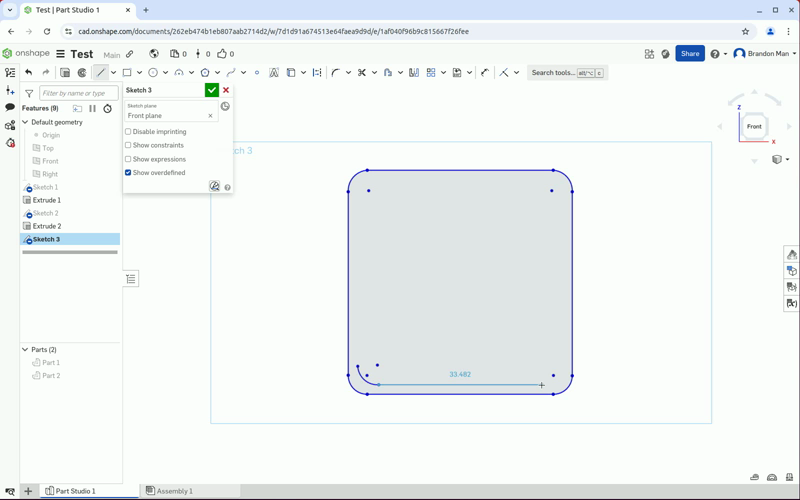
click(541, 384)
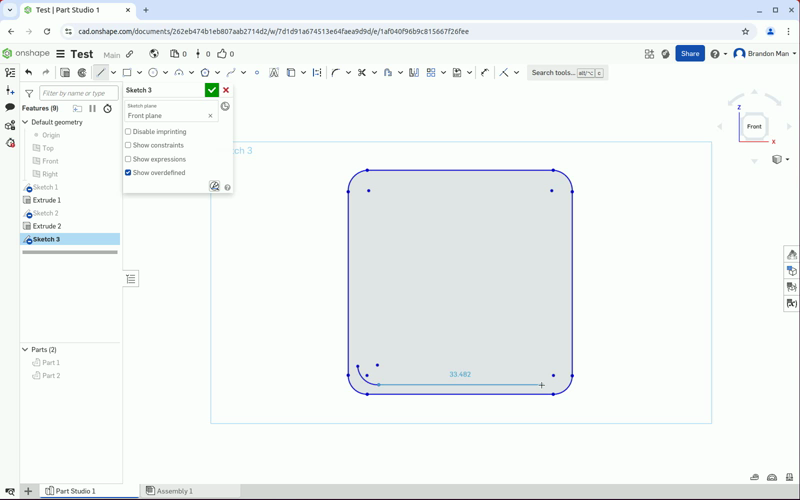
key_up(shift)
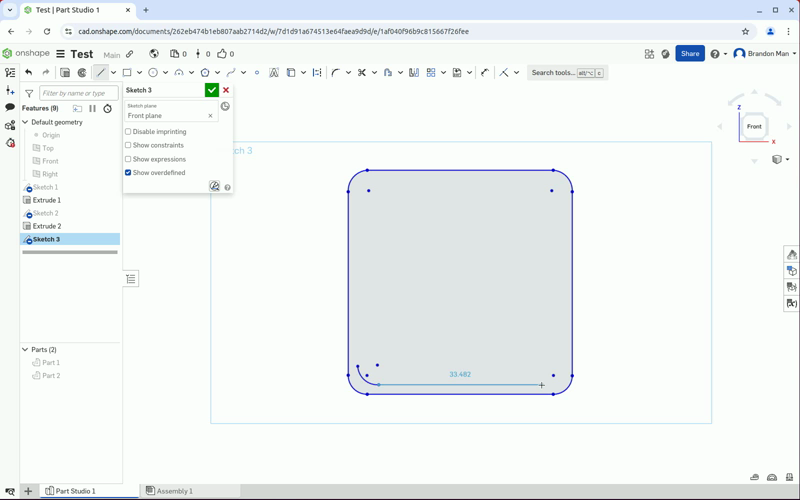
key(esc)
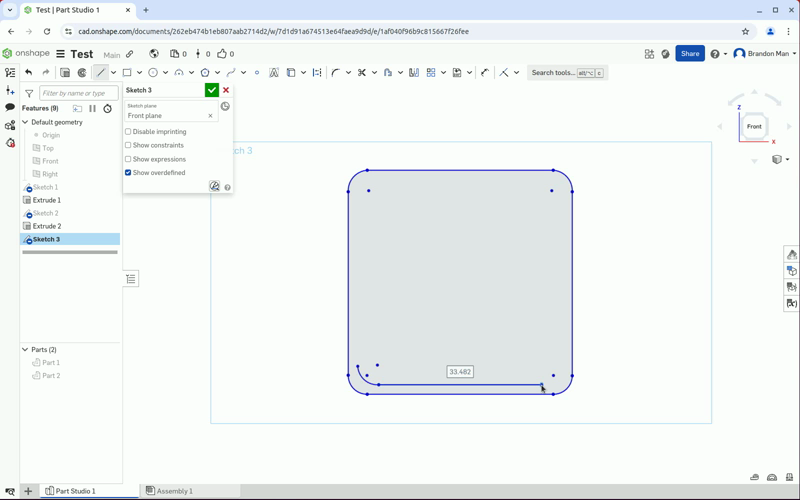
key(a)
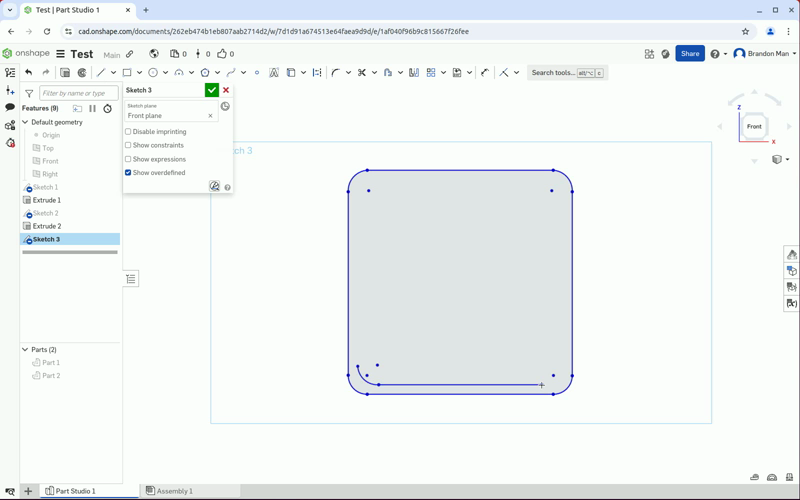
mouse_move(541, 384)
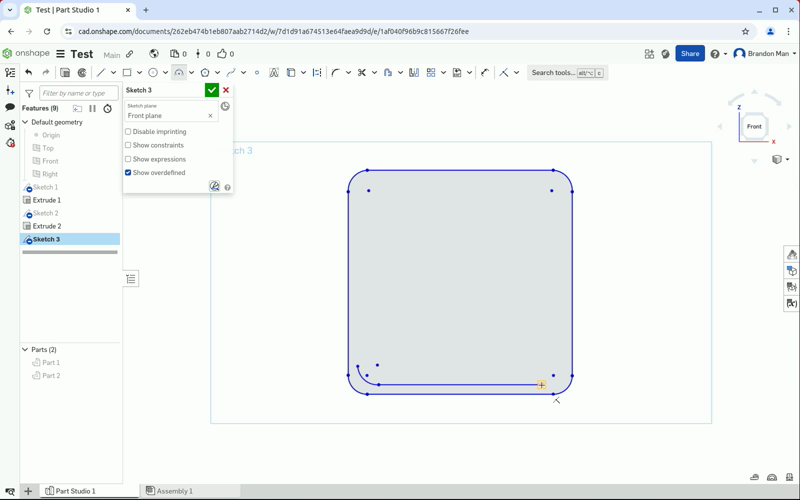
click(541, 384)
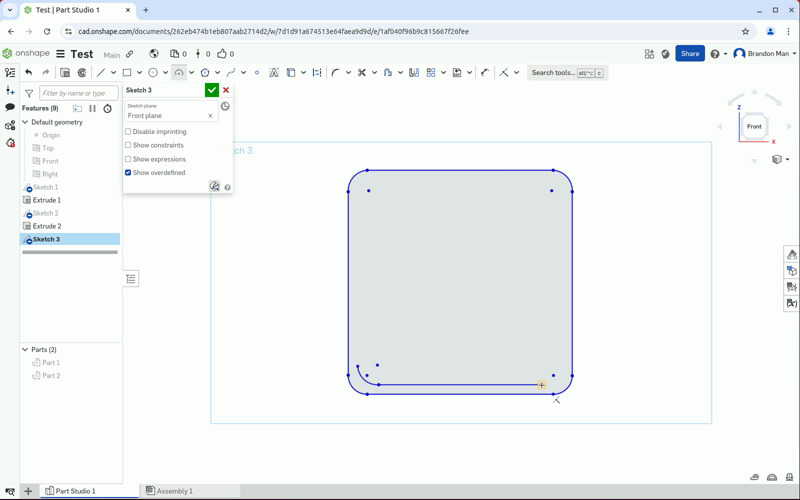
key_down(shift)
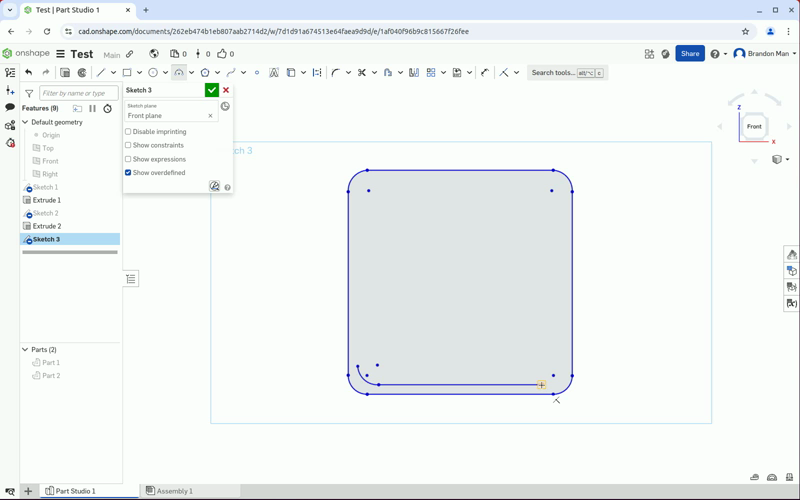
mouse_move(562, 366)
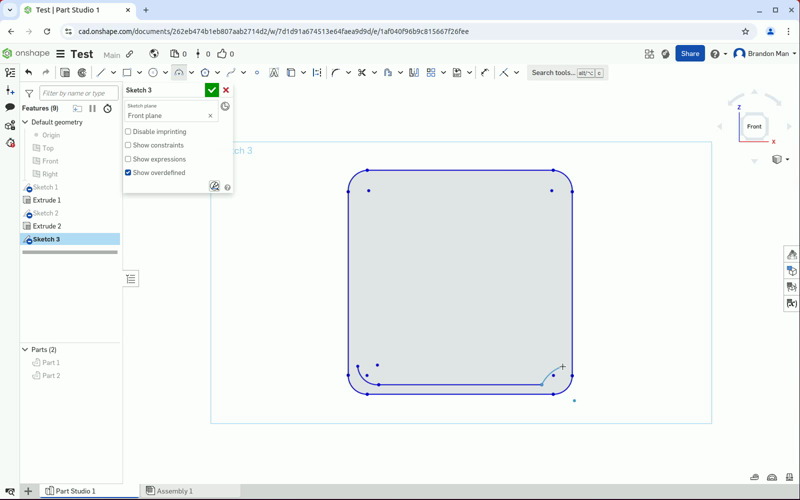
click(562, 366)
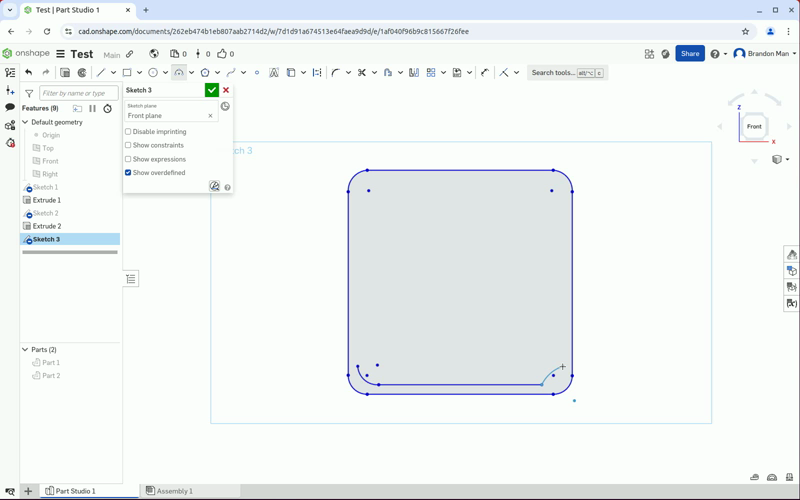
mouse_move(555, 379)
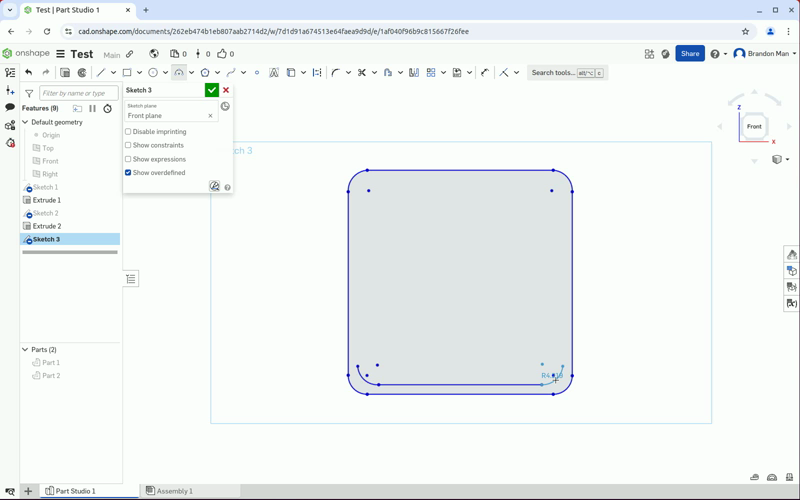
click(555, 379)
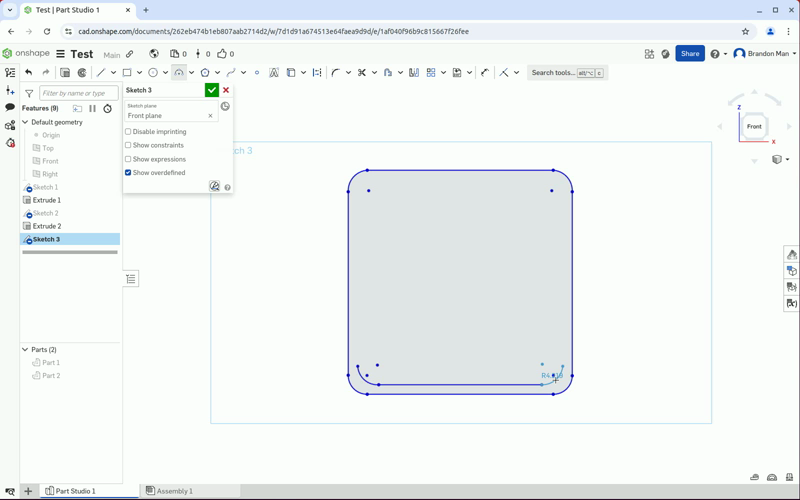
key_up(shift)
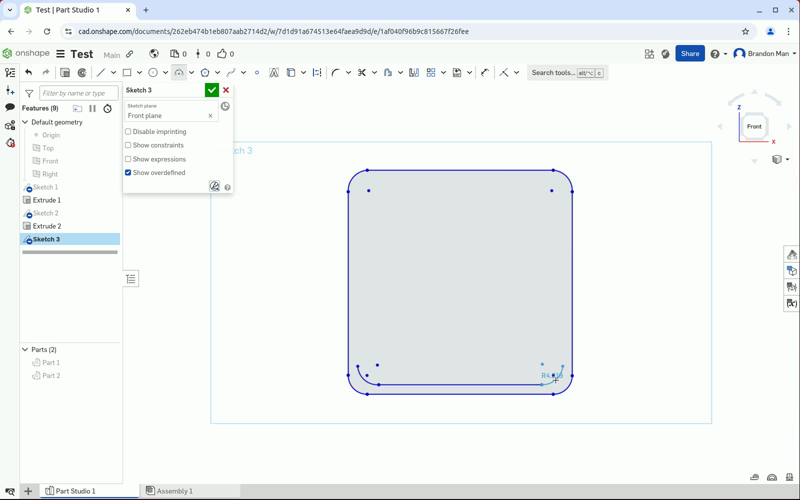
key(esc)
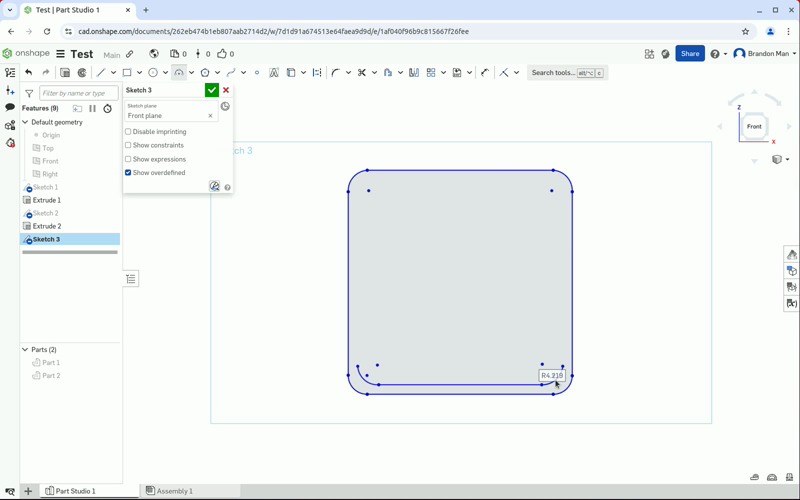
key(l)
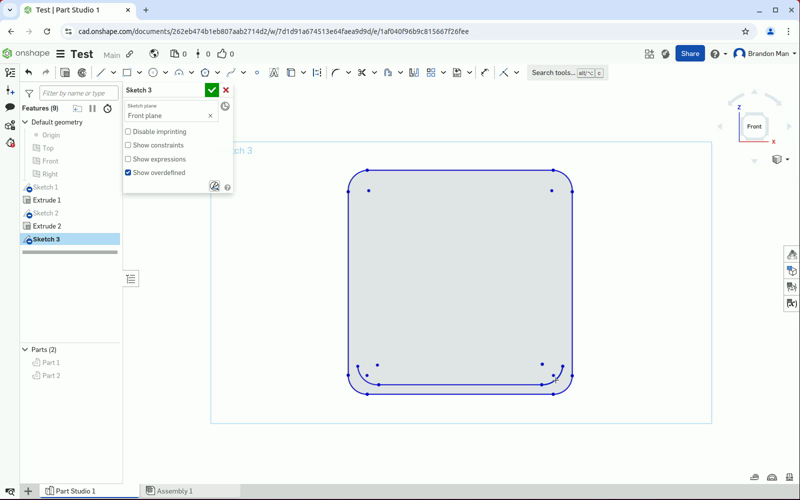
mouse_move(562, 366)
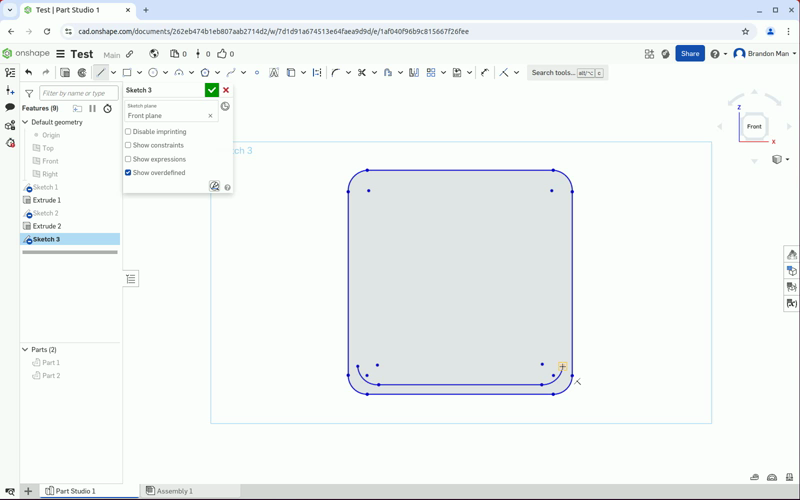
click(562, 366)
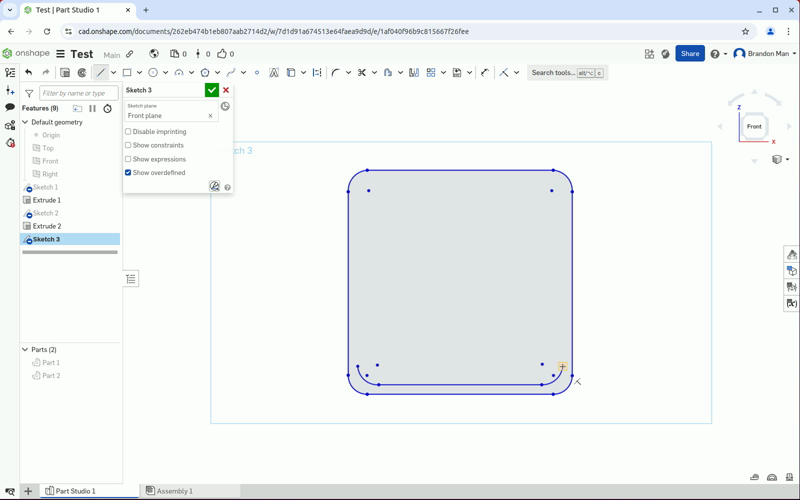
key_down(shift)
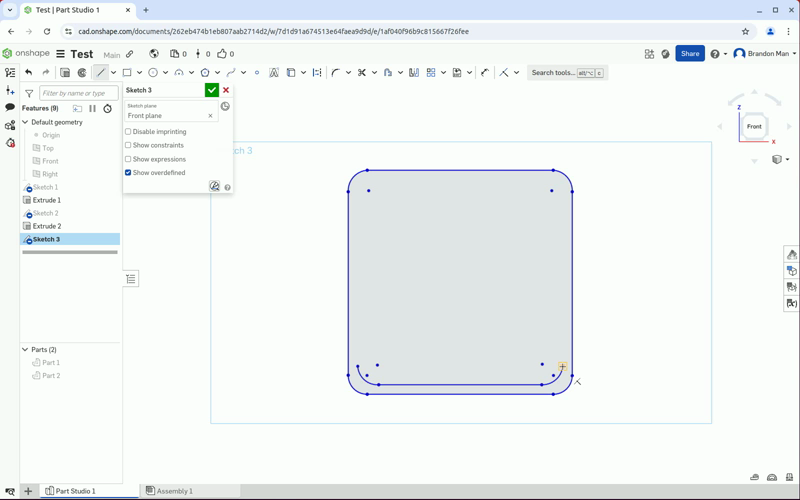
mouse_move(562, 201)
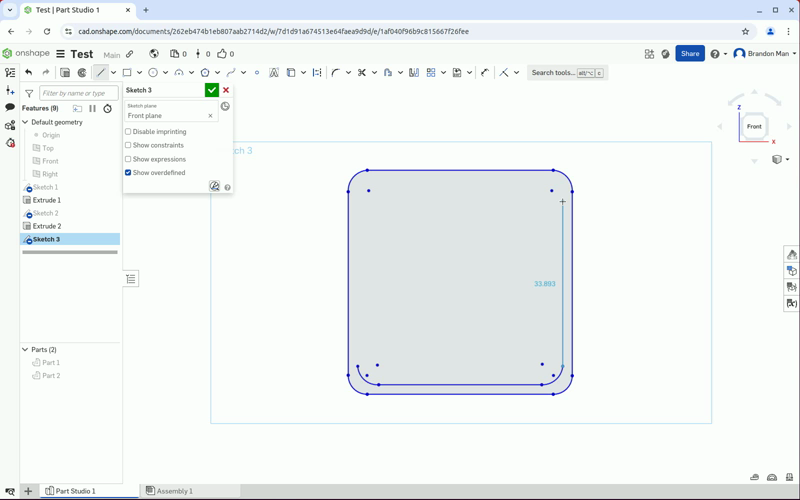
click(562, 201)
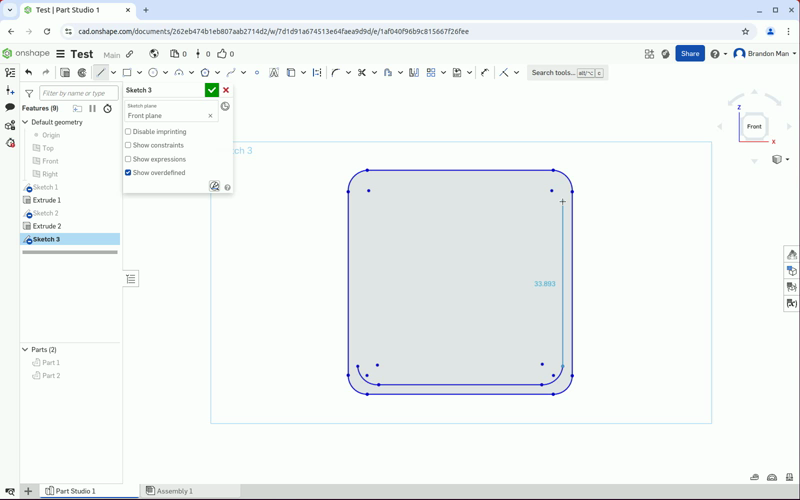
key_up(shift)
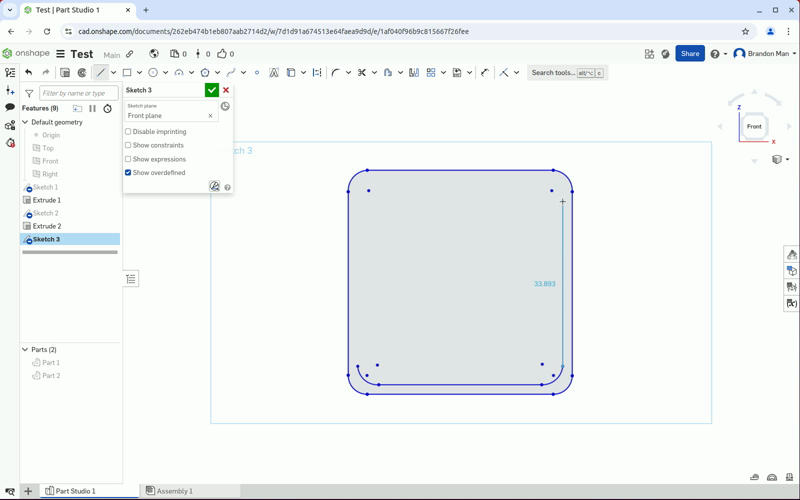
key(esc)
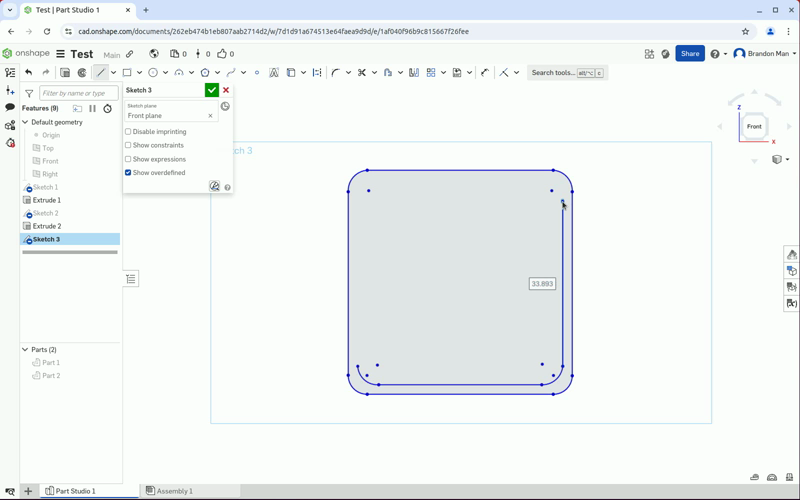
key(a)
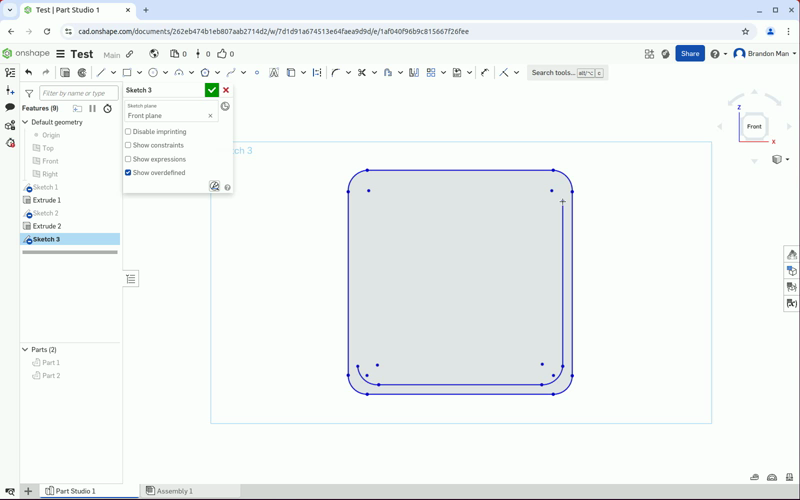
mouse_move(562, 201)
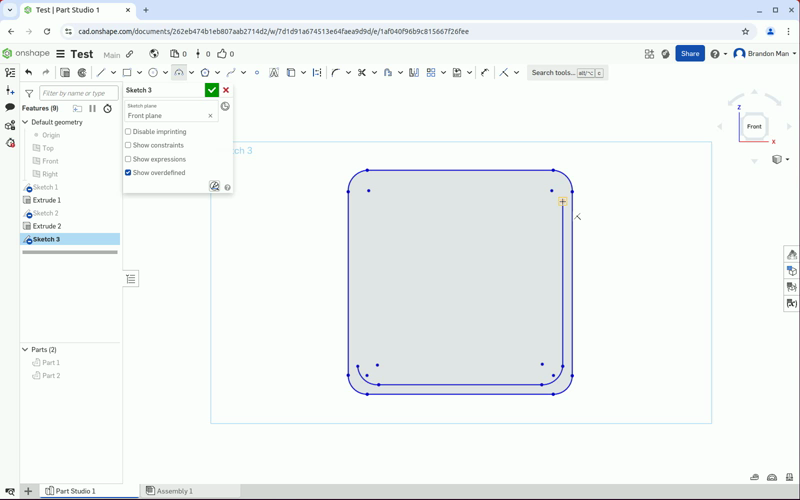
click(562, 201)
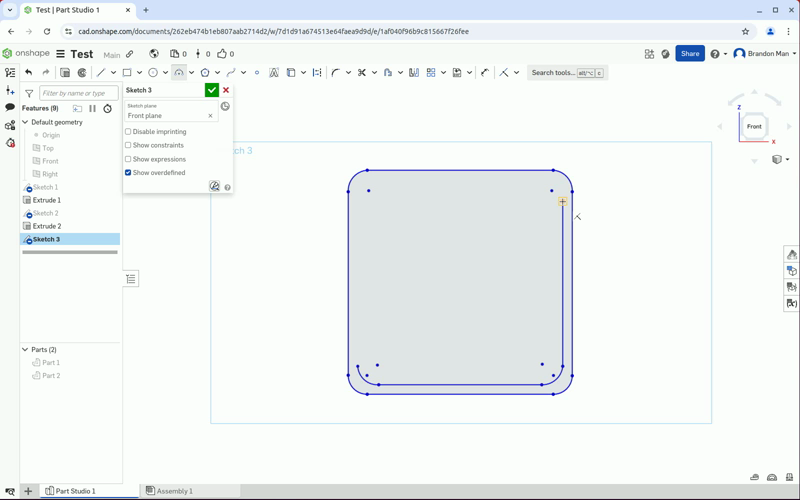
key_down(shift)
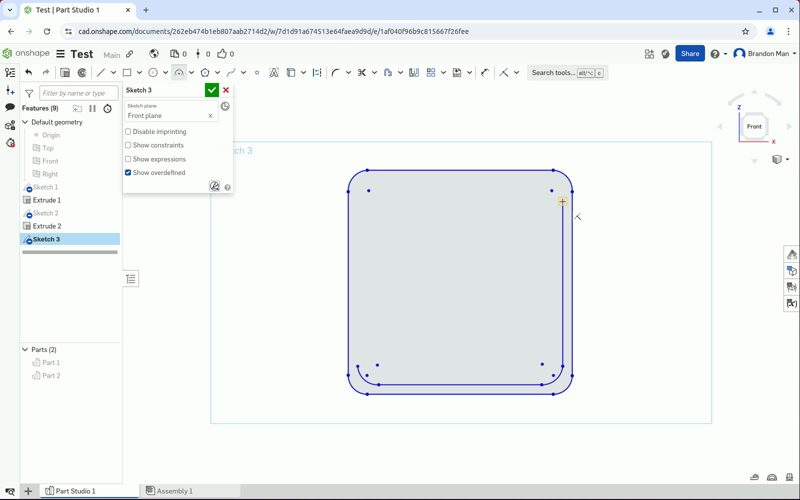
mouse_move(541, 182)
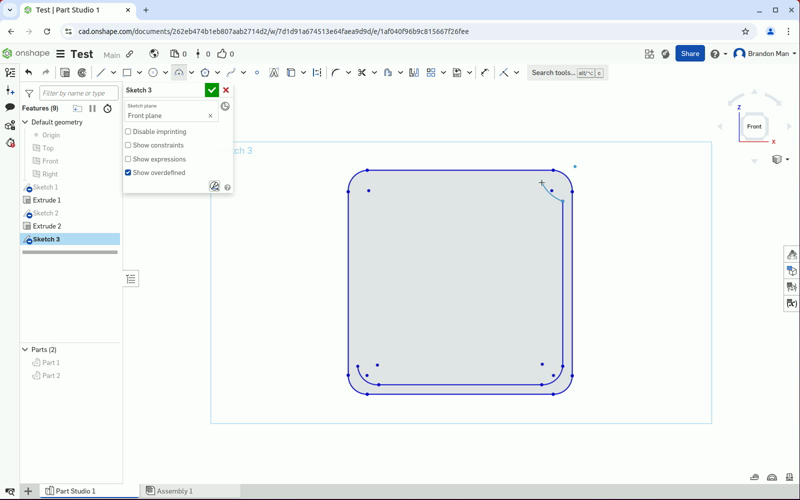
click(541, 182)
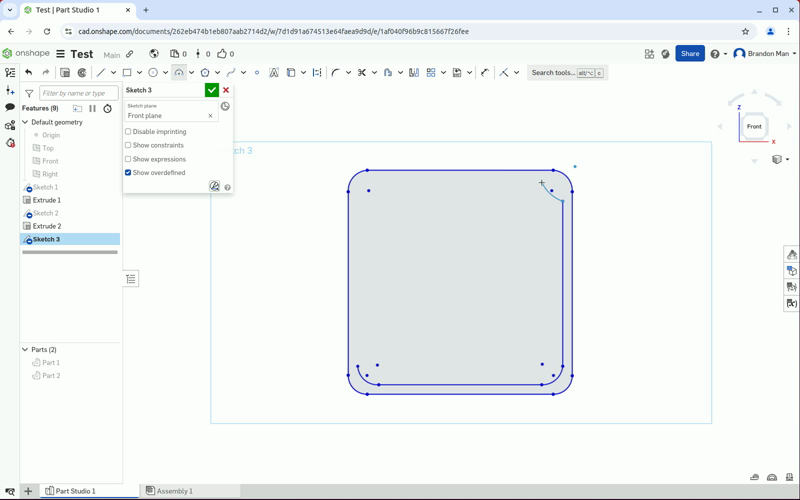
mouse_move(555, 187)
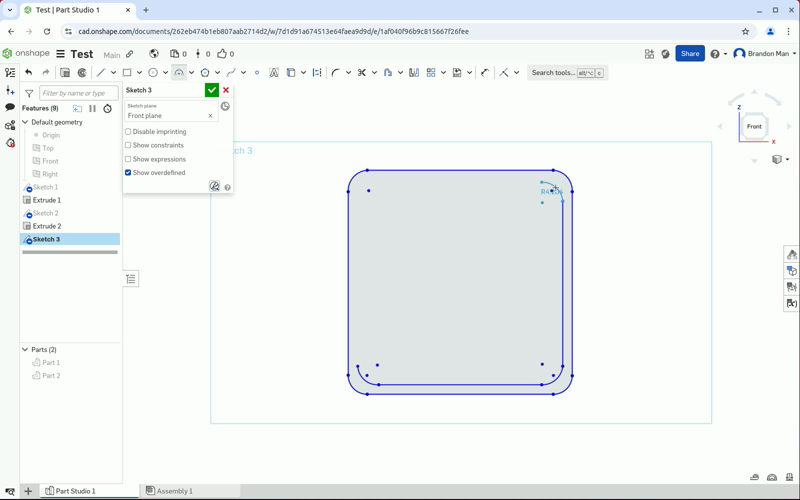
click(555, 187)
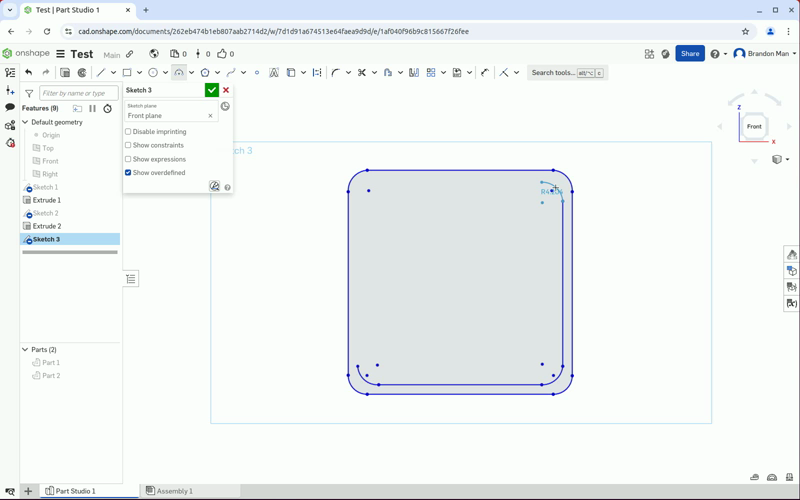
key_up(shift)
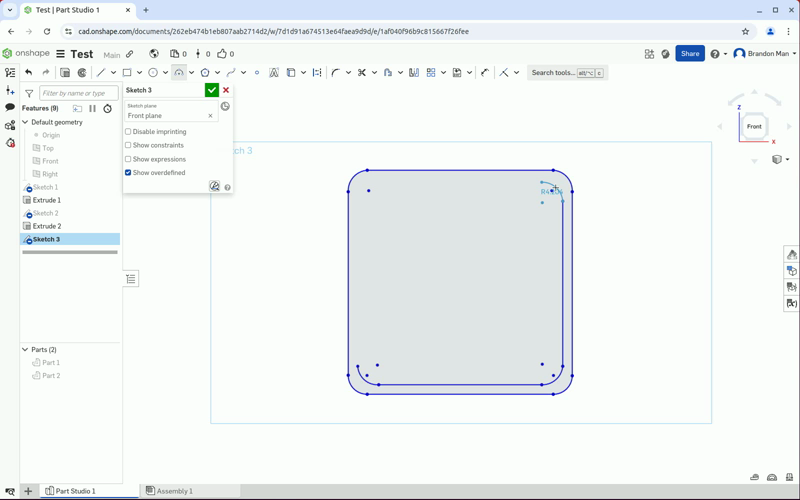
key(esc)
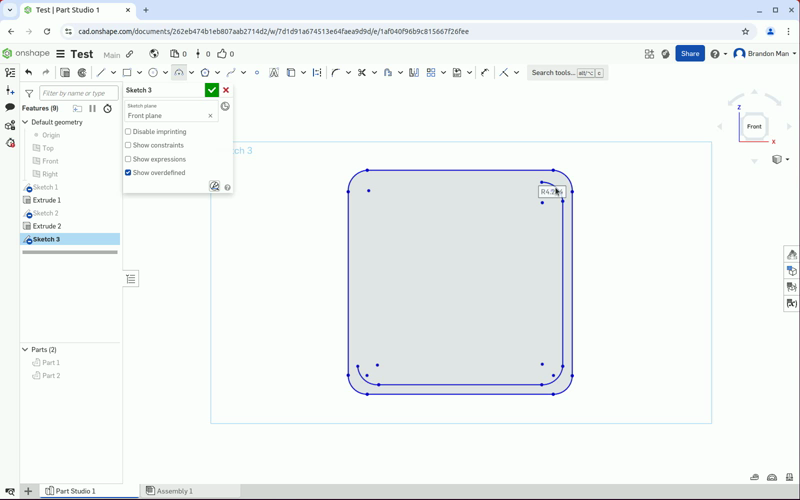
key(l)
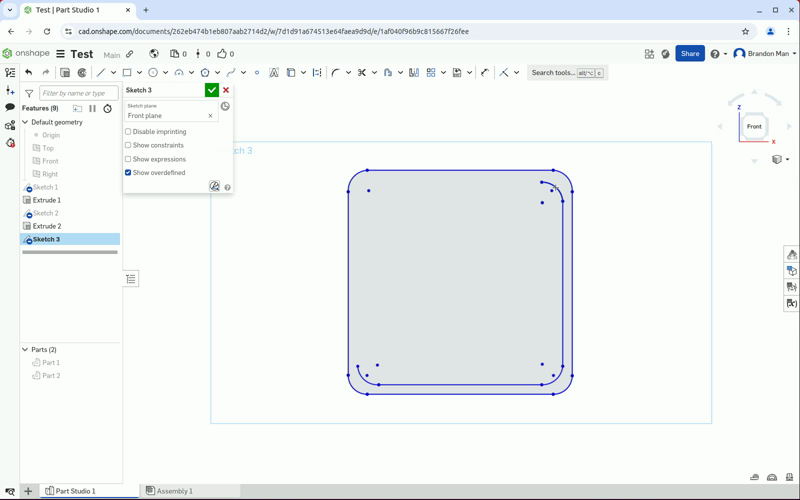
mouse_move(541, 182)
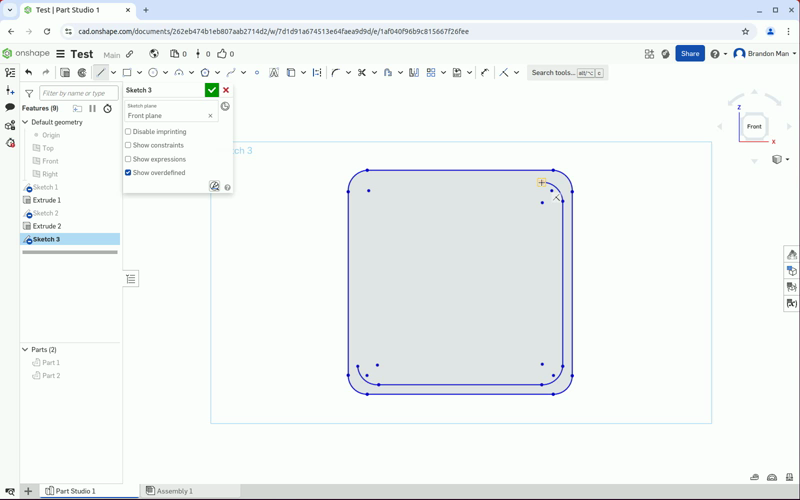
click(541, 182)
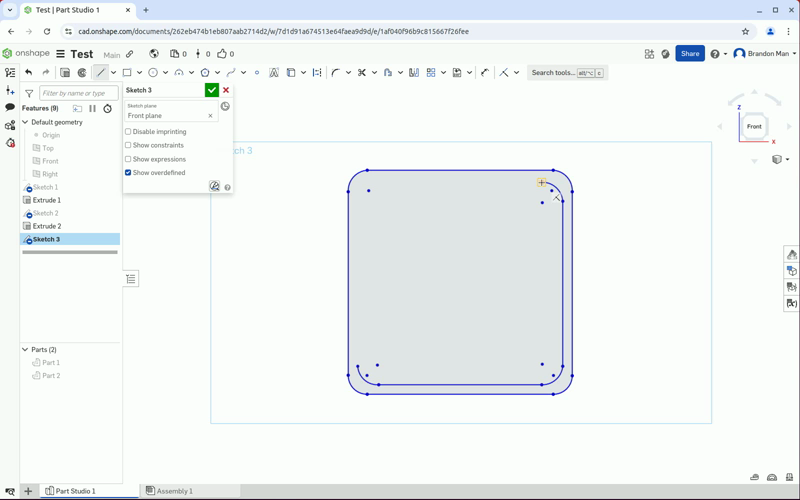
key_down(shift)
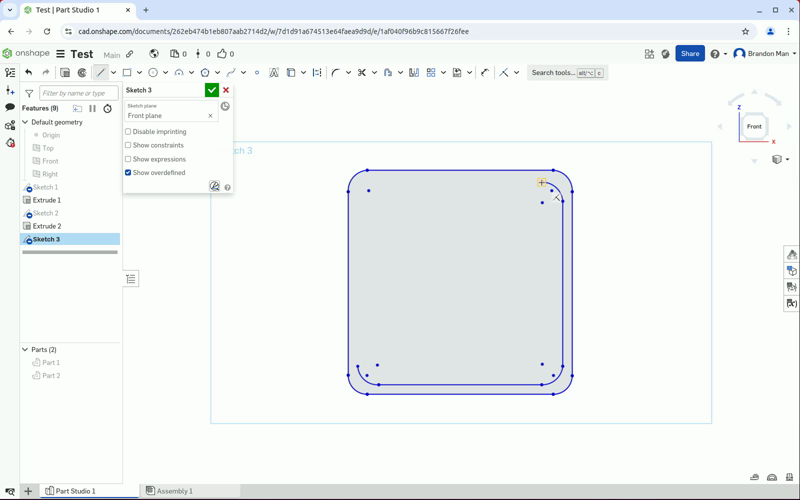
mouse_move(378, 182)
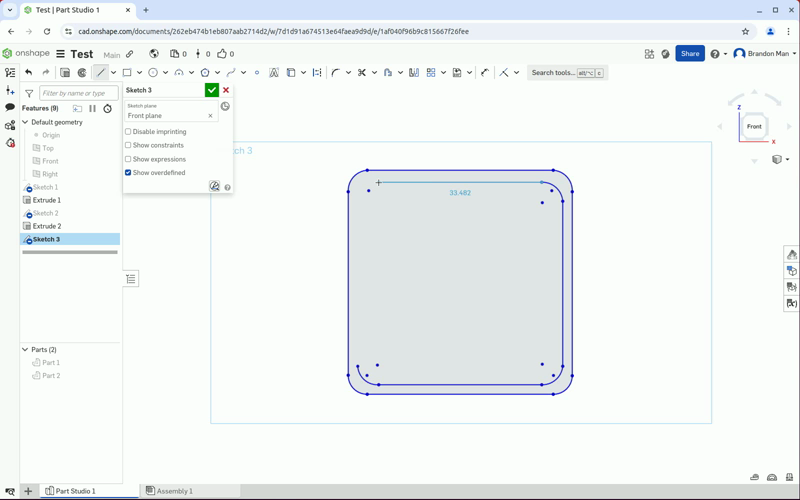
click(378, 182)
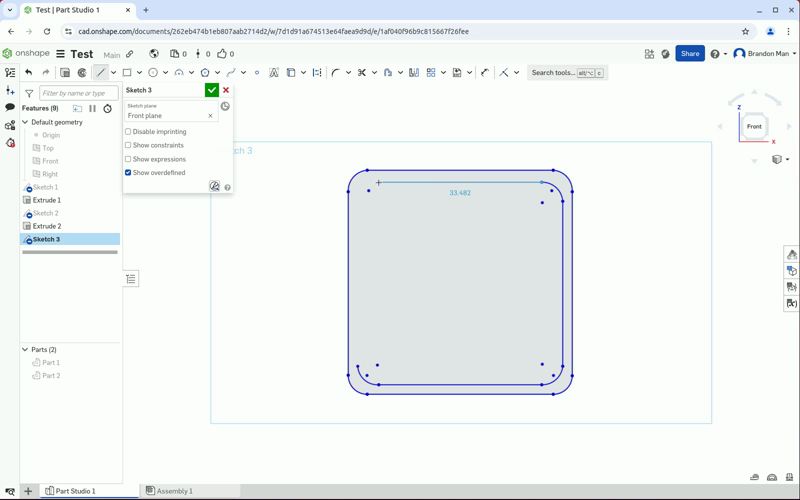
key_up(shift)
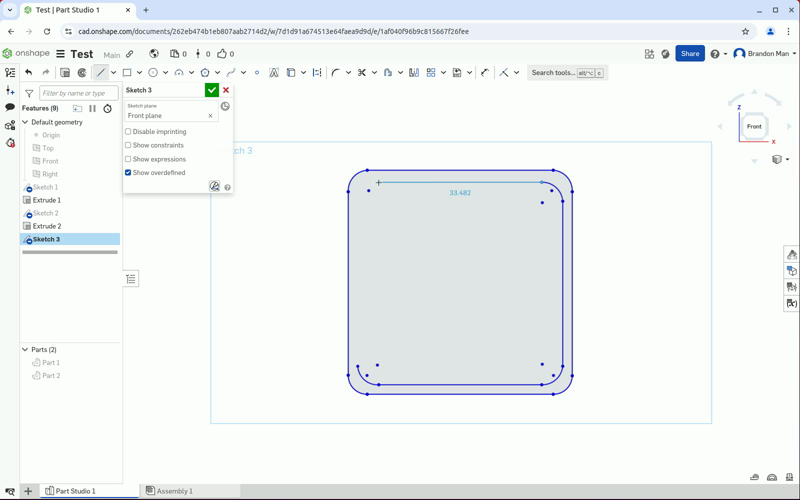
key(esc)
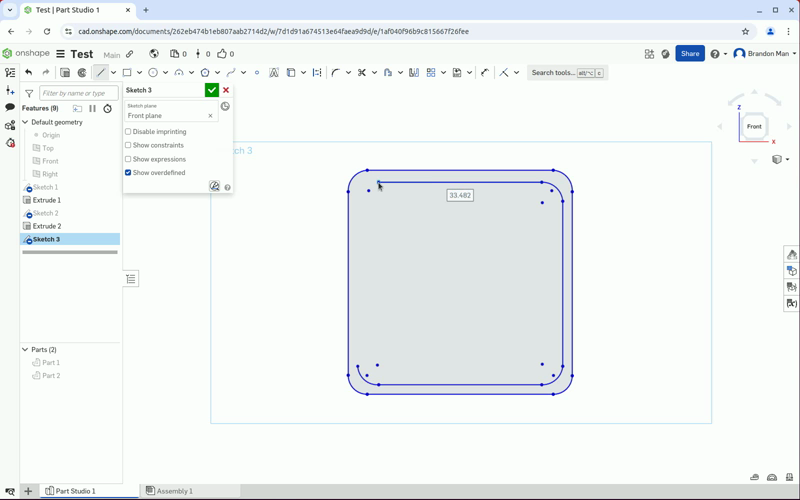
key(a)
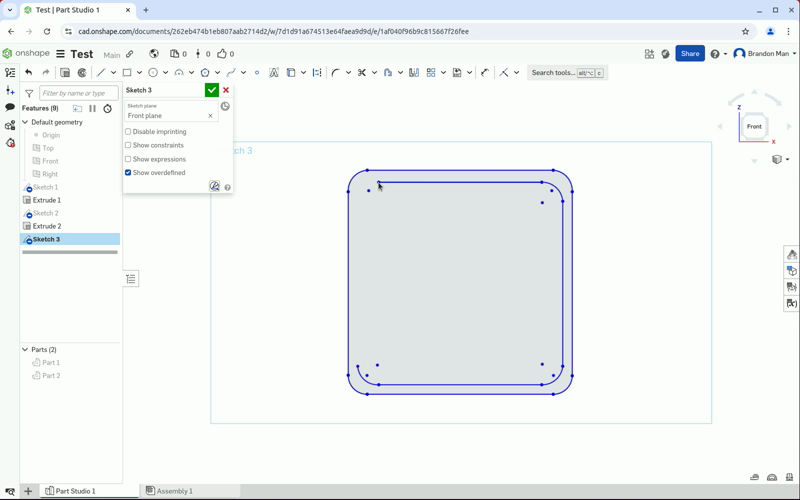
mouse_move(378, 182)
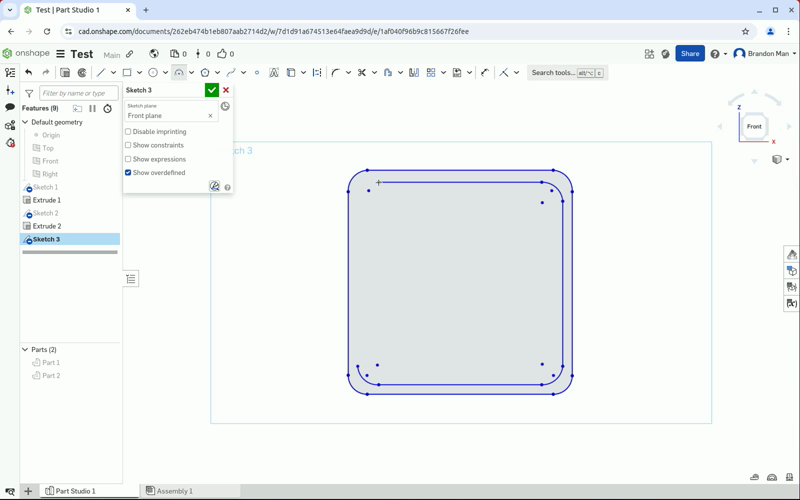
click(378, 182)
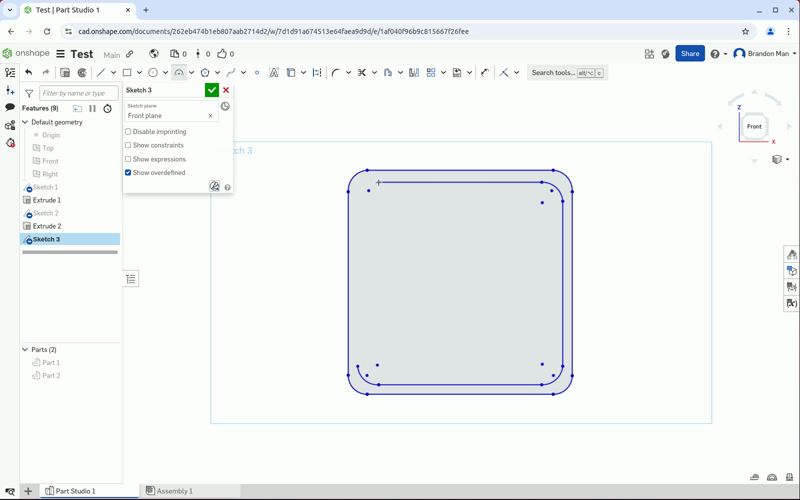
key_down(shift)
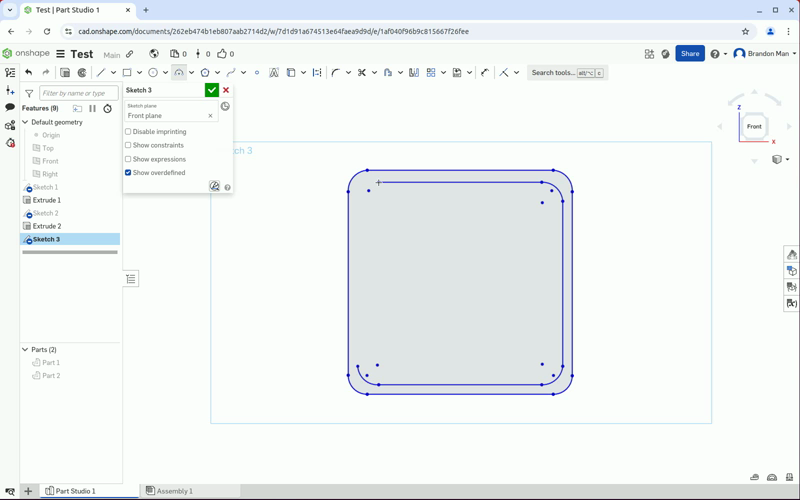
mouse_move(357, 201)
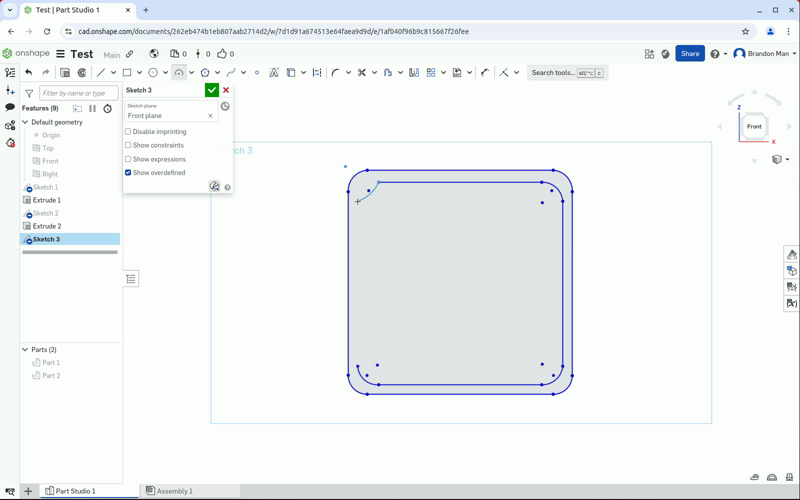
click(357, 201)
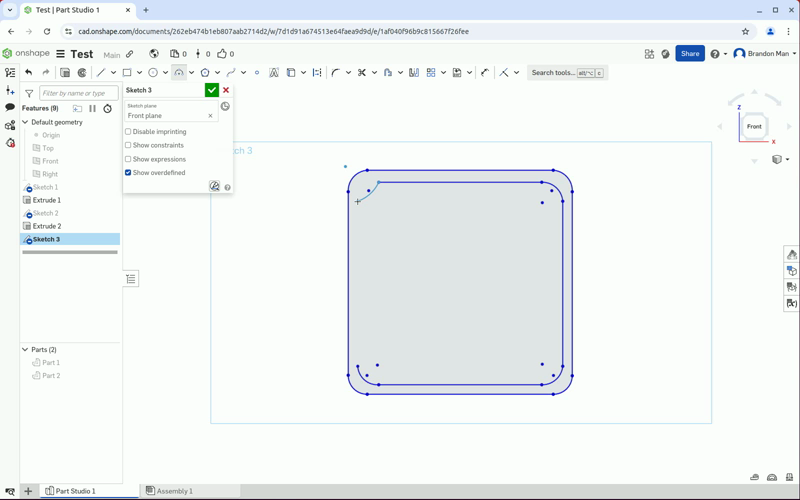
mouse_move(364, 187)
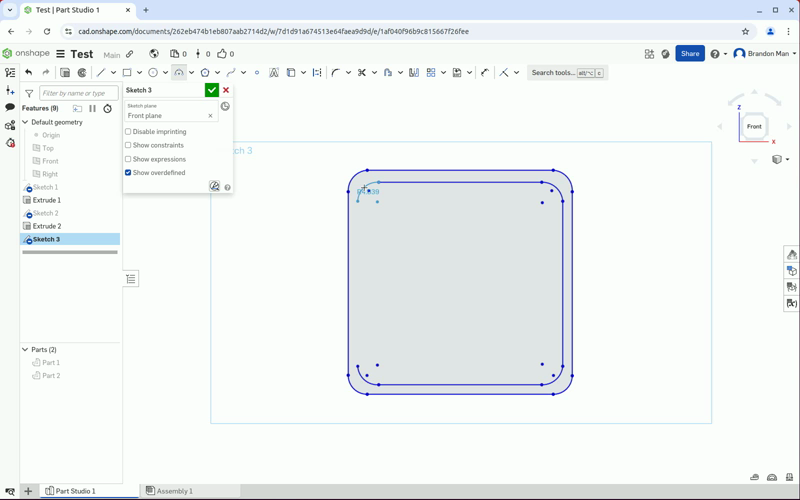
click(364, 187)
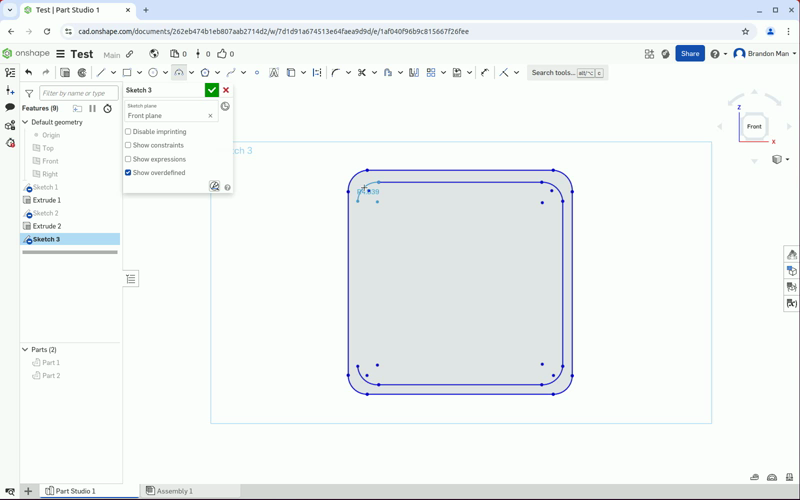
key_up(shift)
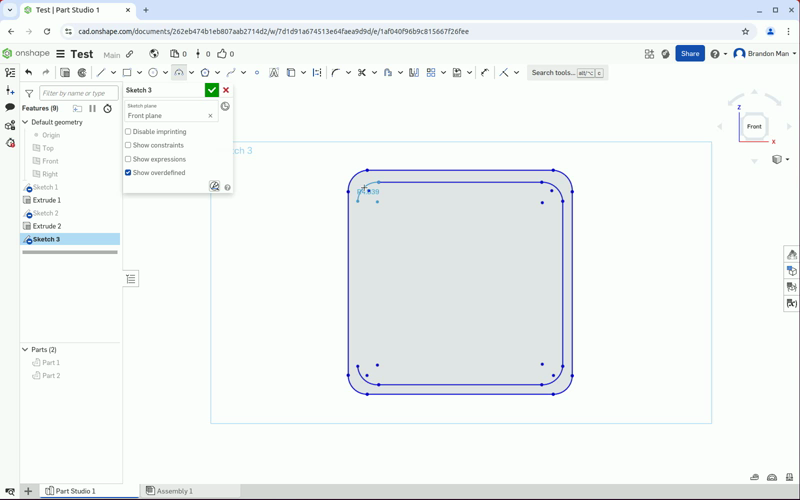
key(esc)
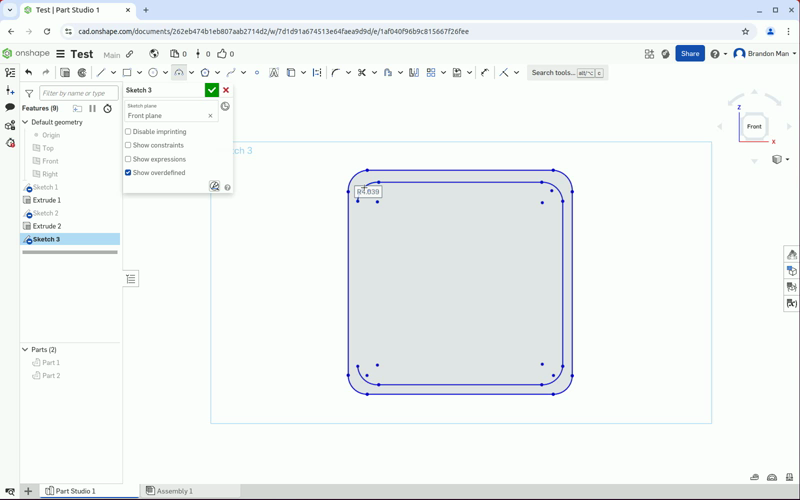
key(l)
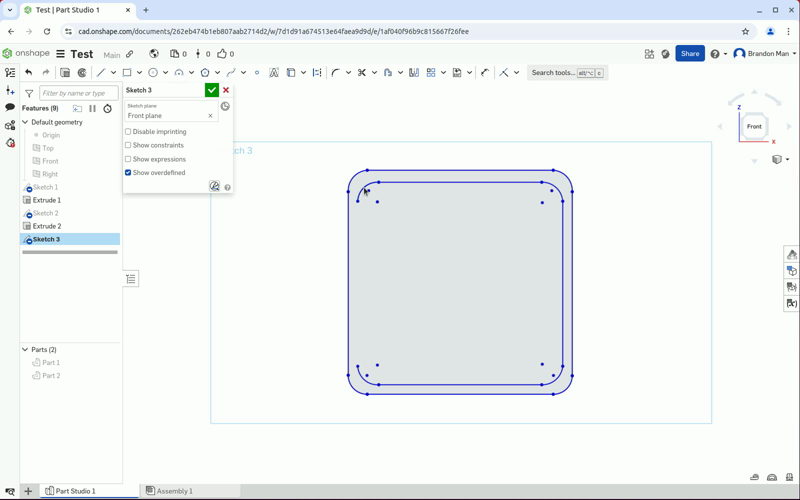
mouse_move(357, 201)
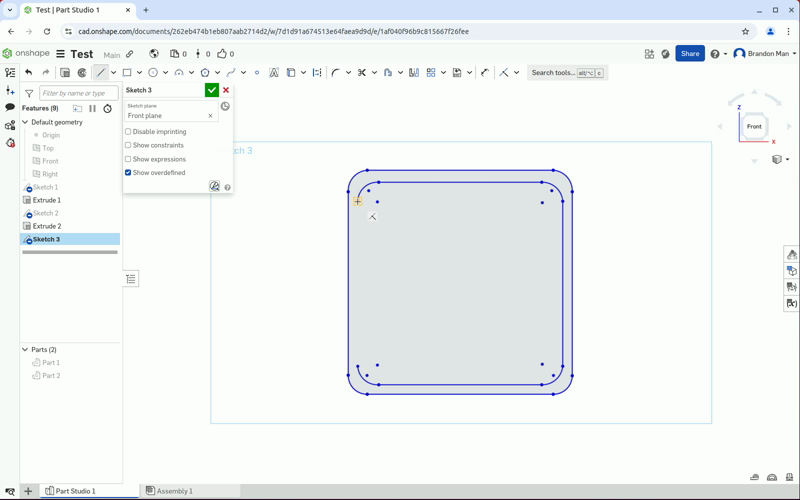
click(357, 201)
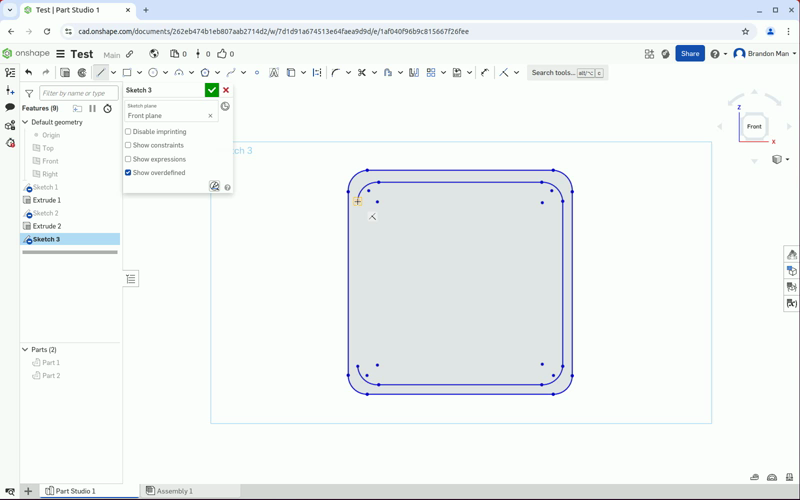
key_down(shift)
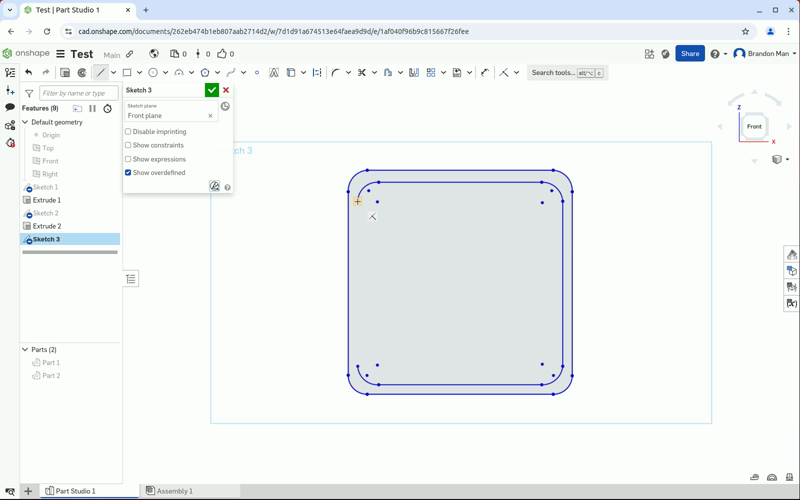
mouse_move(357, 366)
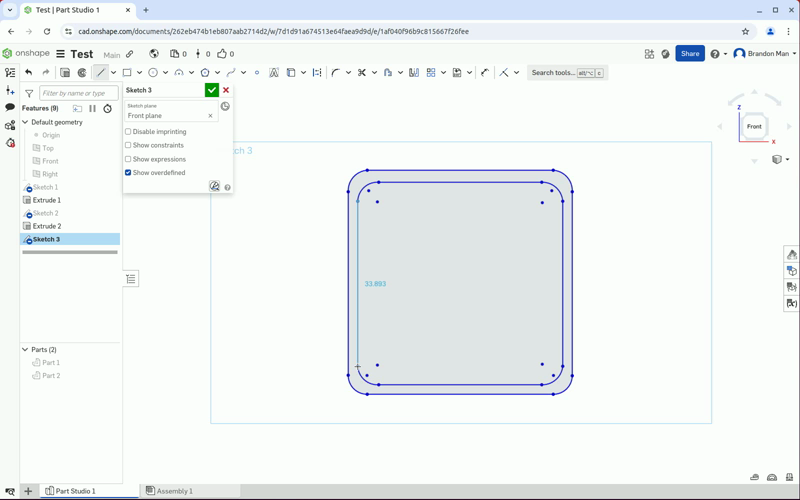
key_up(shift)
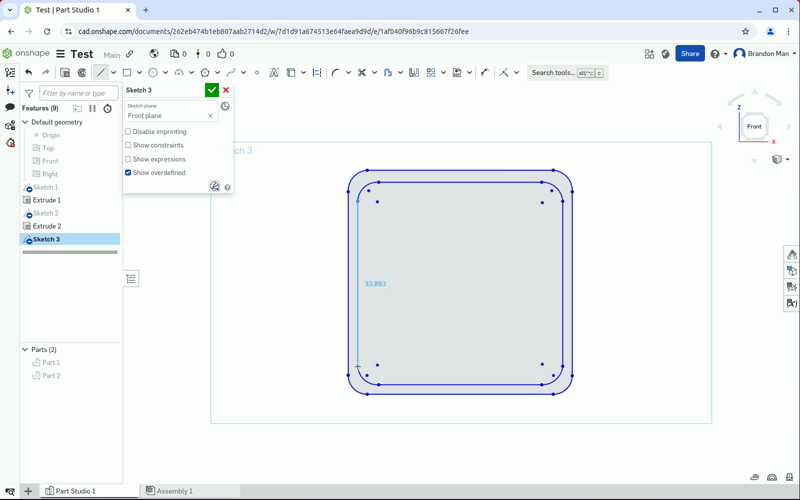
click(357, 366)
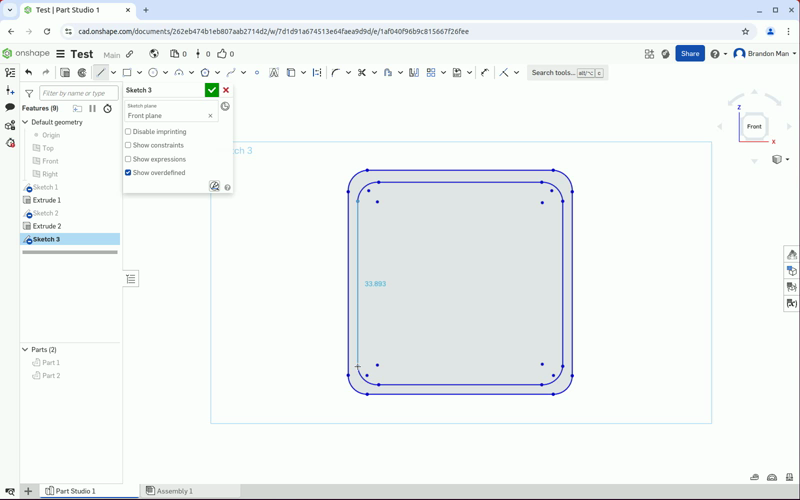
key(esc)
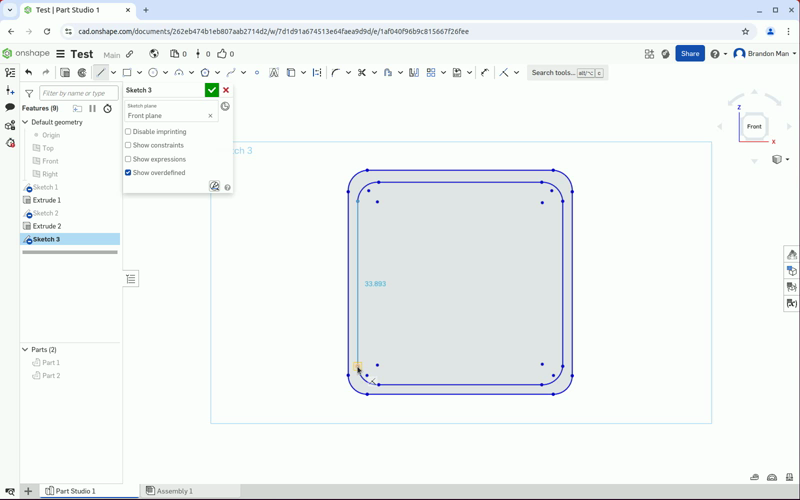
mouse_move(561, 382)
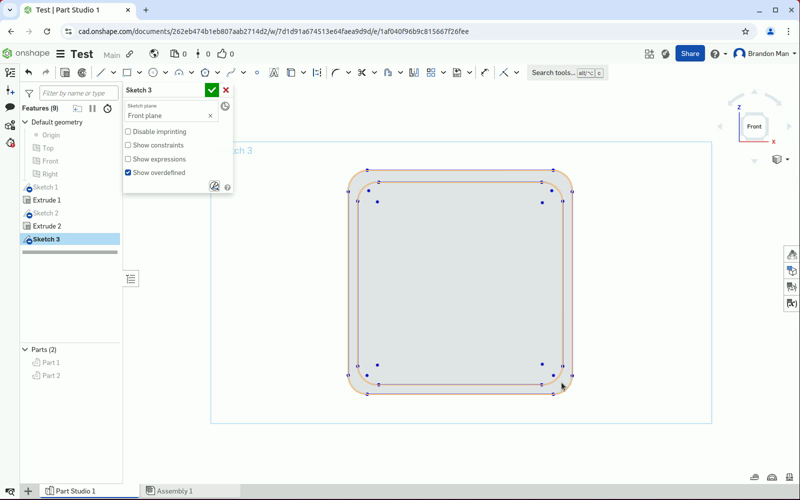
click(561, 382)
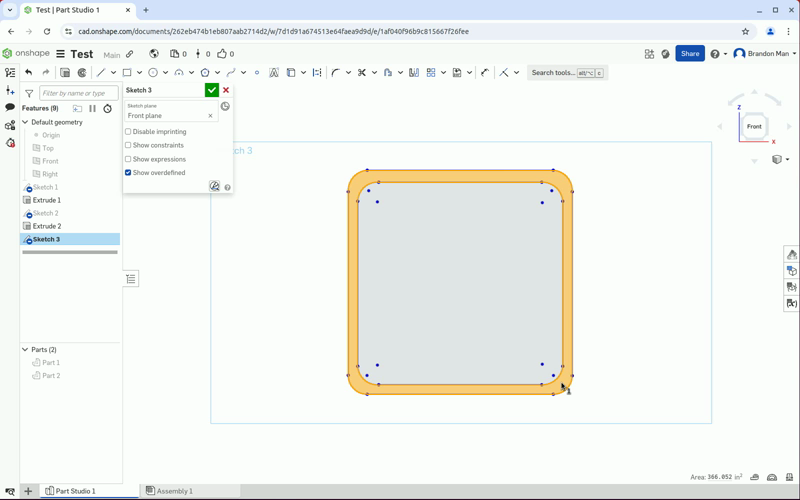
mouse_move(73, 352)
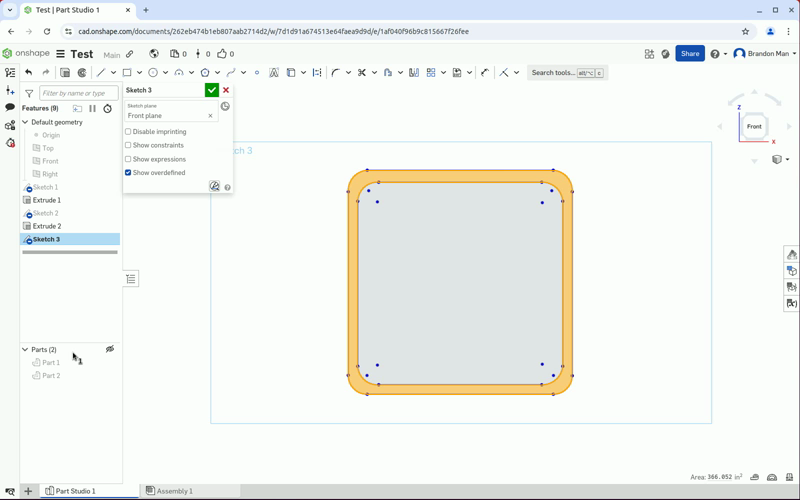
key(shift+y)
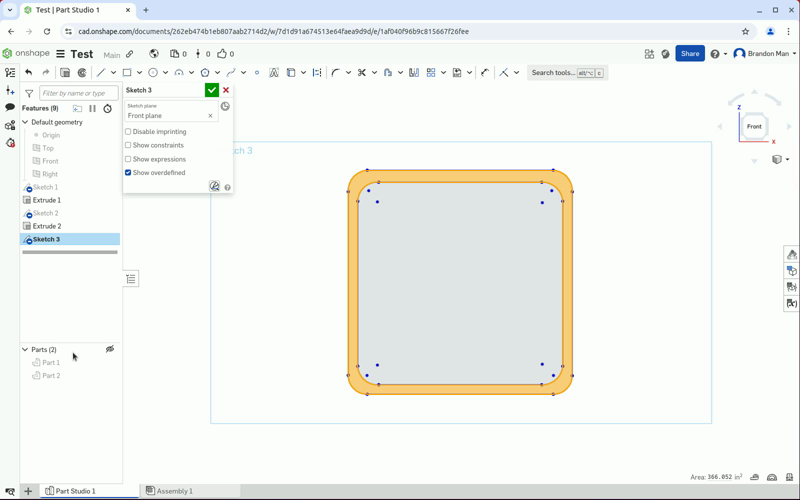
key(shift+e)
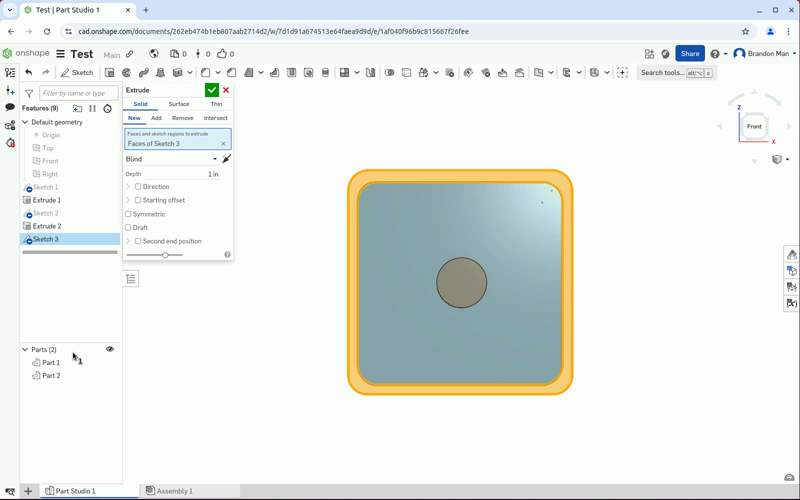
mouse_move(143, 106)
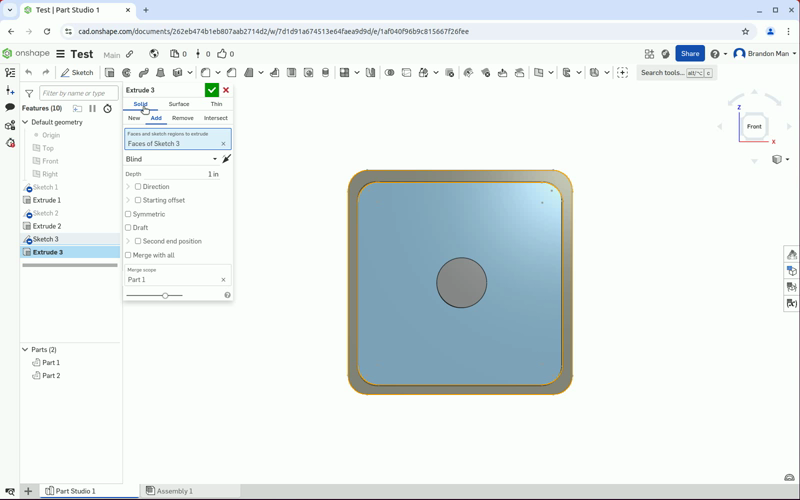
click(143, 106)
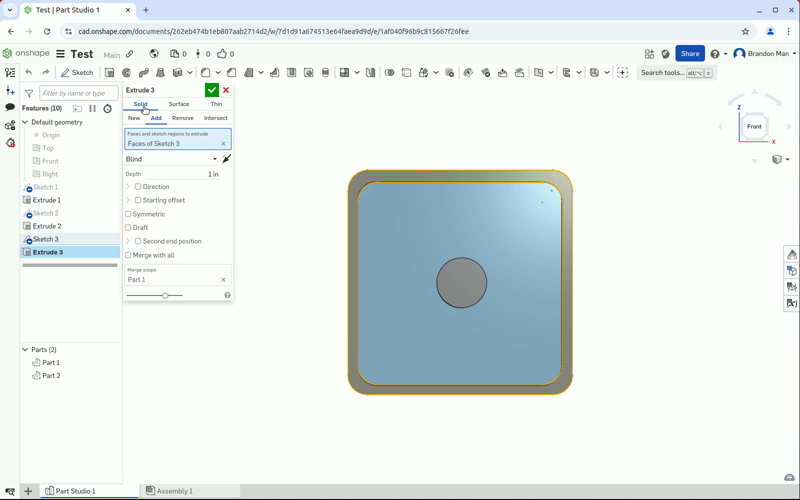
mouse_move(137, 120)
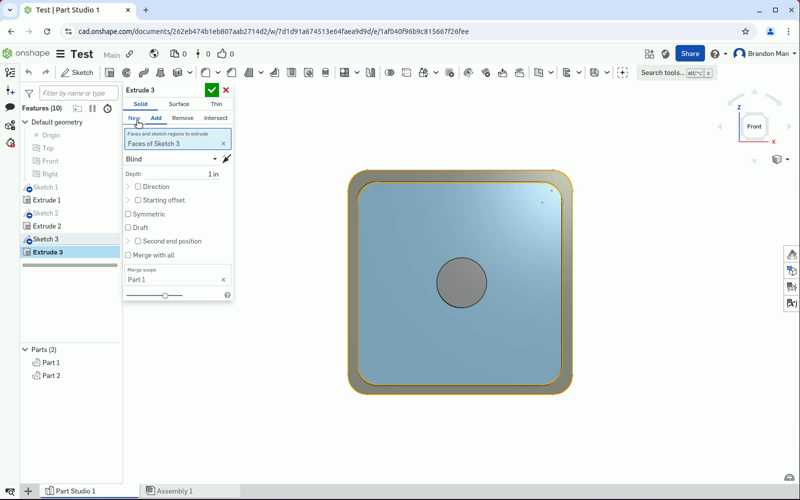
click(137, 120)
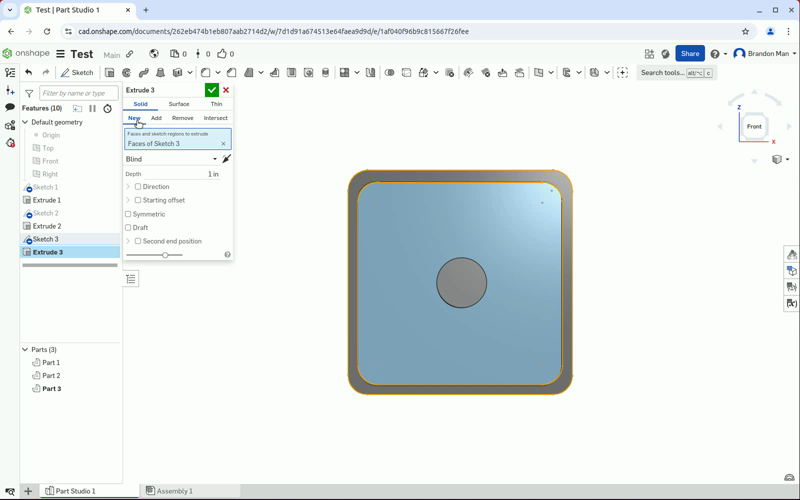
key(tab, 4)
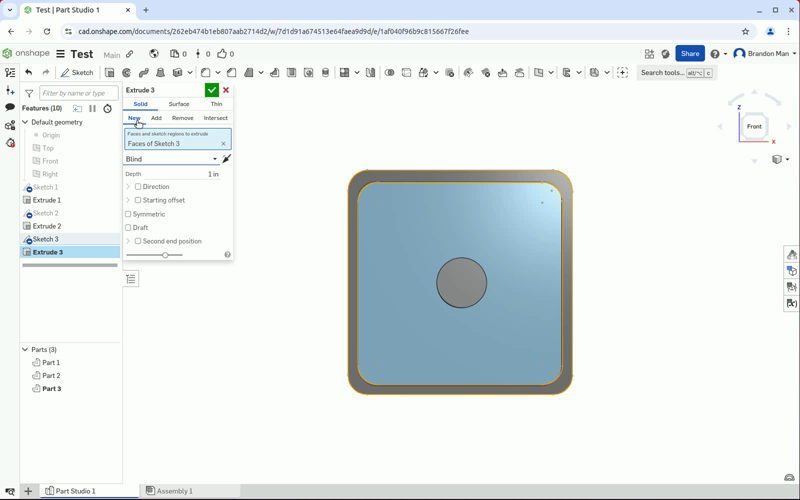
text(20.46)
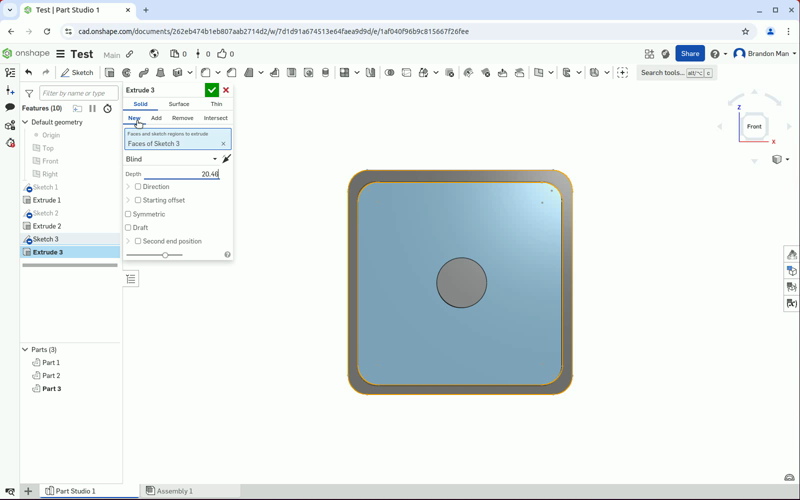
key(enter)
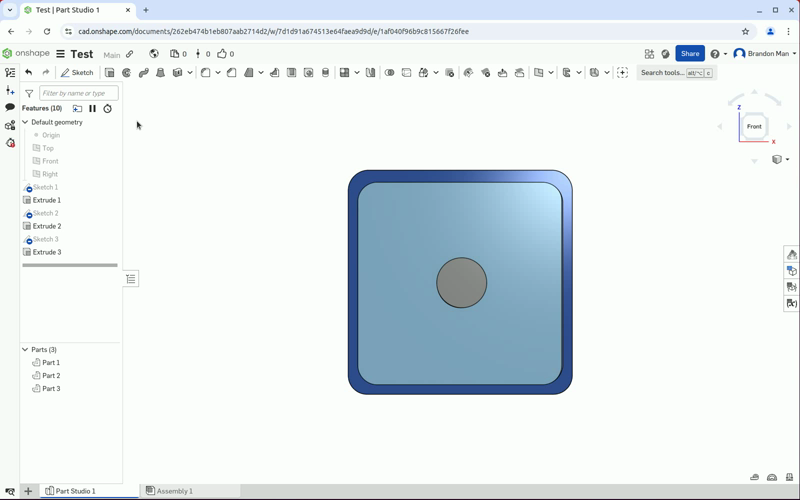
key(shift+h)
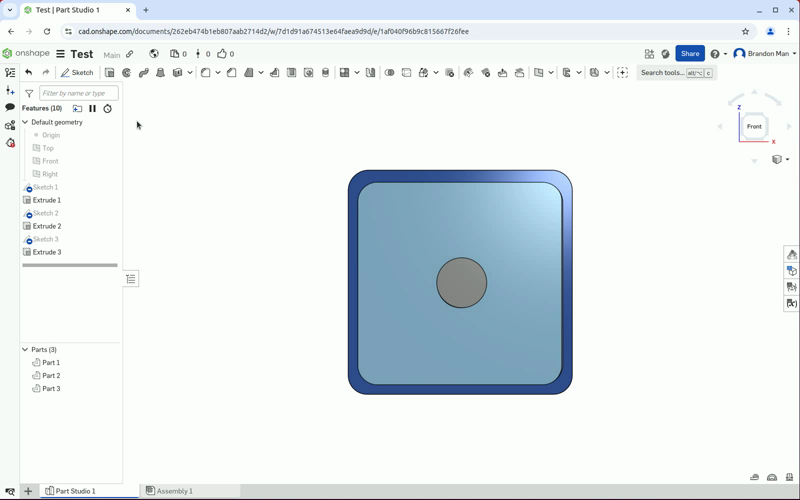
key(shift+h)
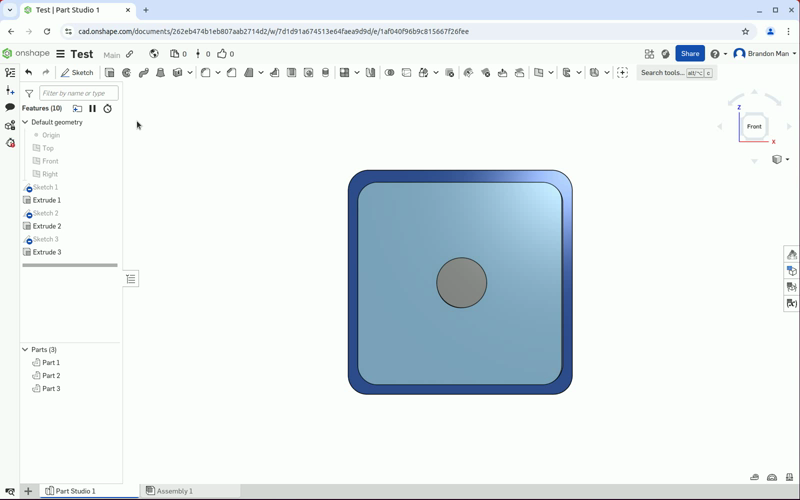
key(shift+7)
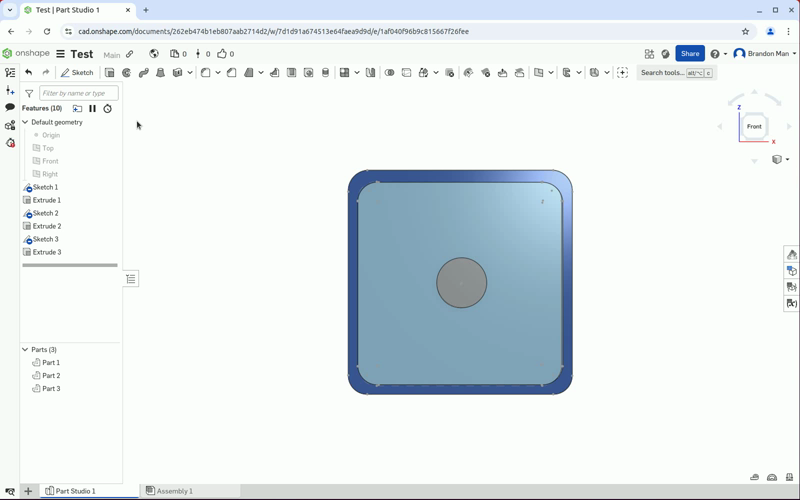
key(left, 2)
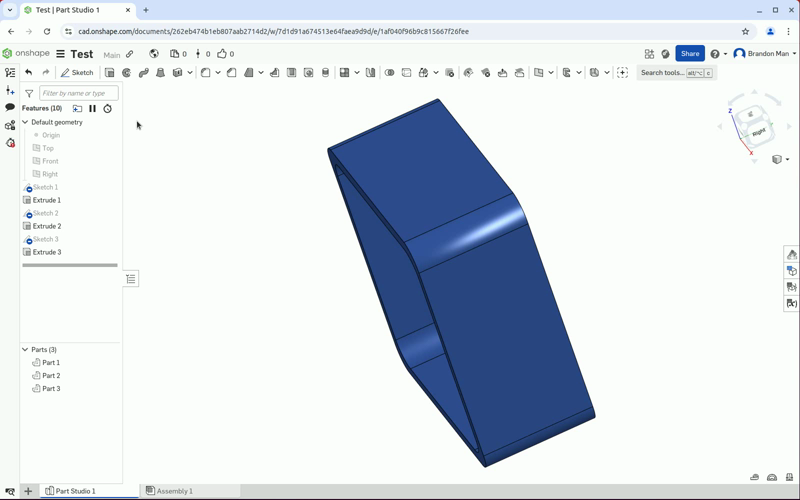
key(down, 2)
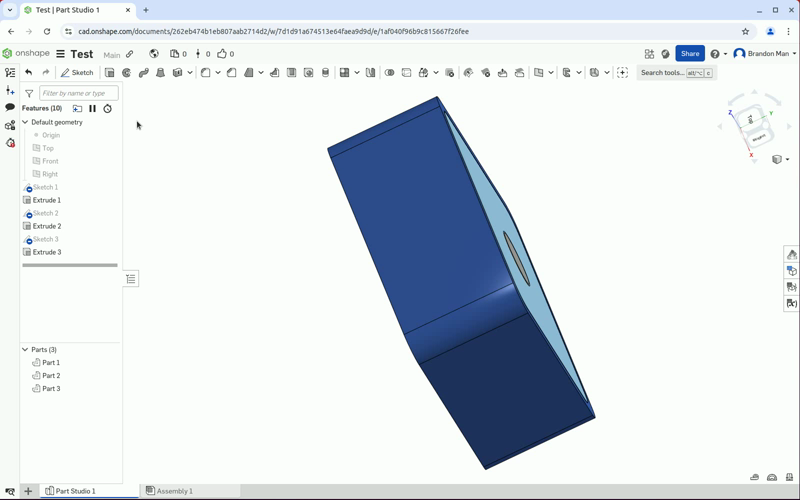
key(up, 2)
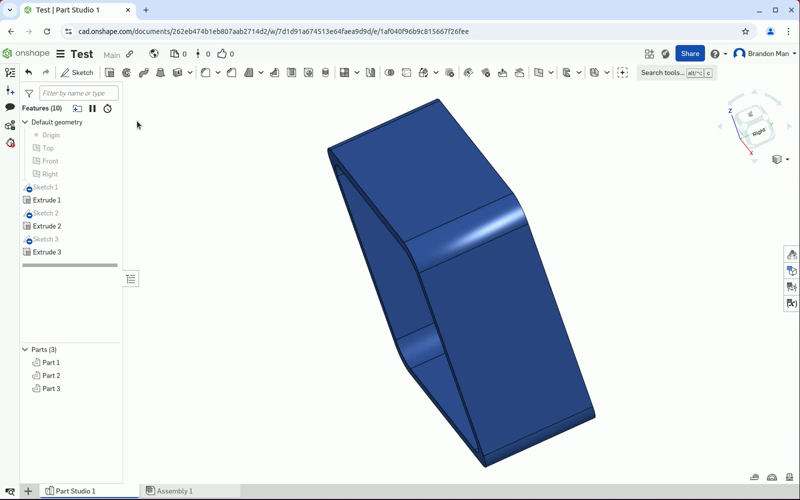
key(right, 2)
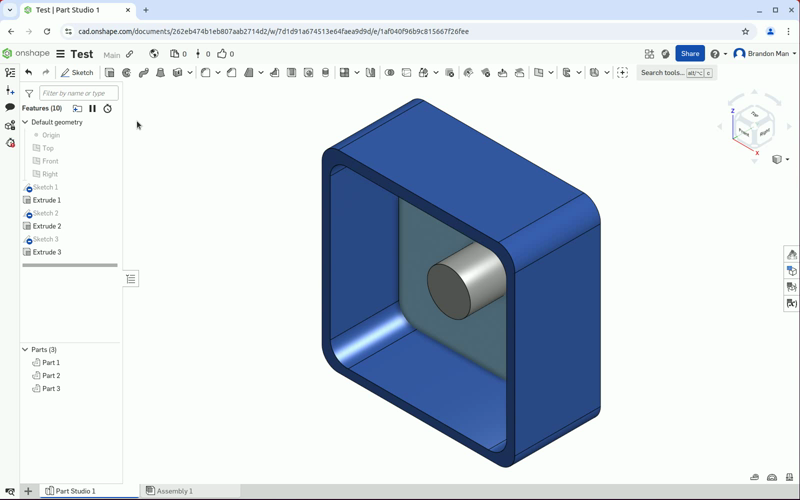
mouse_move(73, 189)
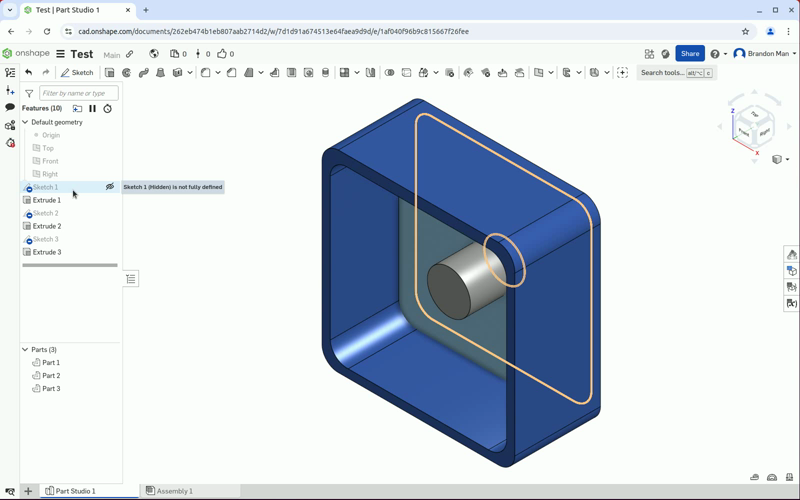
click(73, 189)